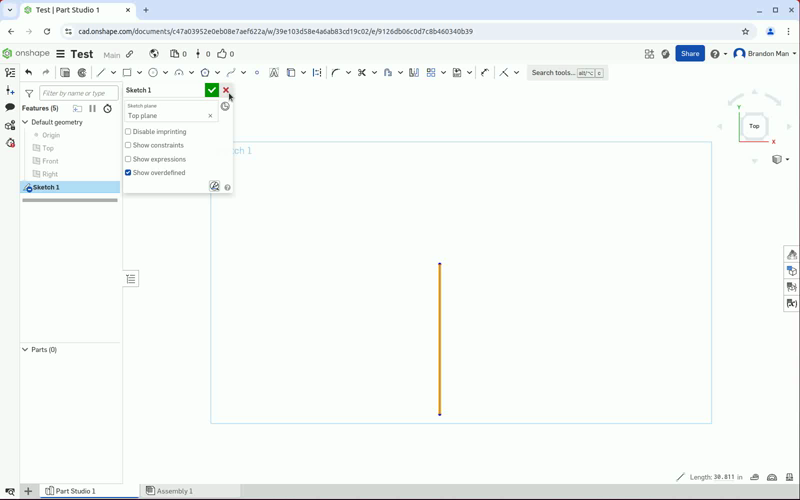
key(shift+h)
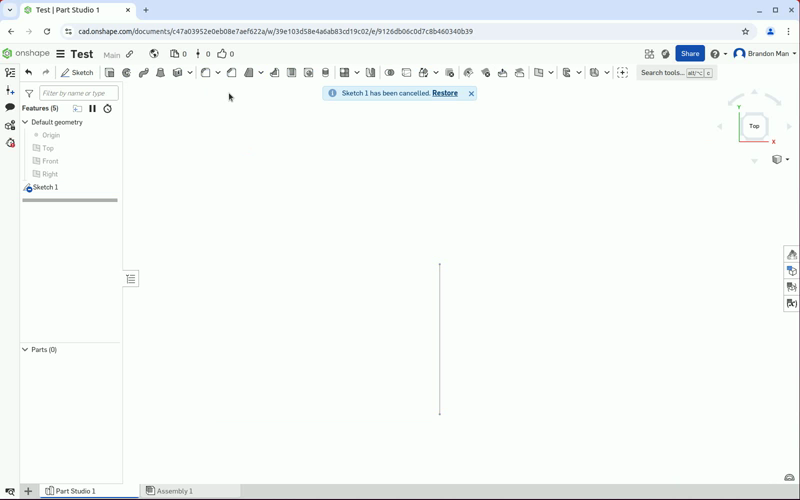
key(shift+s)
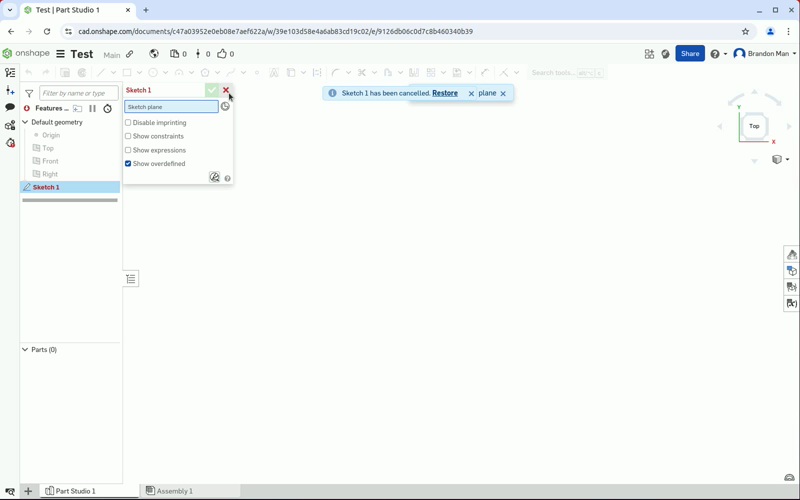
mouse_move(73, 150)
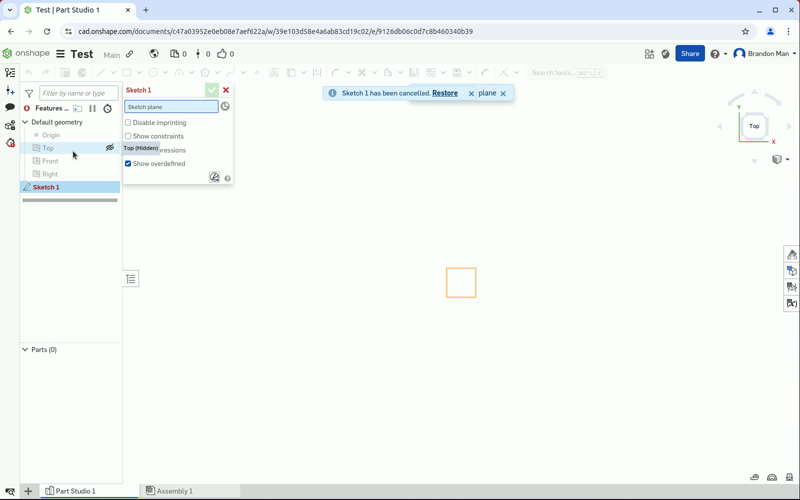
click(73, 150)
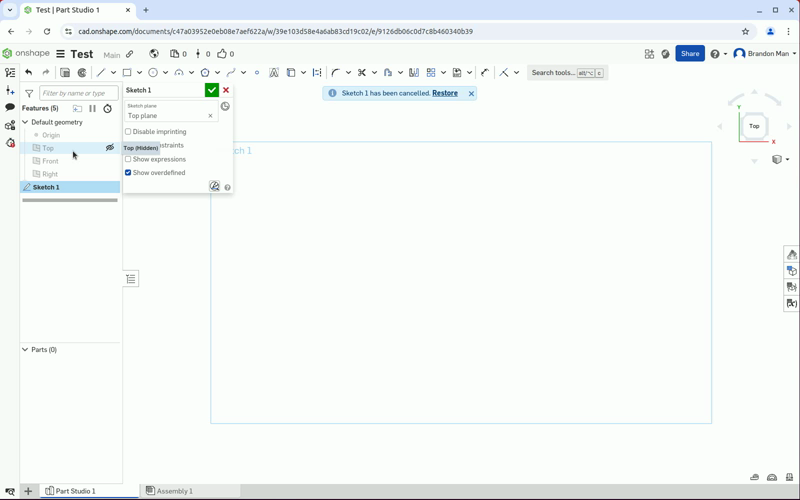
mouse_move(73, 352)
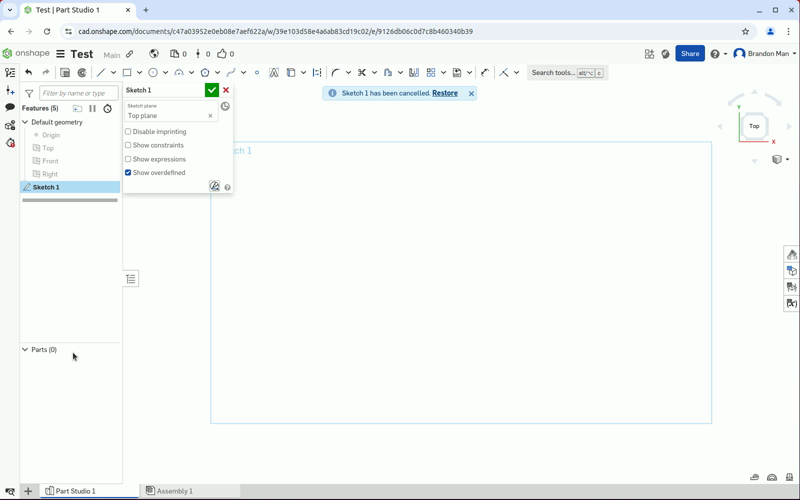
key(y)
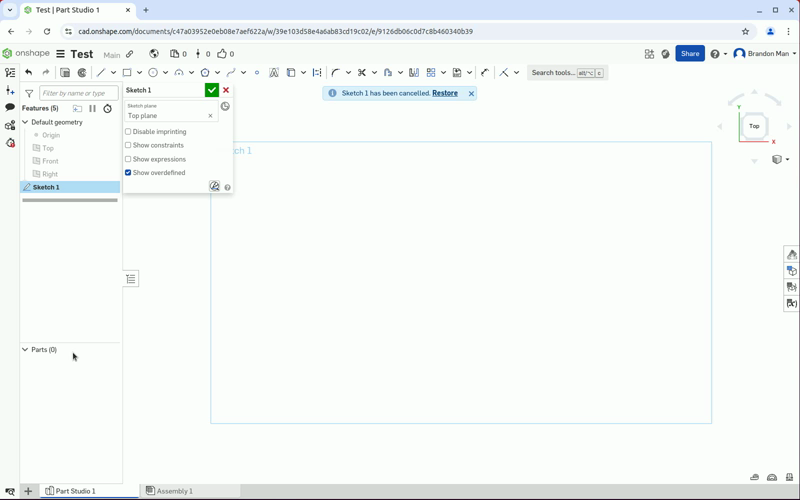
key(l)
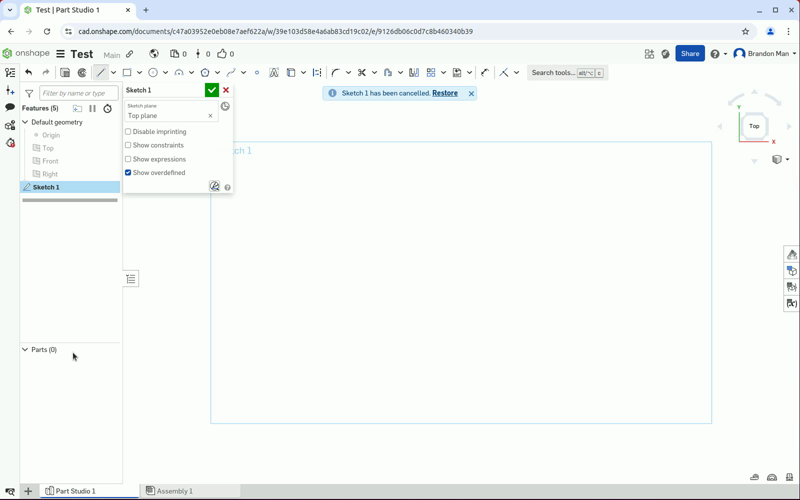
key_down(shift)
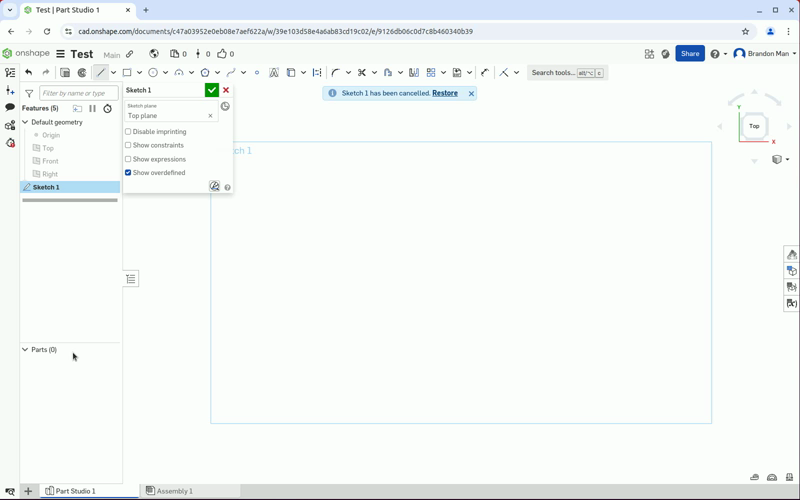
mouse_move(502, 395)
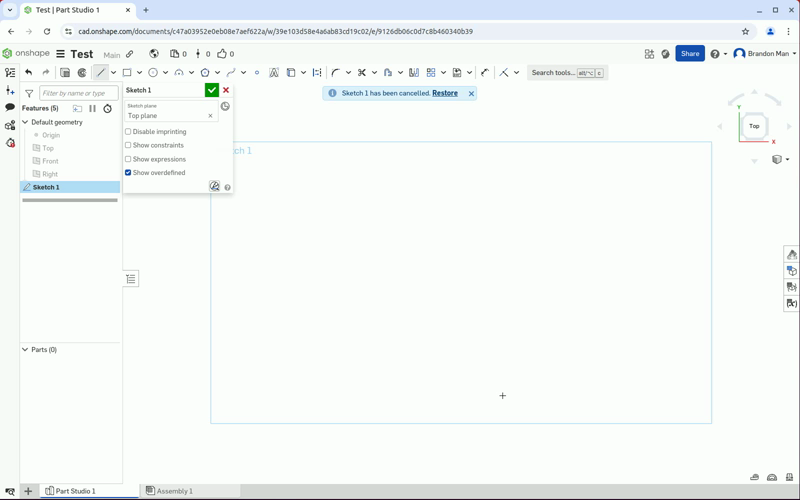
click(502, 395)
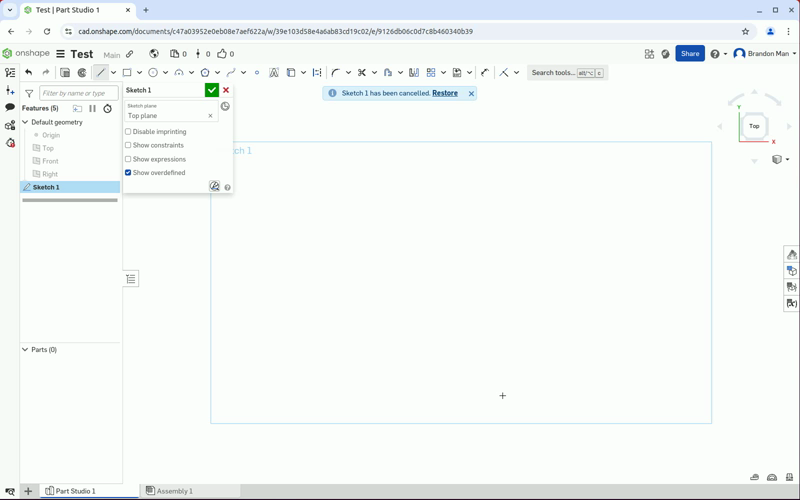
key_up(shift)
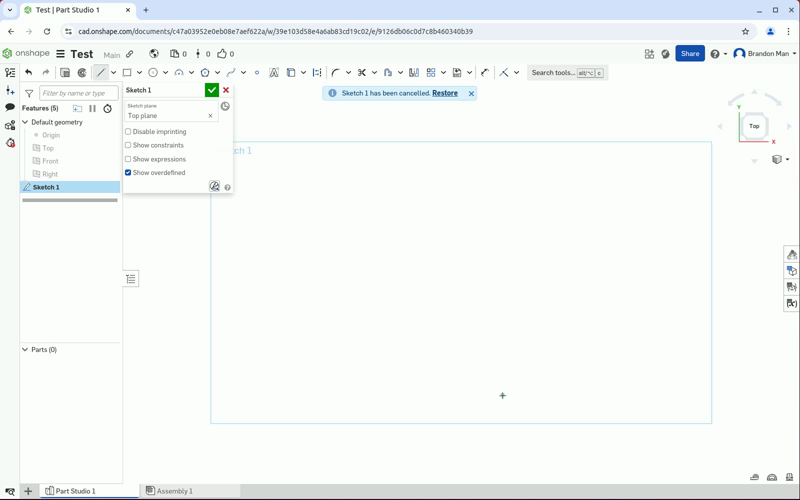
key_down(shift)
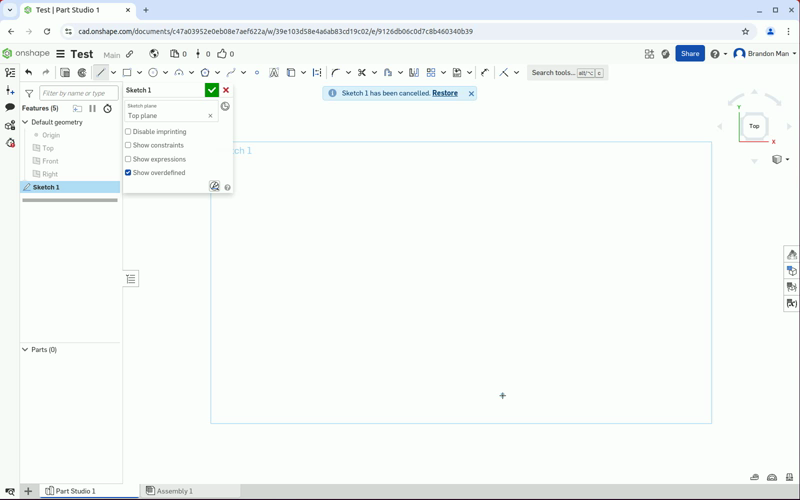
mouse_move(532, 395)
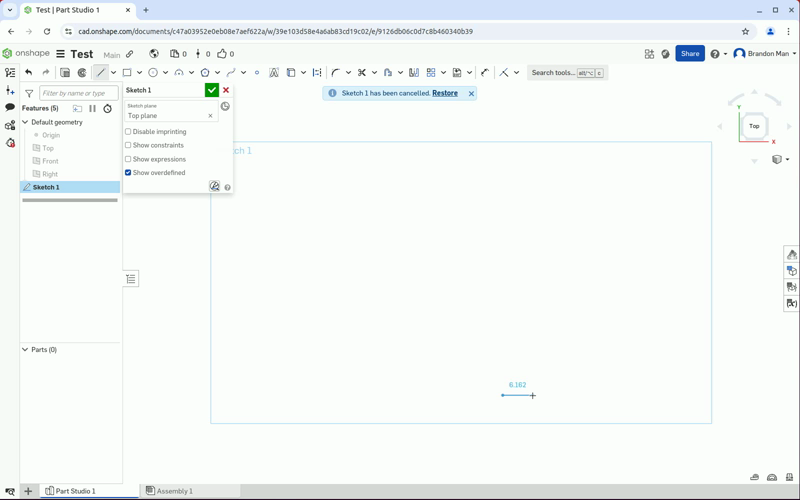
mouse_move(528, 395)
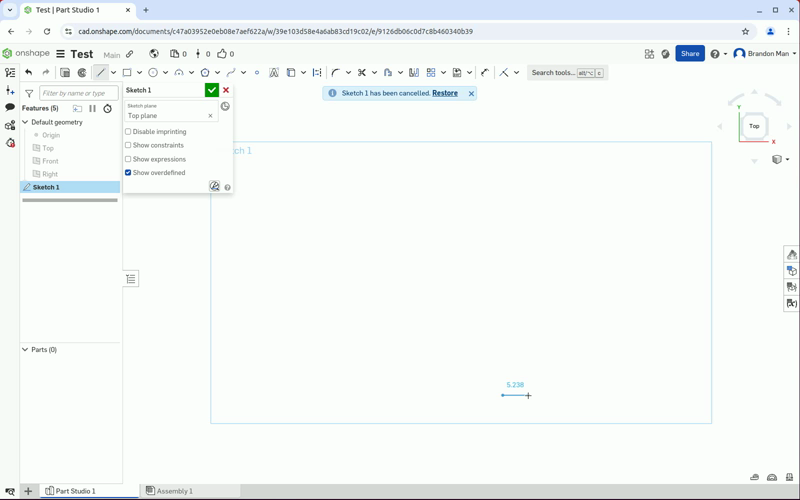
click(528, 395)
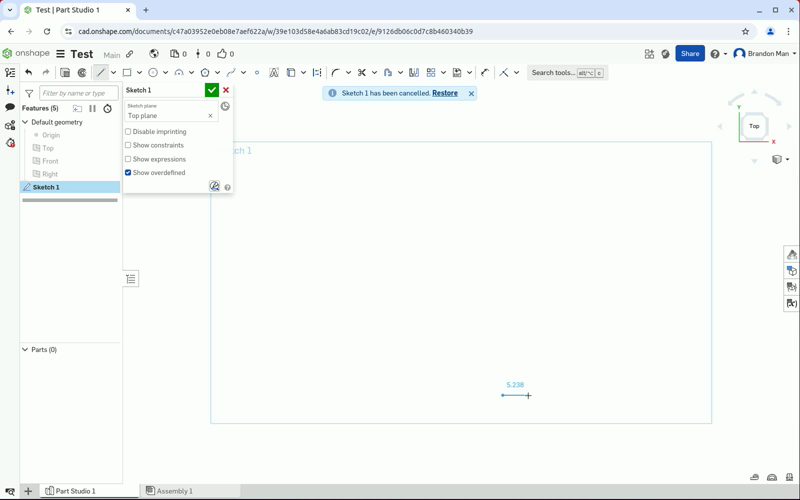
key_up(shift)
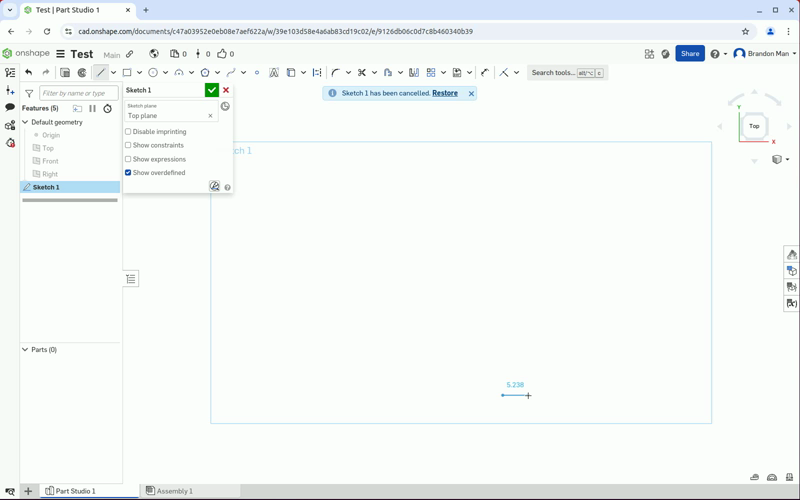
key_down(shift)
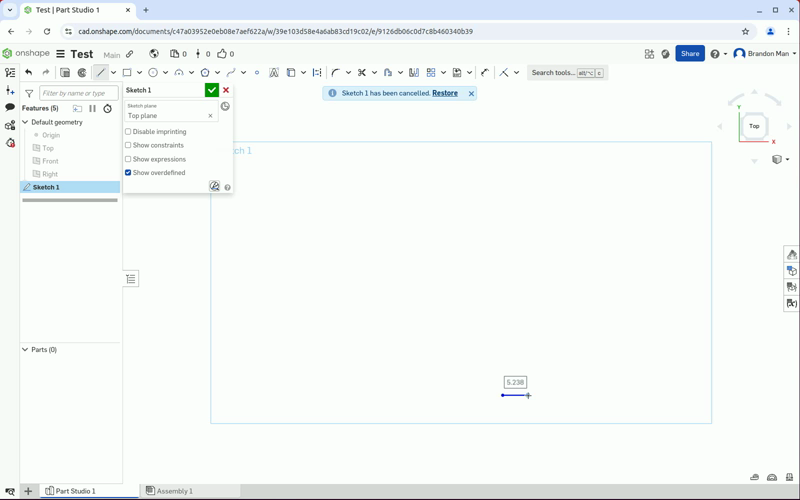
mouse_move(528, 223)
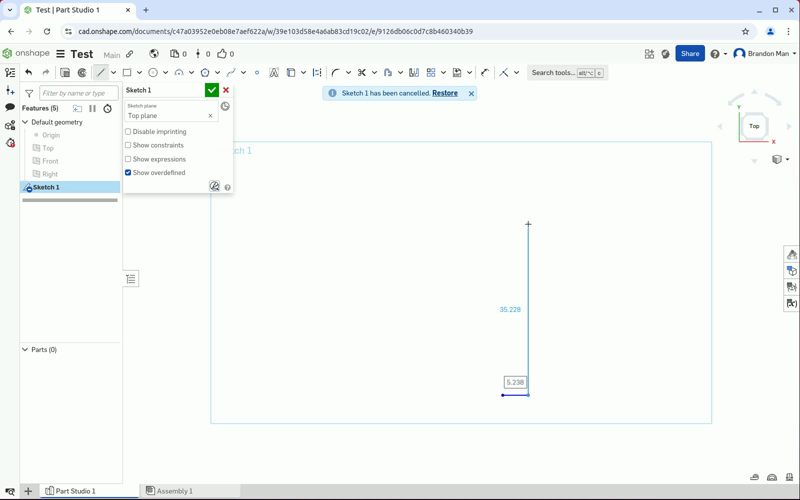
click(528, 223)
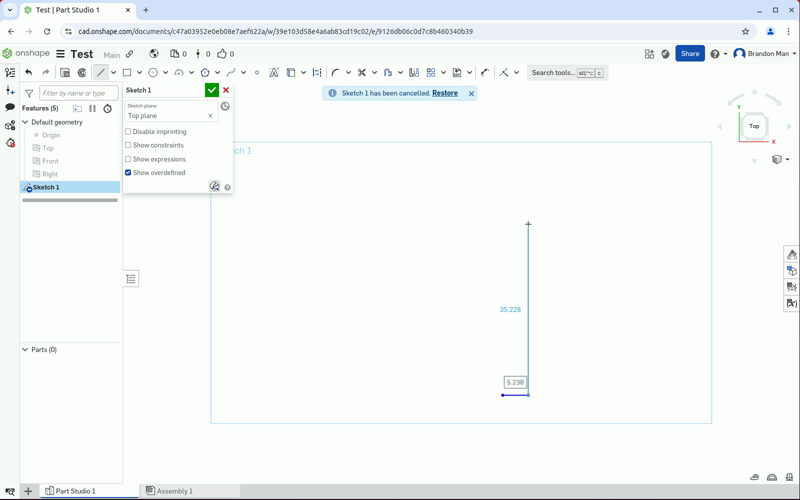
key_up(shift)
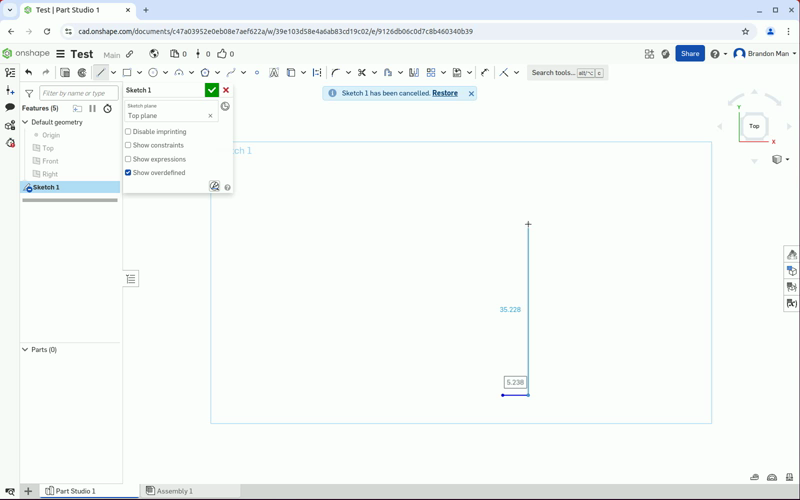
key_down(shift)
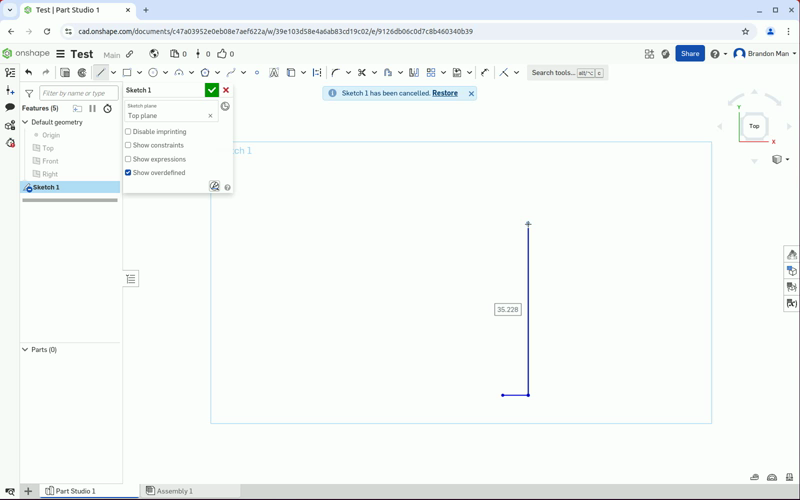
mouse_move(558, 223)
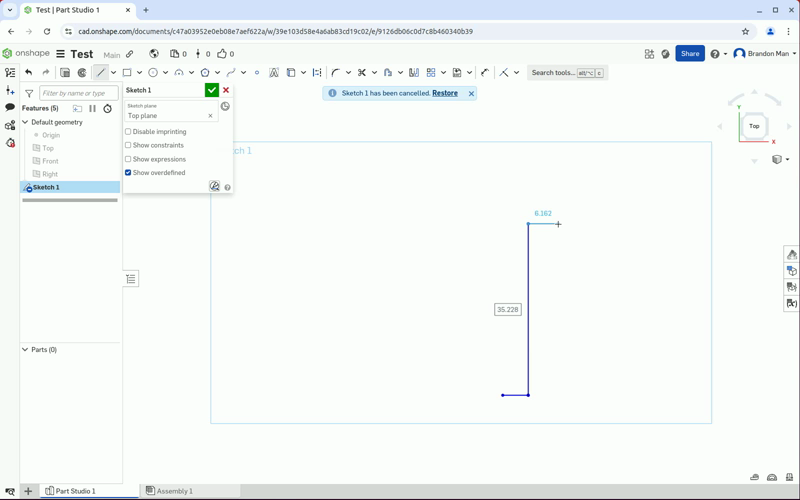
mouse_move(502, 223)
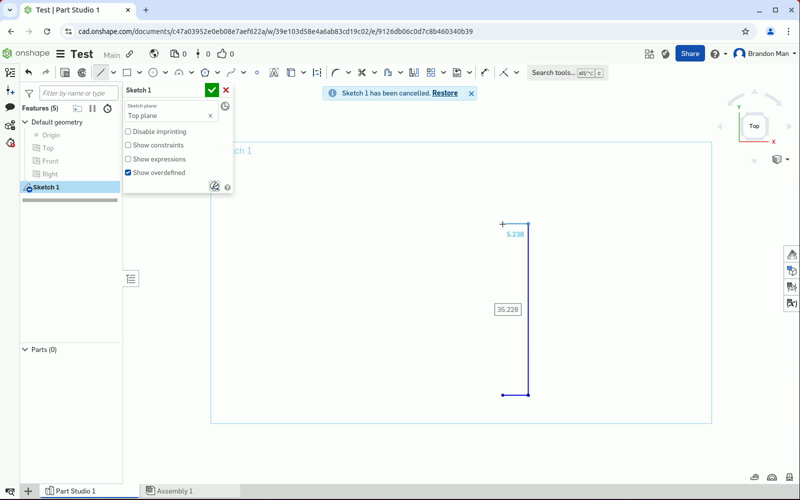
click(502, 223)
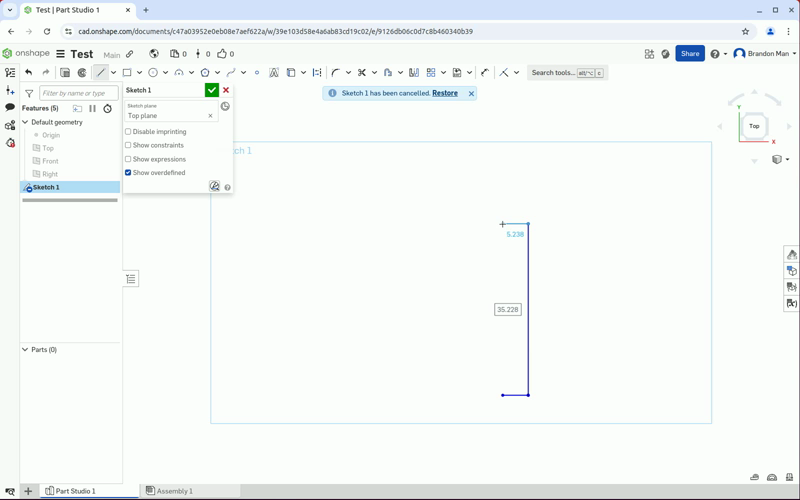
key_up(shift)
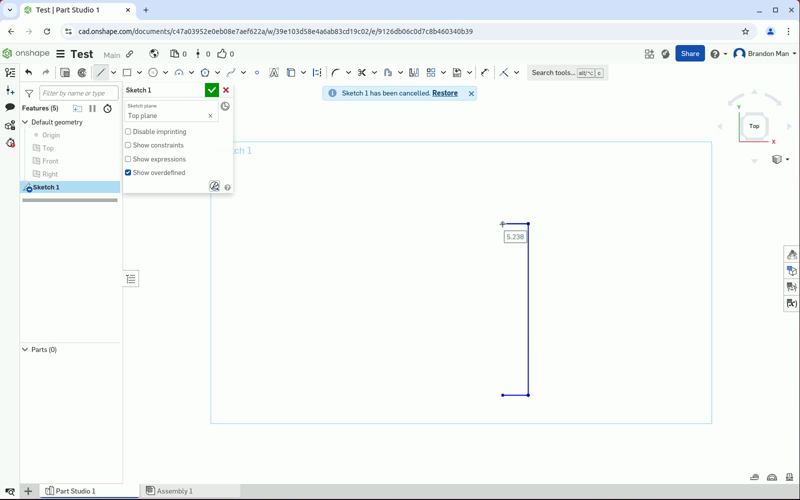
key_down(shift)
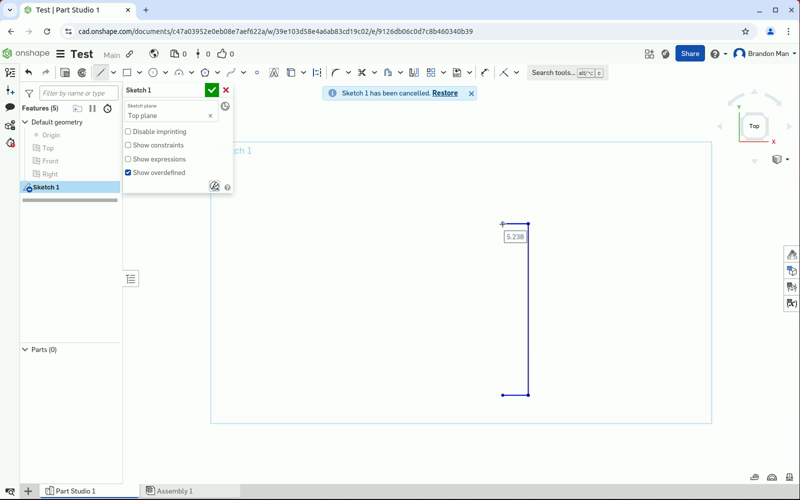
mouse_move(502, 297)
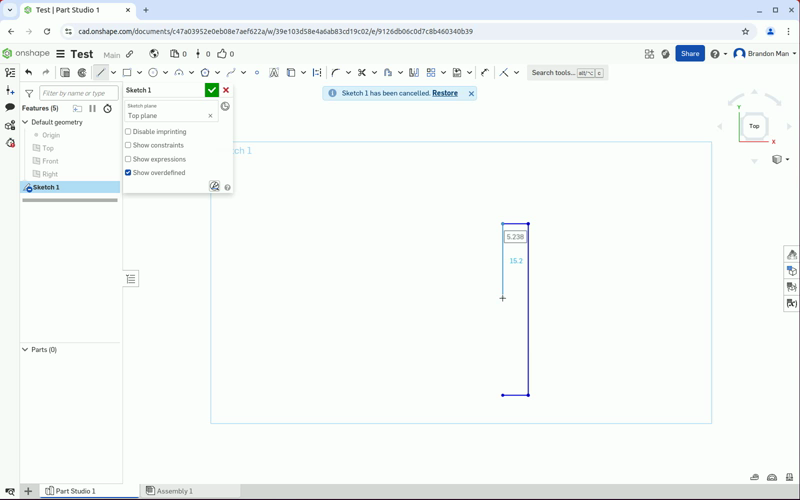
click(502, 297)
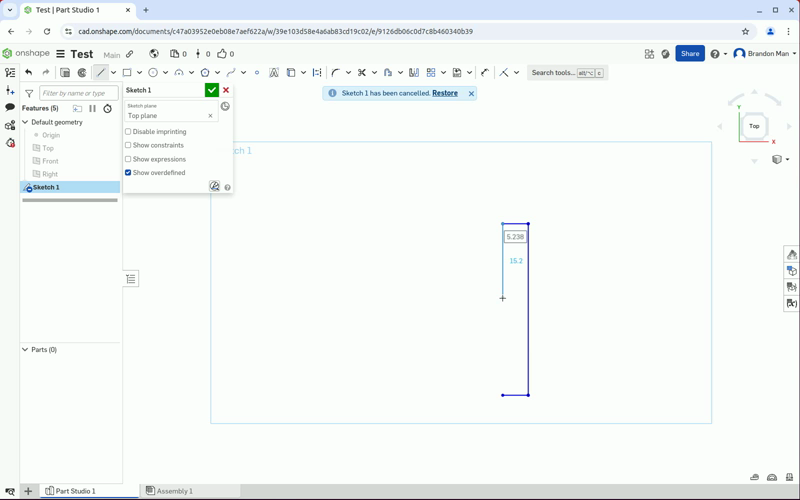
key_up(shift)
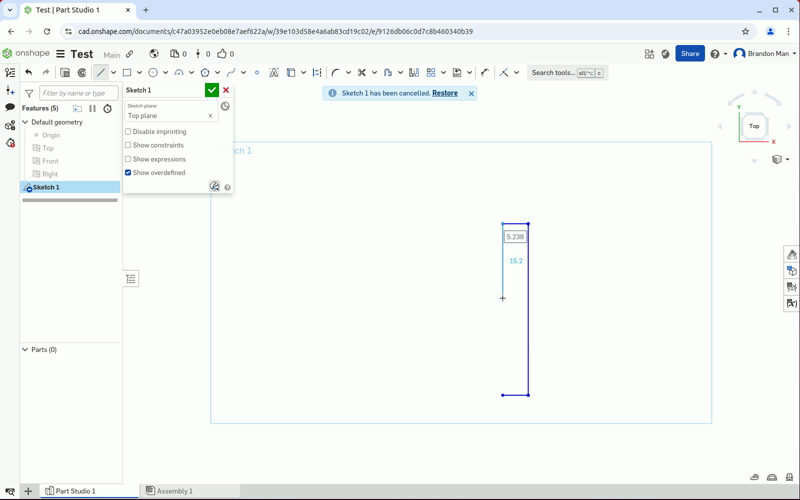
key_down(shift)
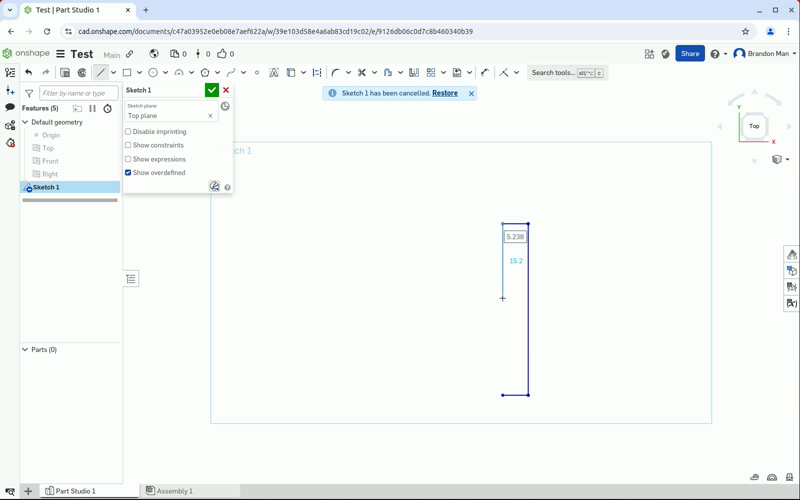
mouse_move(532, 297)
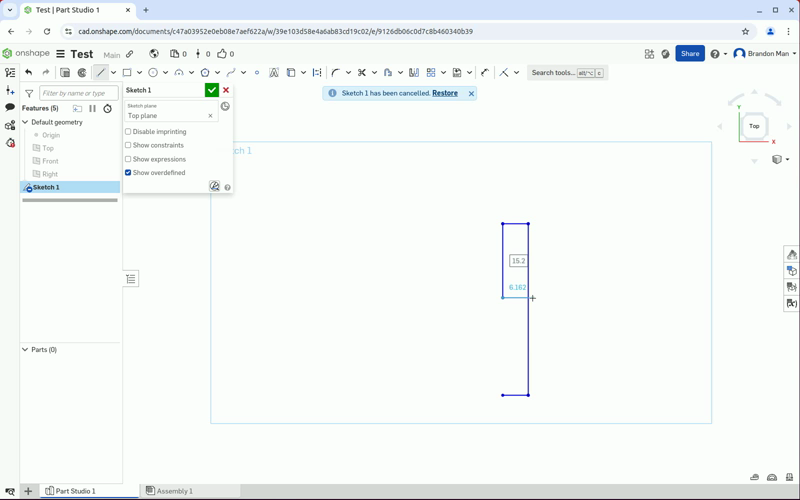
mouse_move(502, 321)
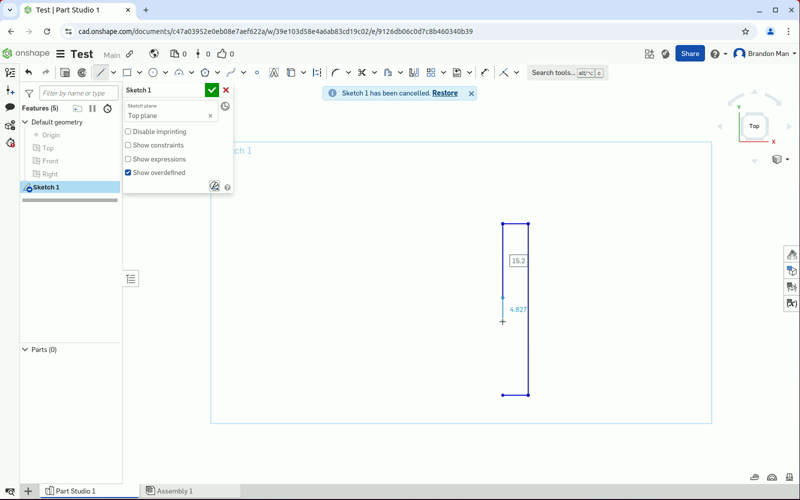
click(502, 321)
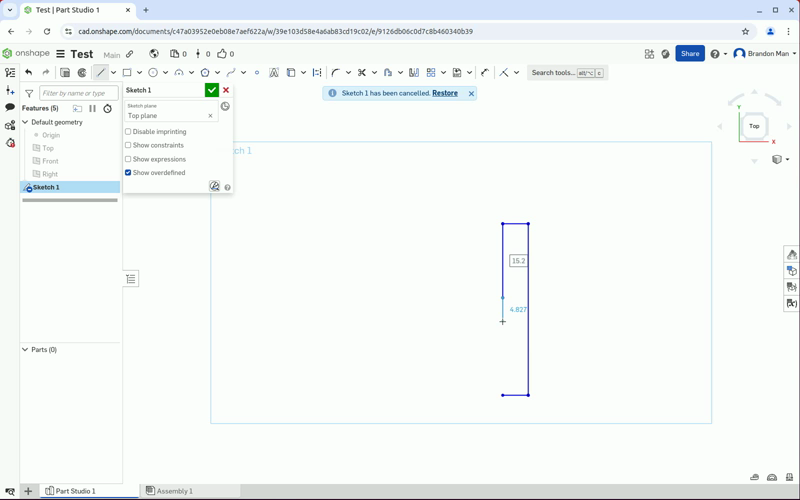
key_up(shift)
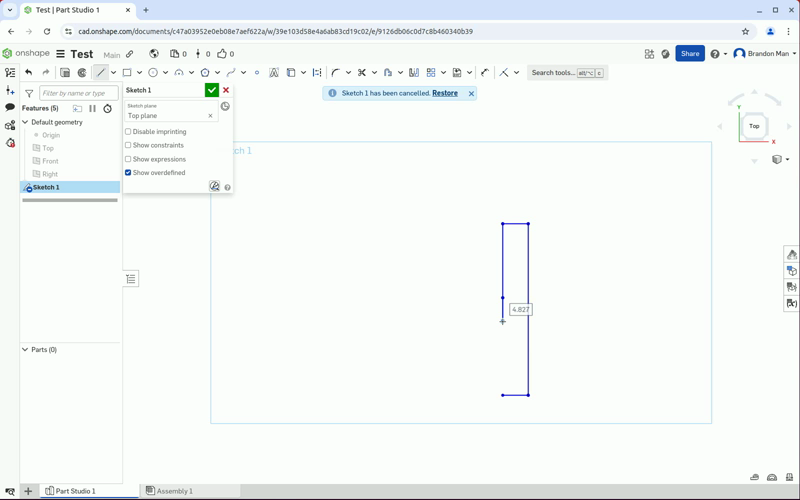
key_down(shift)
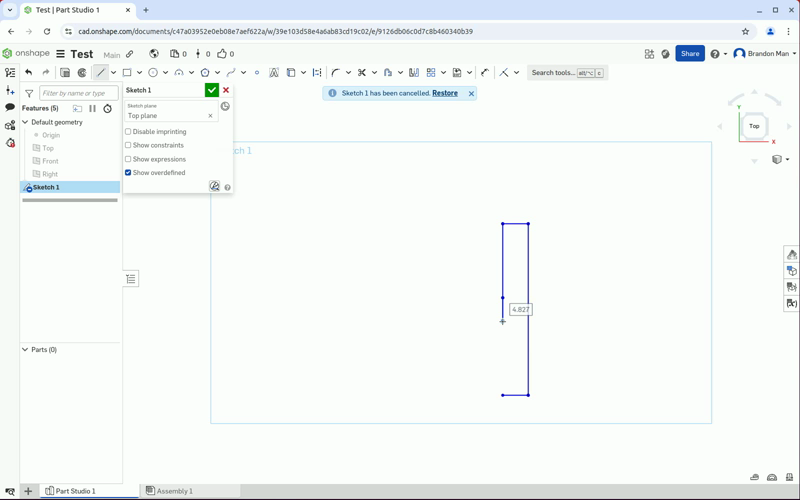
mouse_move(502, 395)
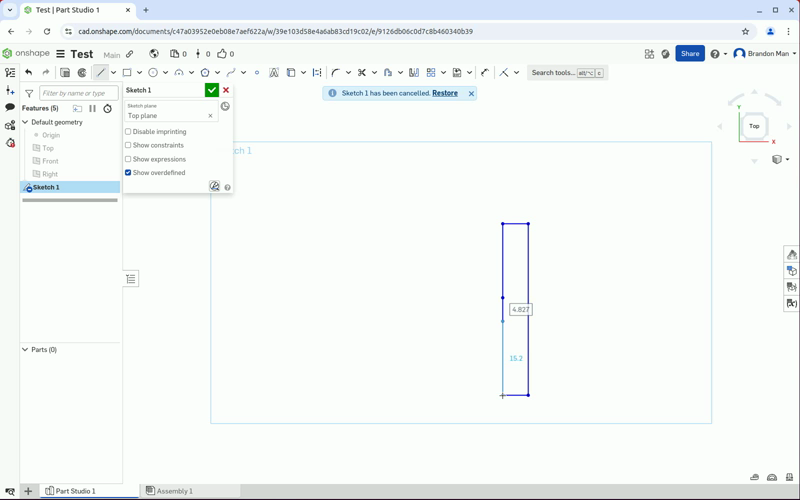
key_up(shift)
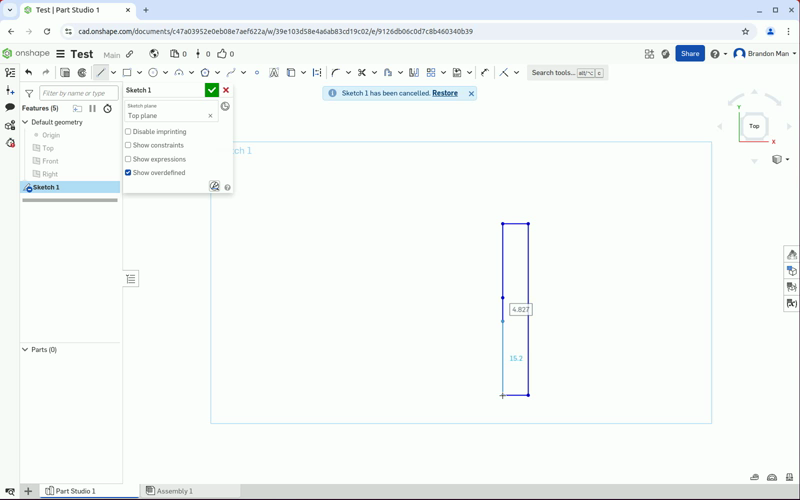
click(502, 395)
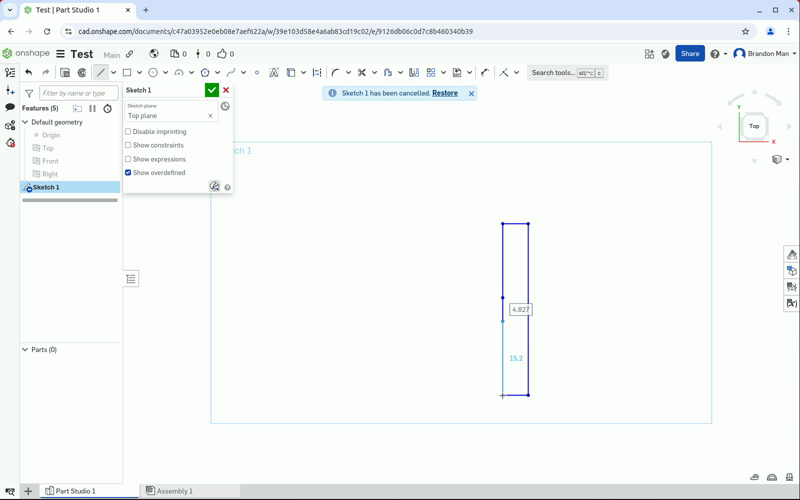
key(esc)
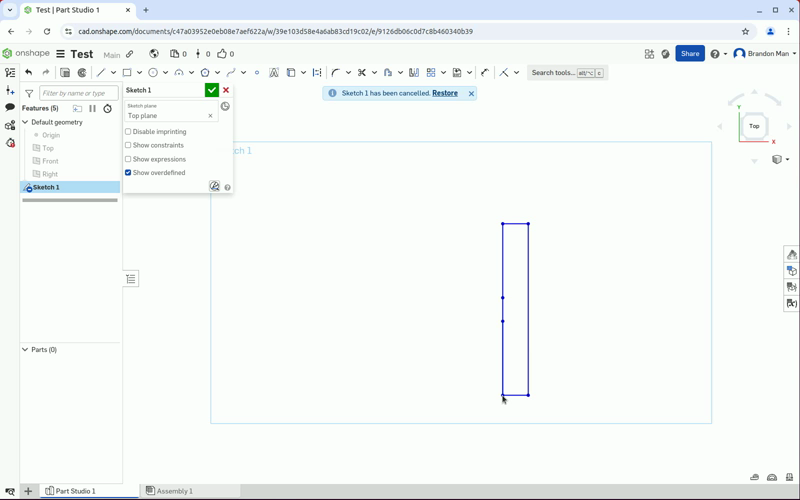
mouse_move(514, 272)
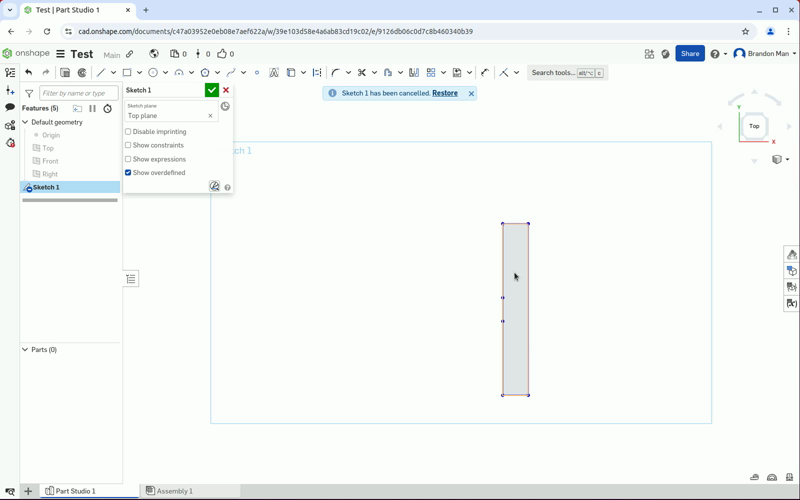
click(514, 272)
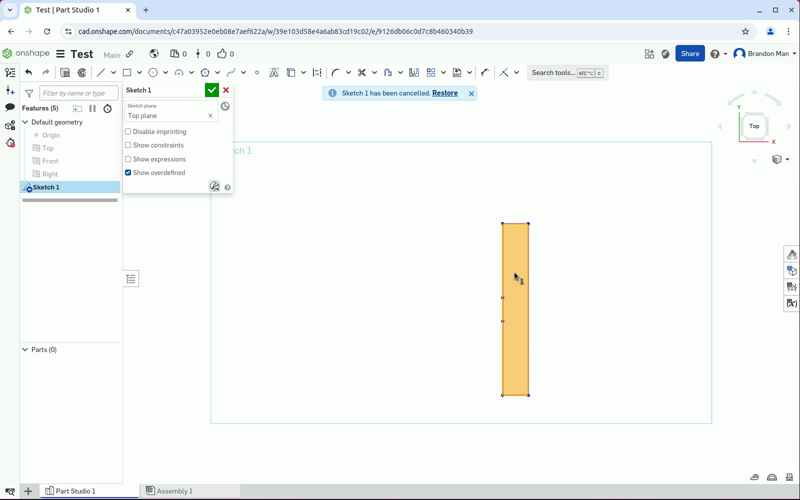
mouse_move(73, 352)
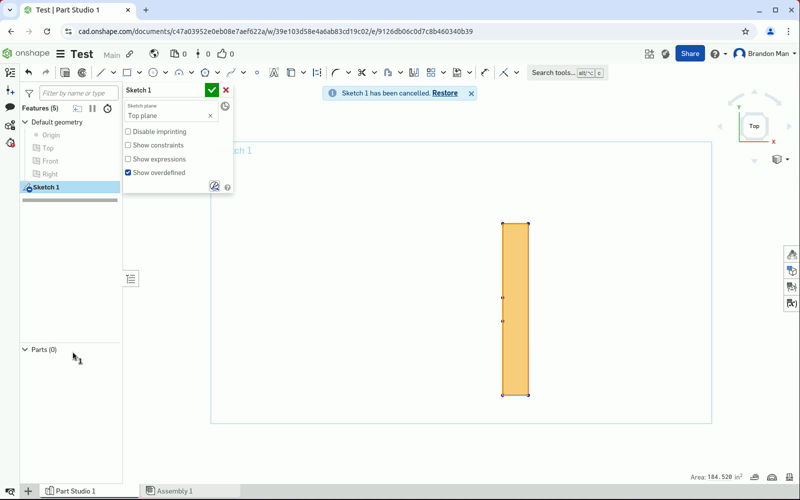
key(shift+y)
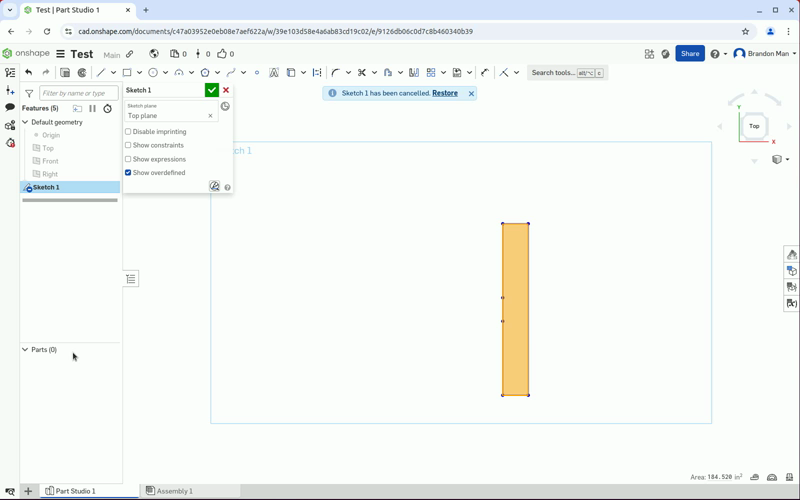
key(shift+e)
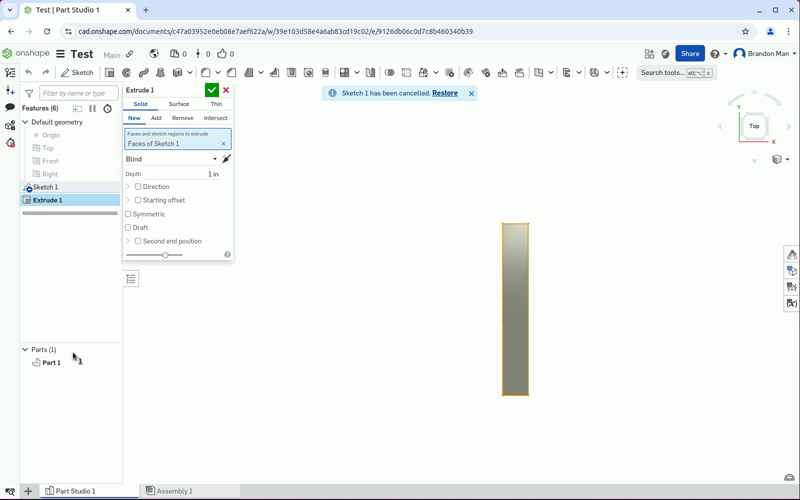
mouse_move(143, 106)
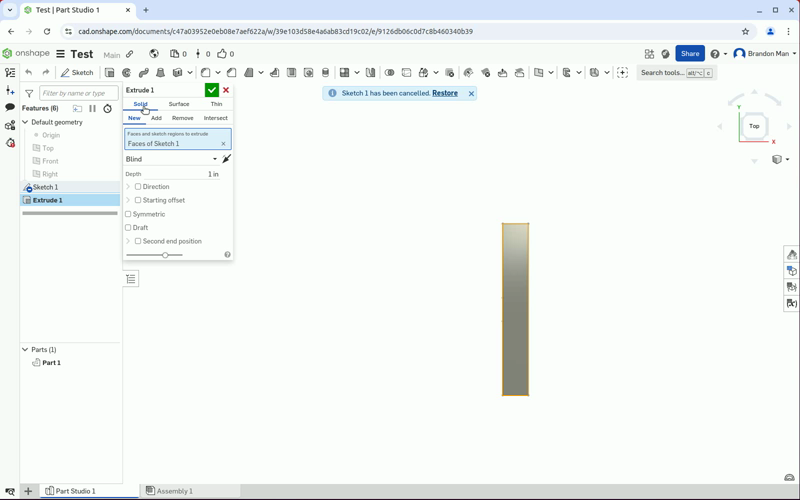
click(143, 106)
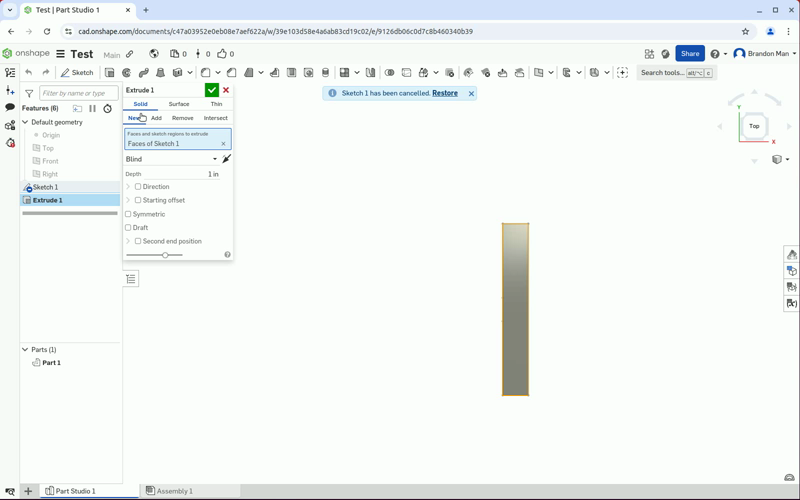
mouse_move(137, 120)
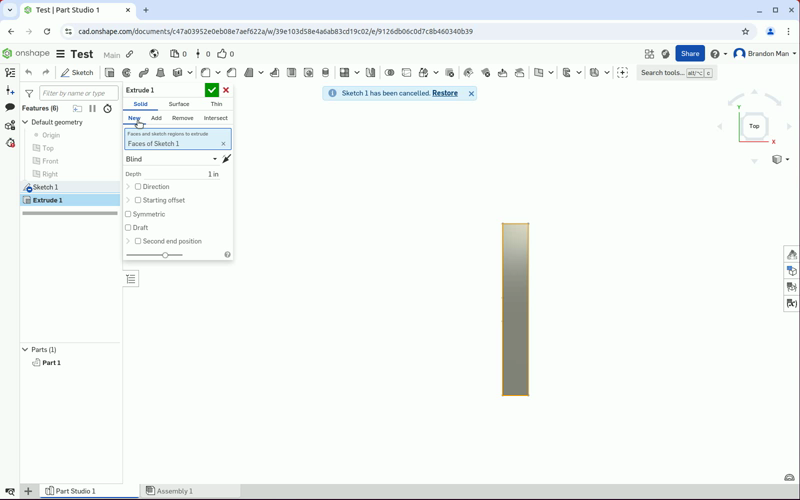
click(137, 120)
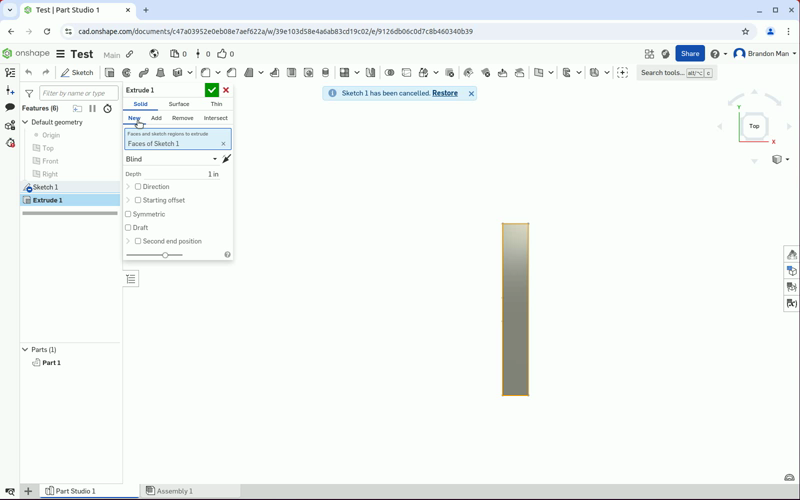
key(tab, 4)
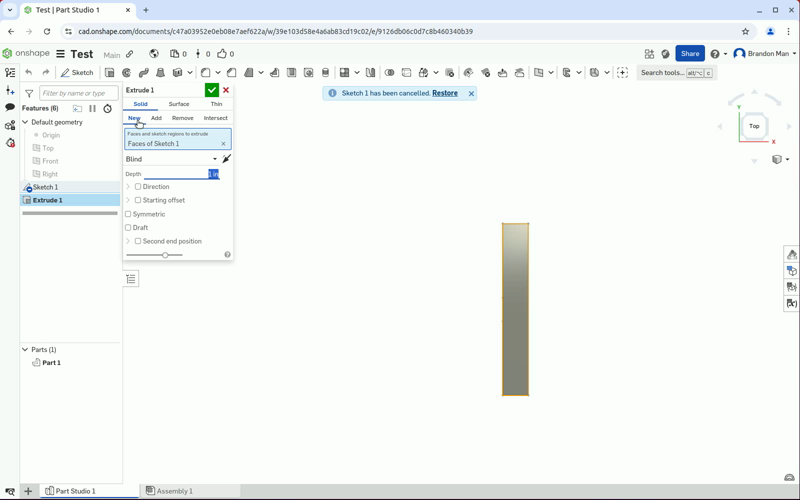
text(20.22)
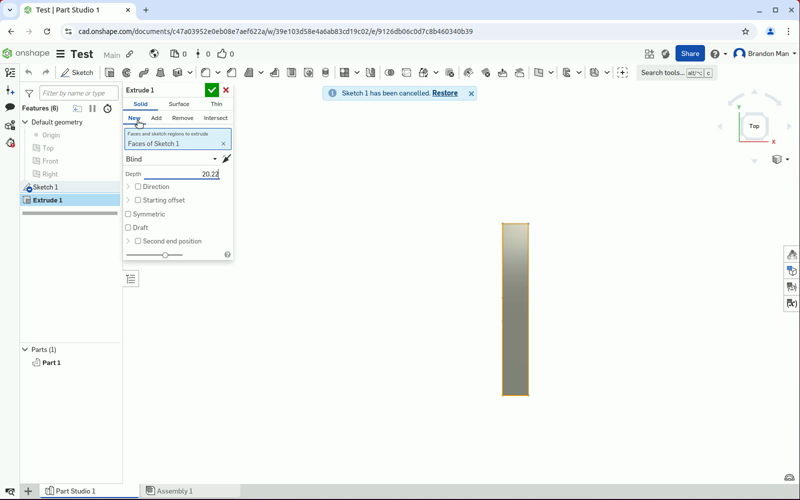
key(enter)
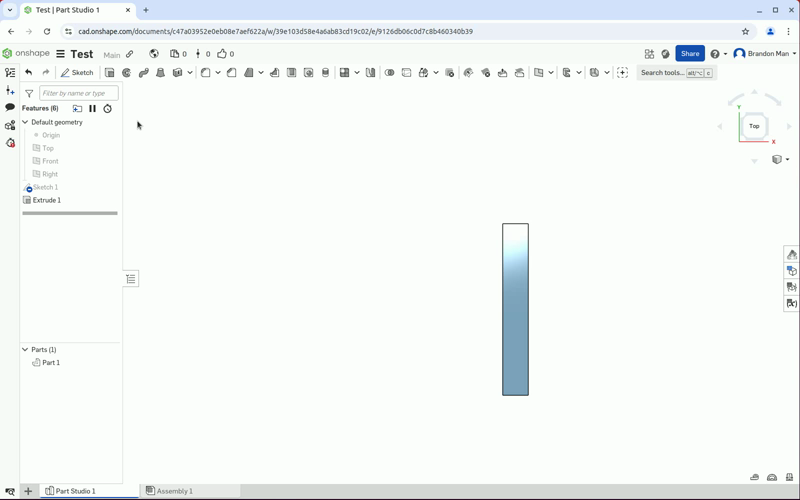
key(shift+h)
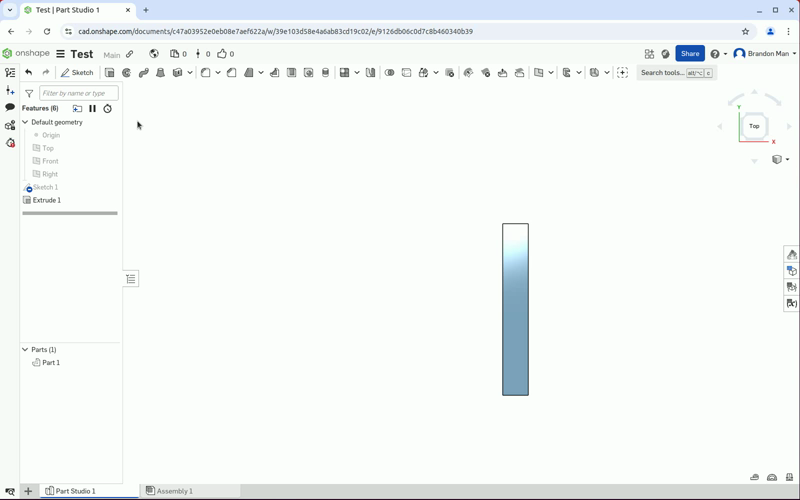
key(shift+h)
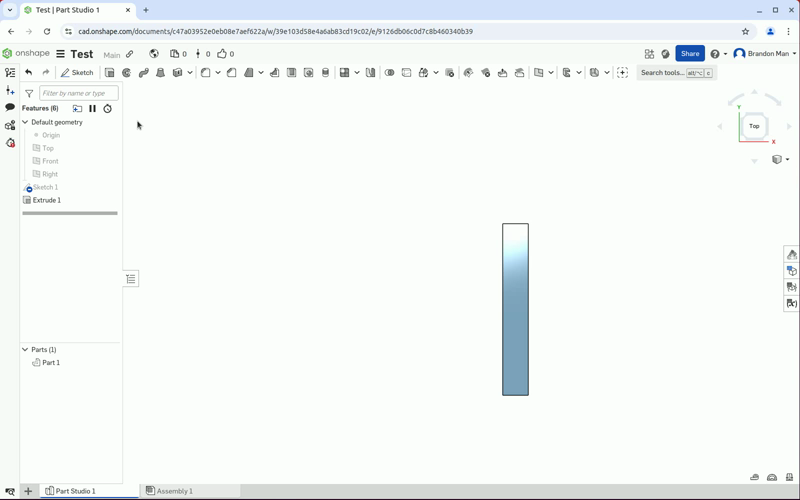
mouse_move(73, 189)
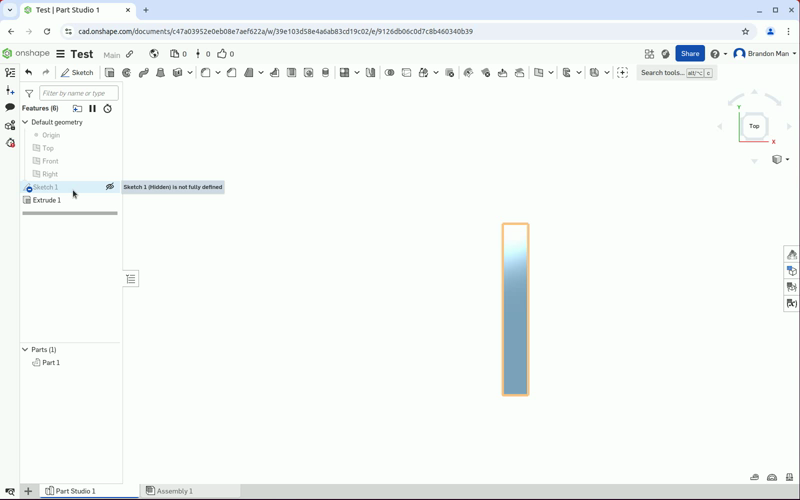
click(73, 189)
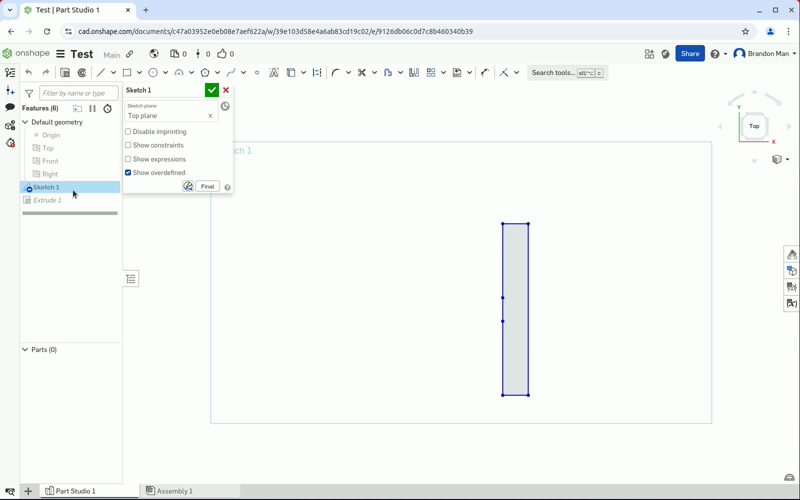
mouse_move(229, 92)
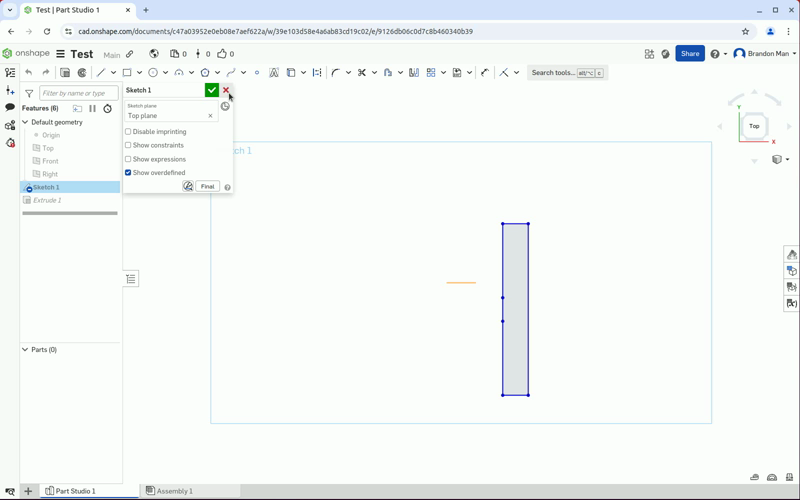
click(229, 92)
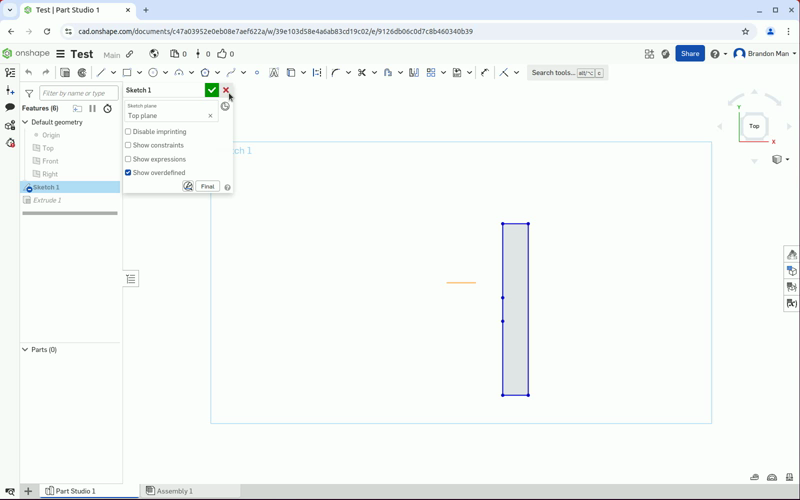
key(shift+s)
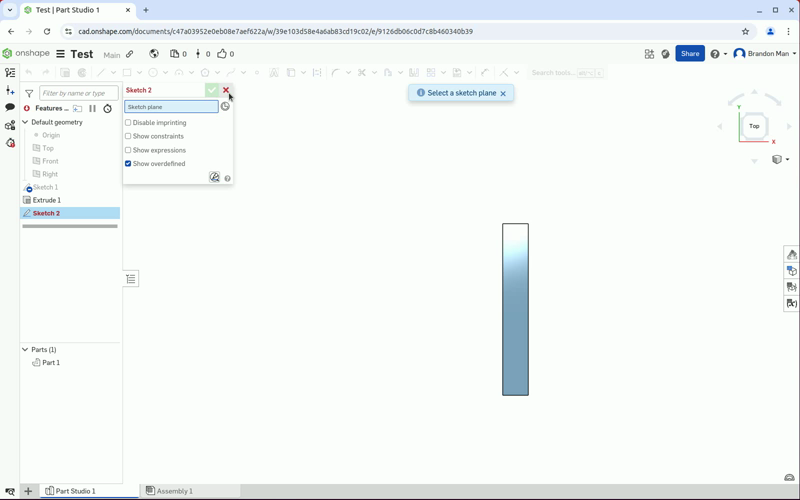
mouse_move(73, 150)
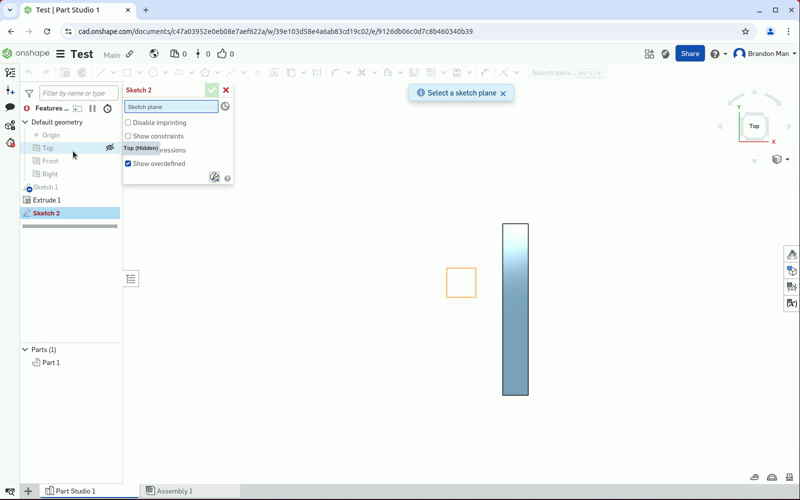
click(73, 150)
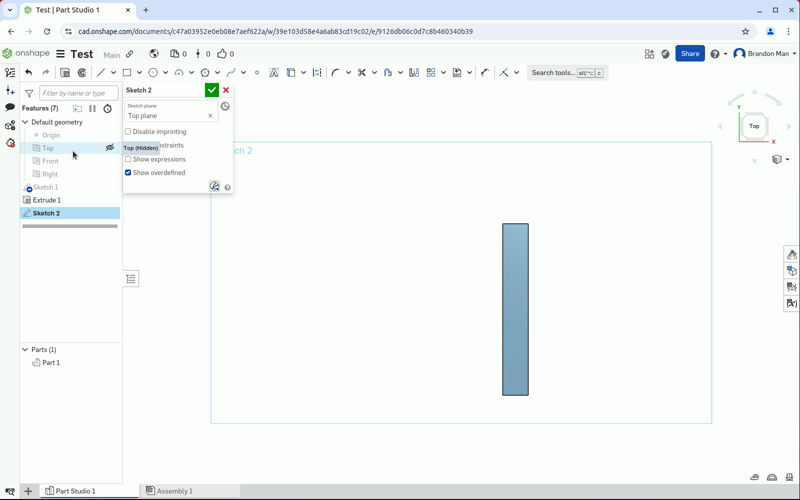
mouse_move(73, 352)
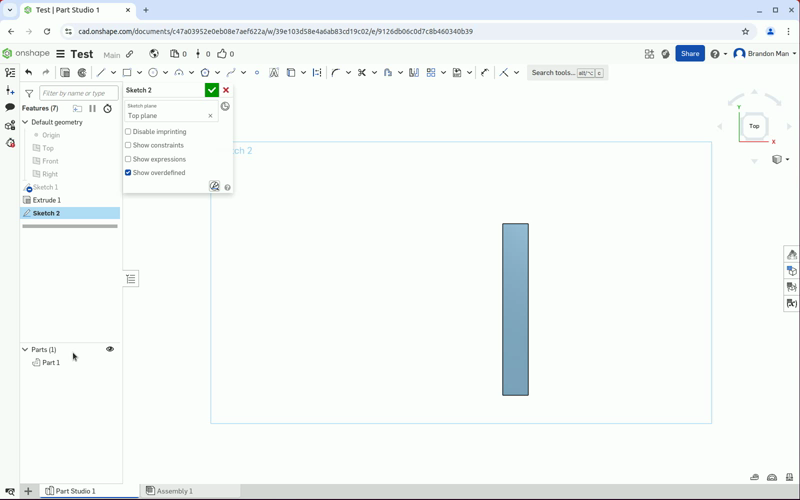
key(y)
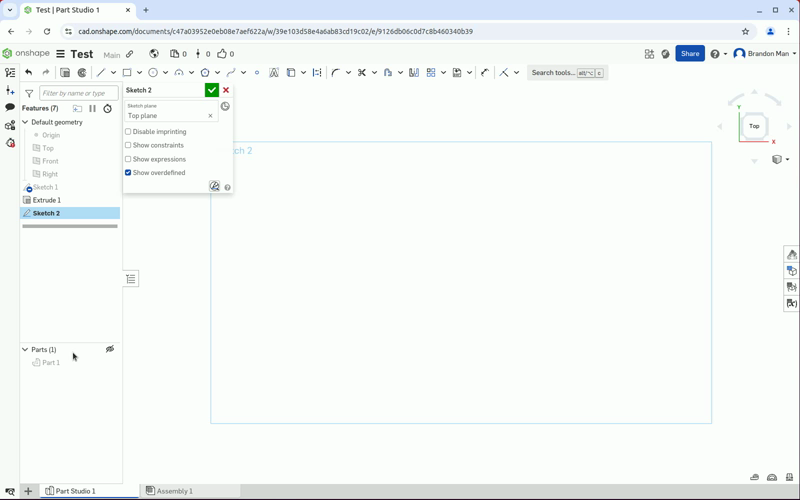
key(l)
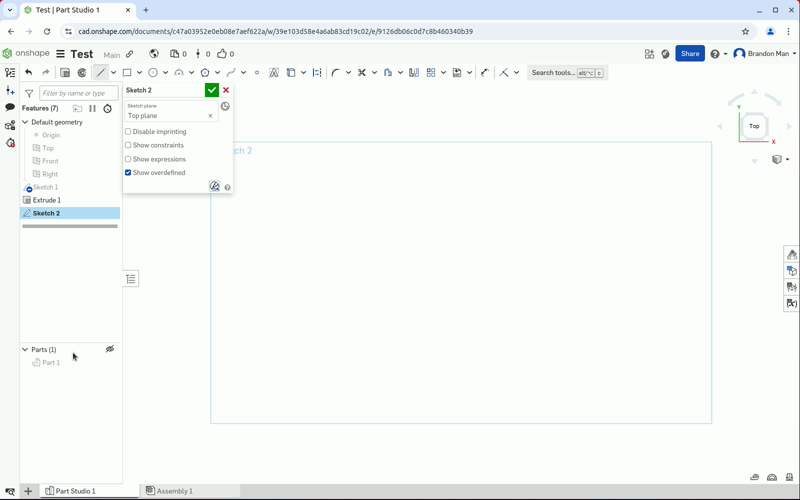
key_down(shift)
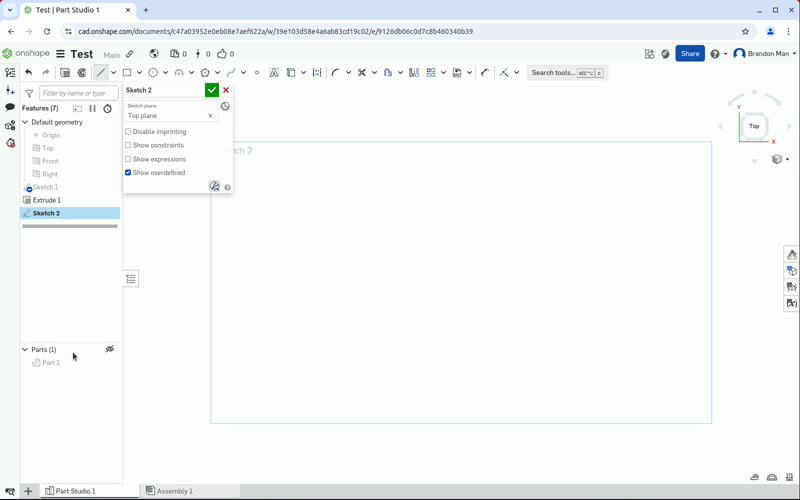
mouse_move(427, 321)
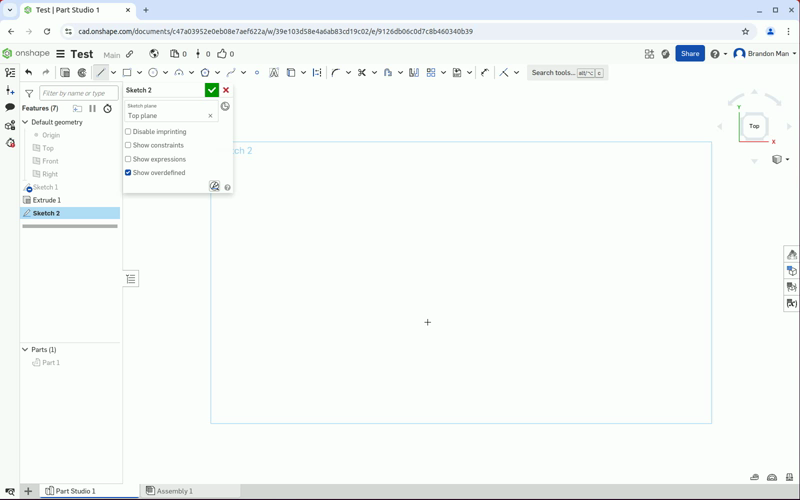
click(427, 321)
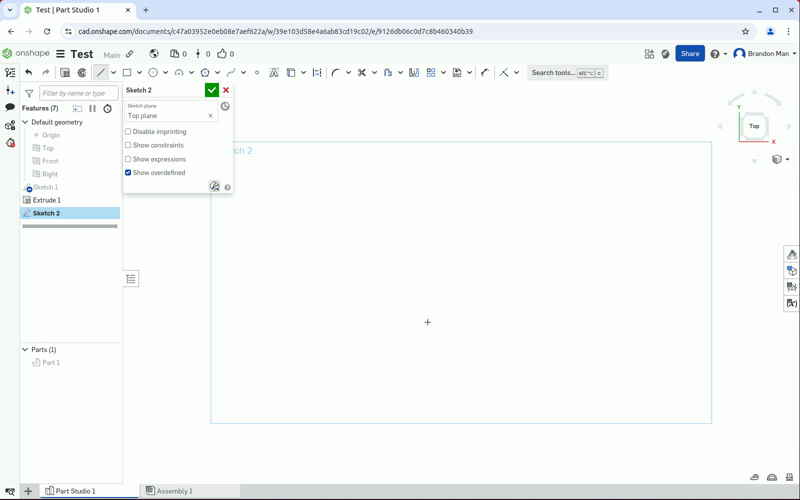
key_up(shift)
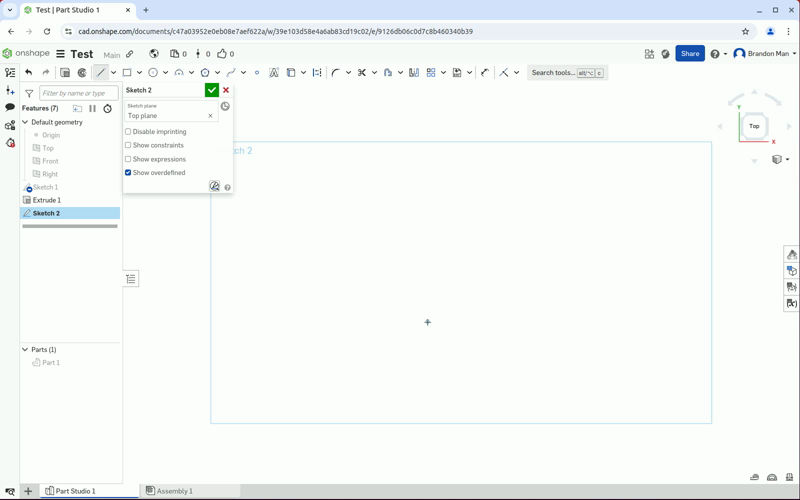
key_down(shift)
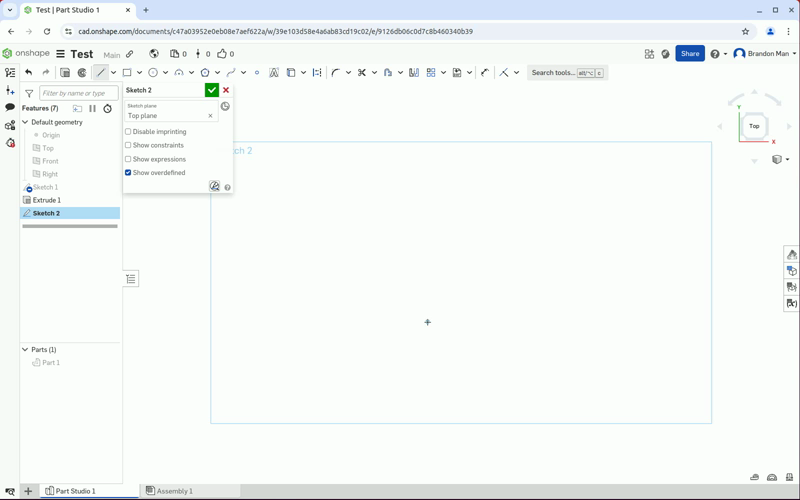
mouse_move(502, 321)
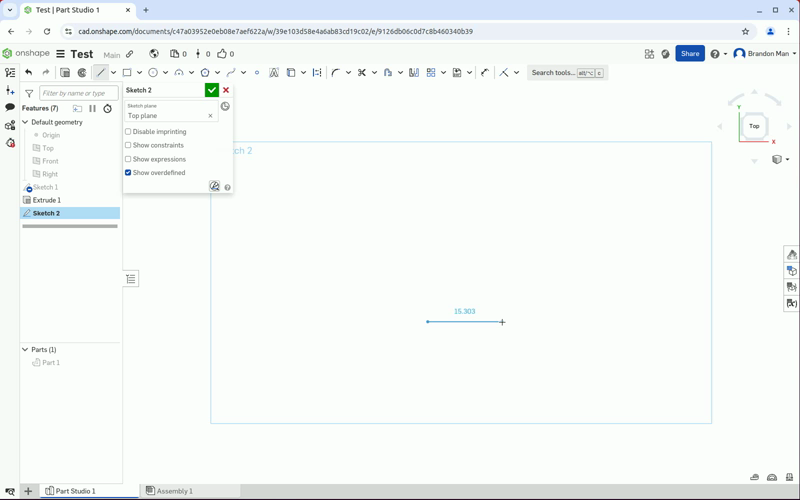
click(502, 321)
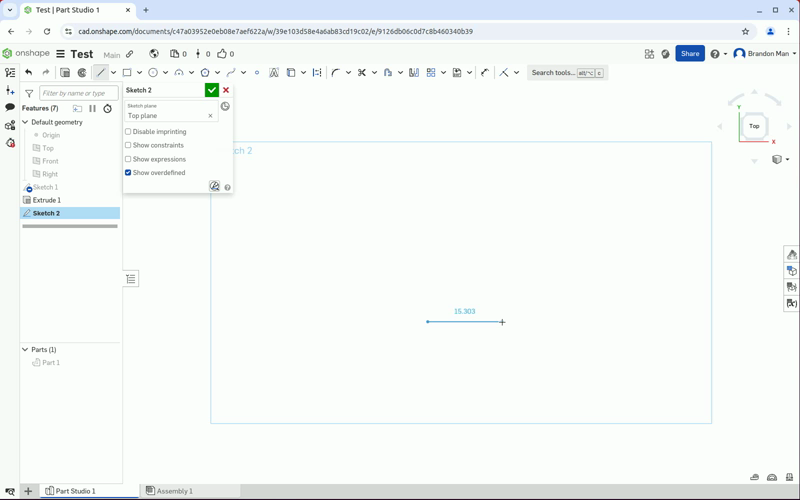
key_up(shift)
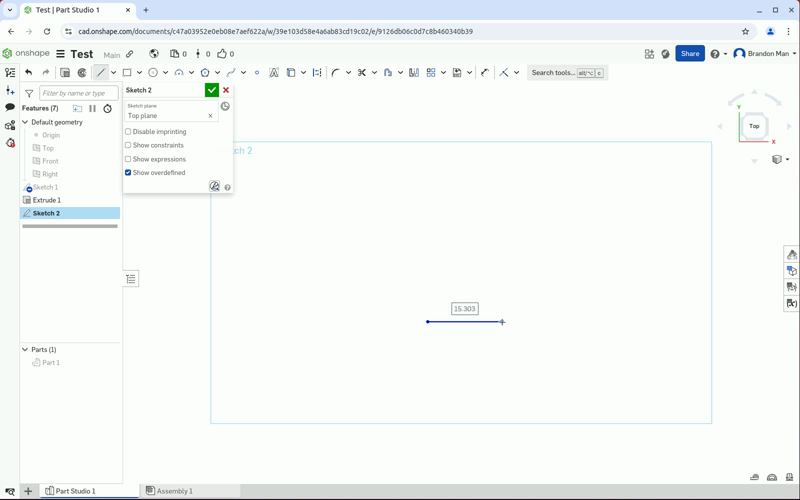
key_down(shift)
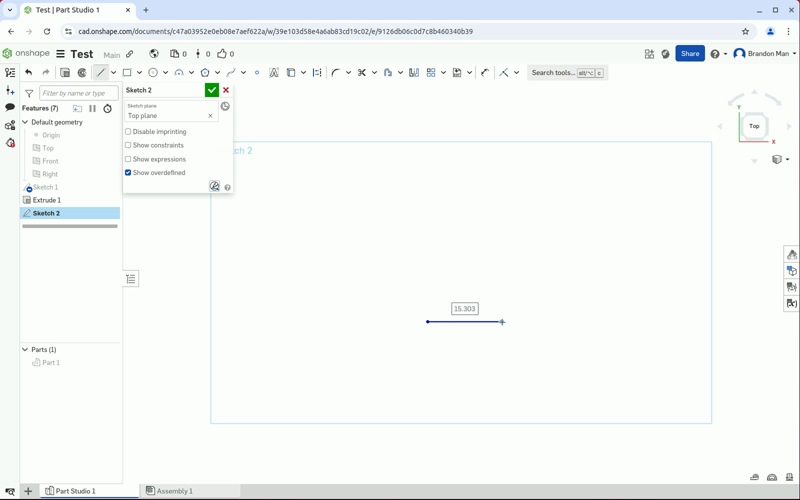
mouse_move(532, 321)
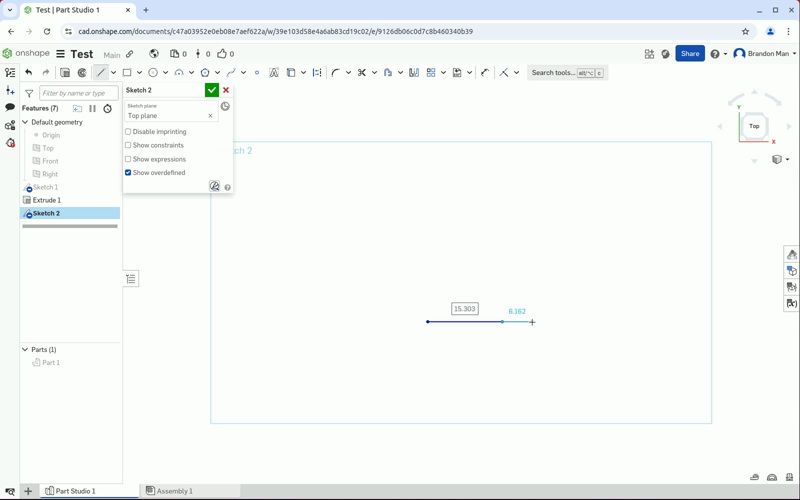
mouse_move(502, 296)
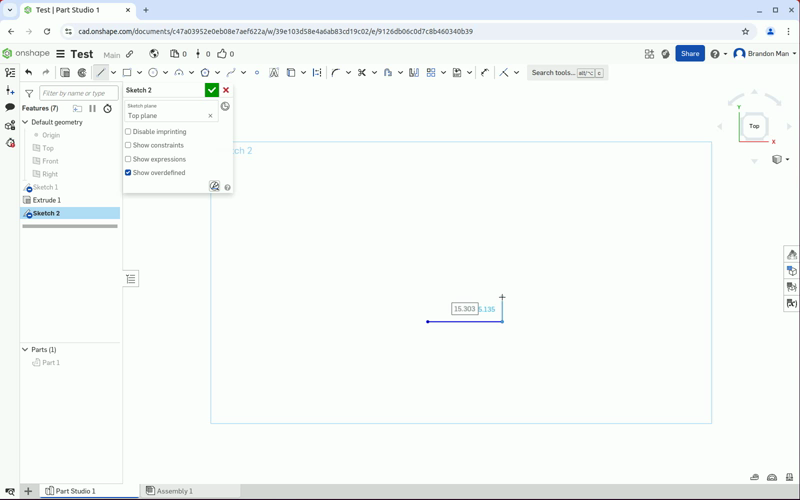
click(502, 296)
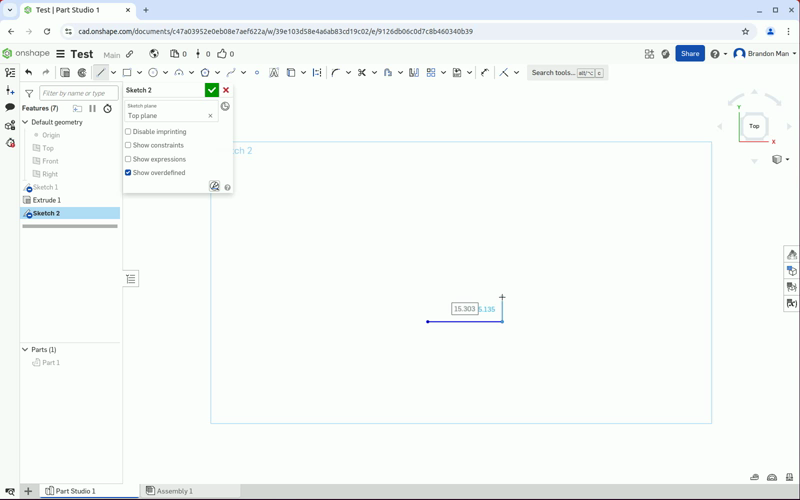
key_up(shift)
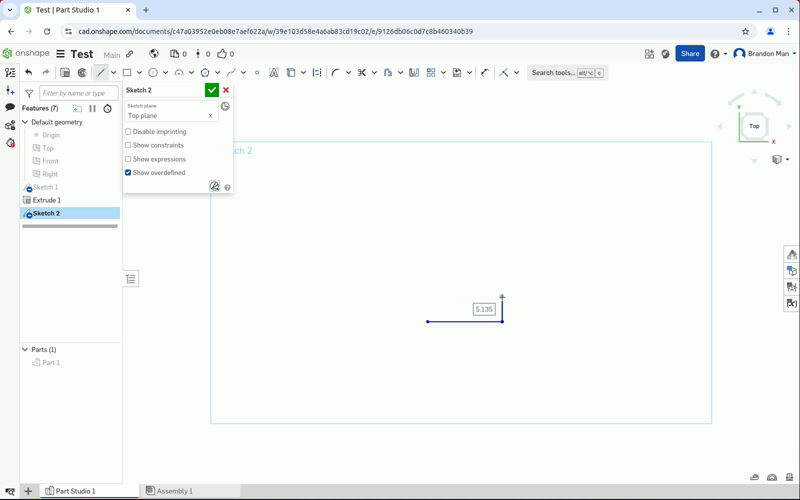
key_down(shift)
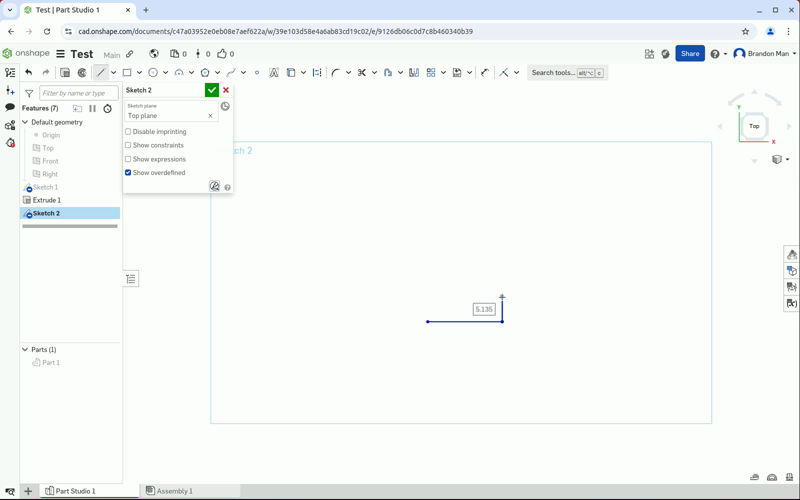
mouse_move(427, 296)
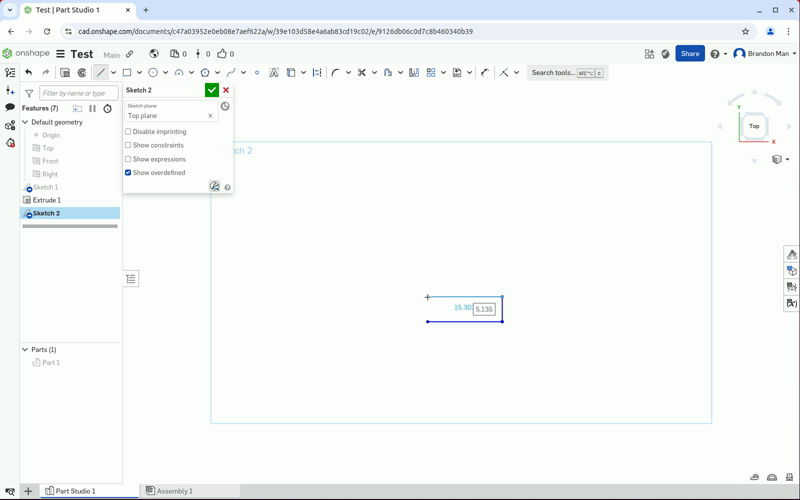
click(427, 296)
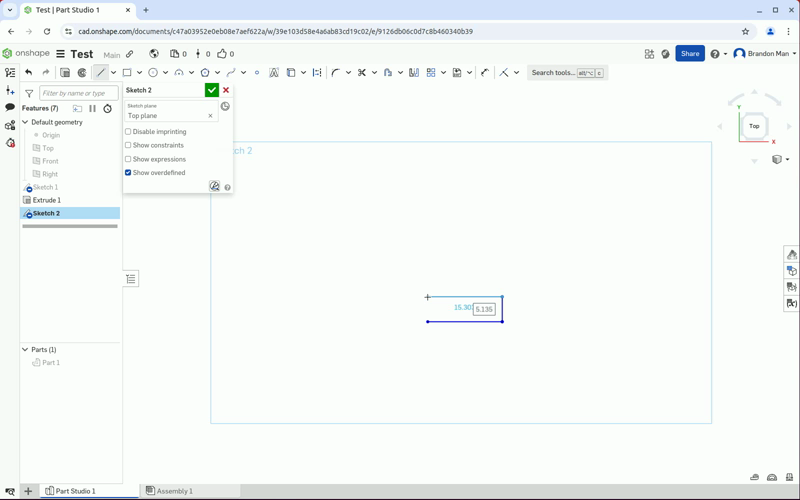
key_up(shift)
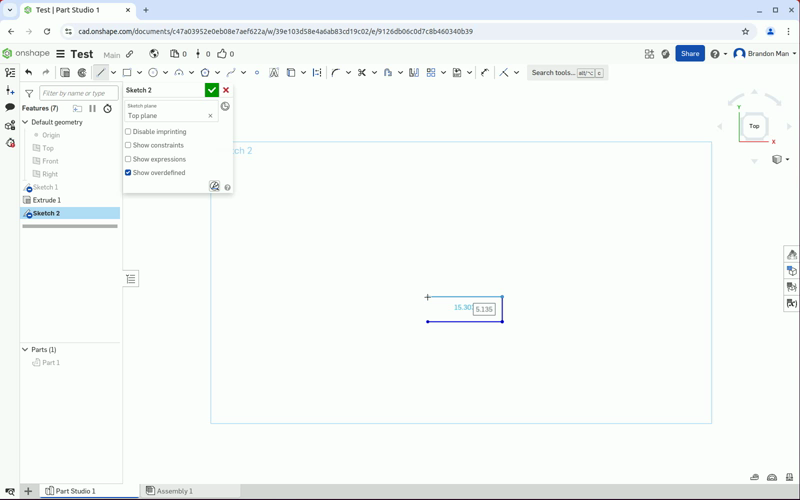
mouse_move(457, 296)
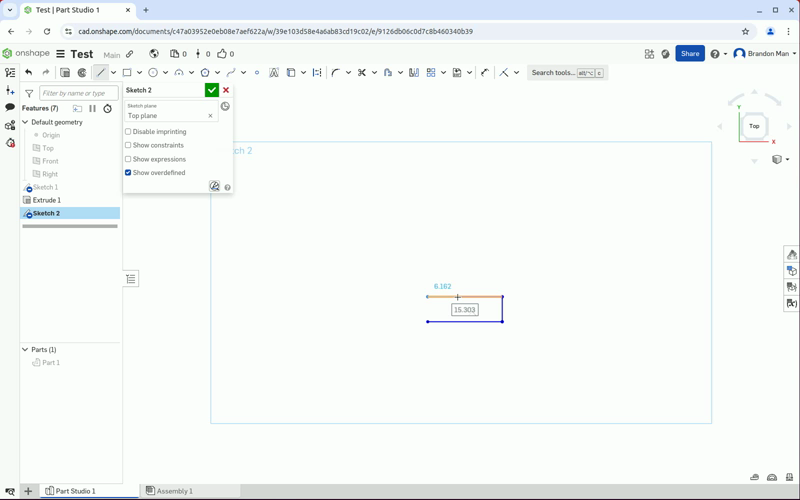
key_down(shift)
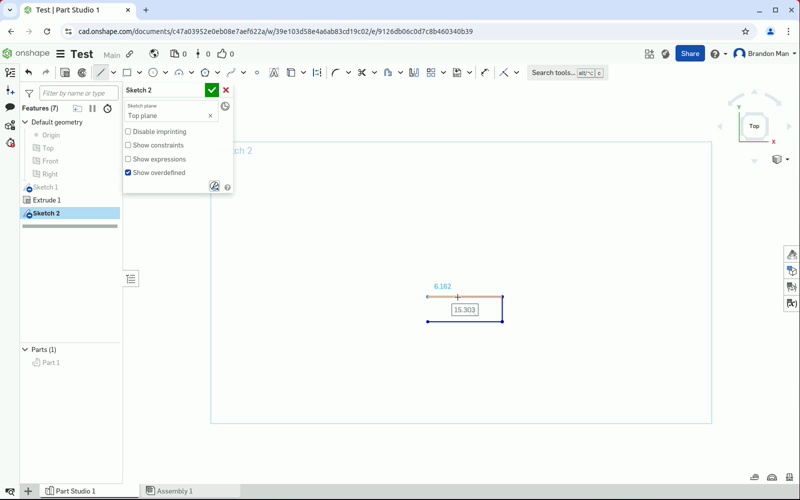
mouse_move(427, 321)
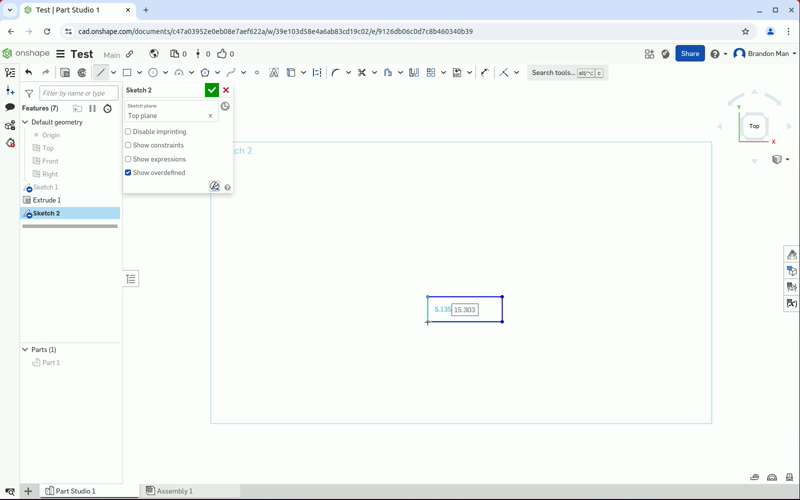
key_up(shift)
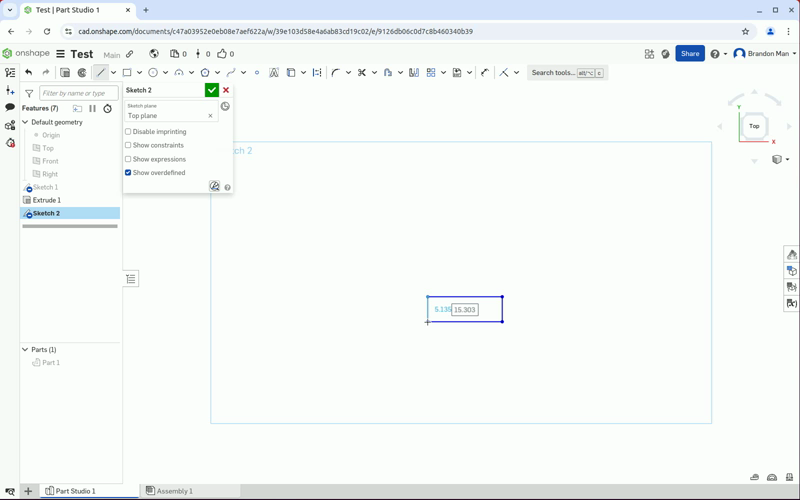
click(427, 321)
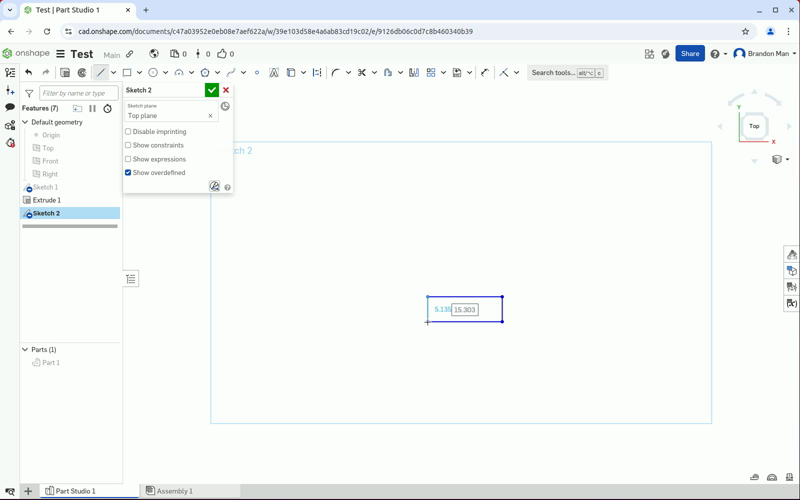
key(esc)
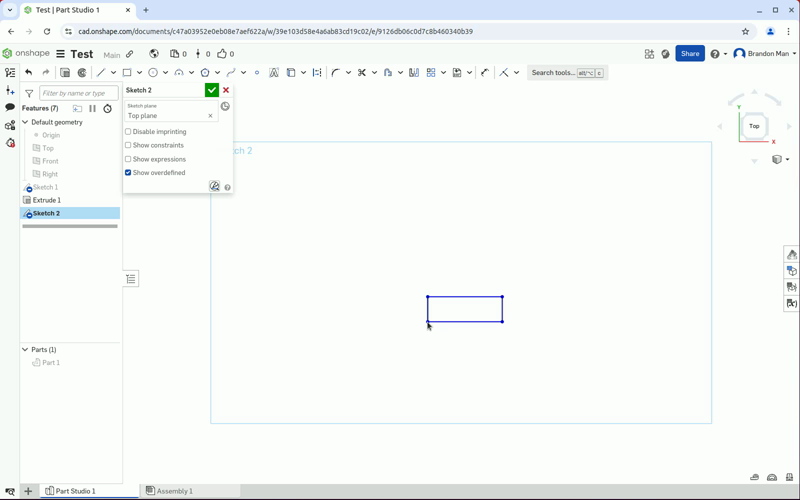
mouse_move(439, 298)
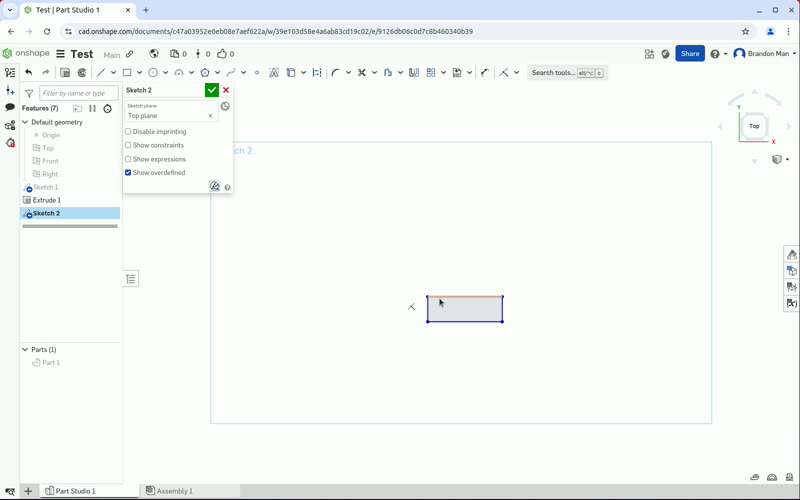
click(439, 298)
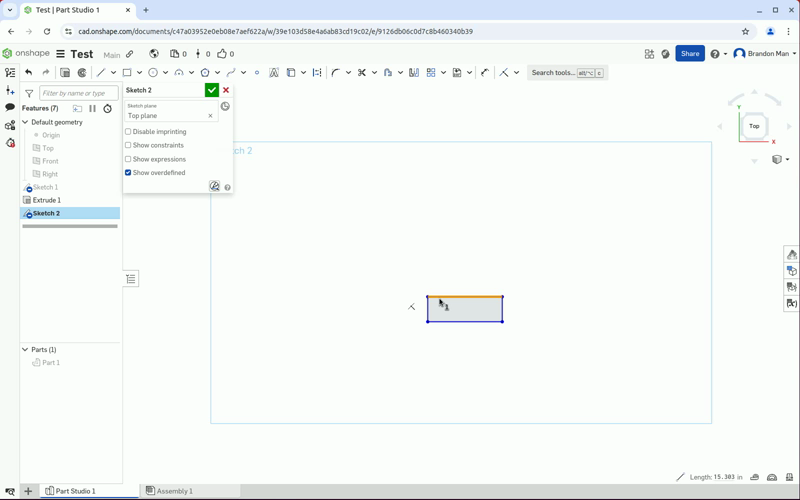
mouse_move(73, 352)
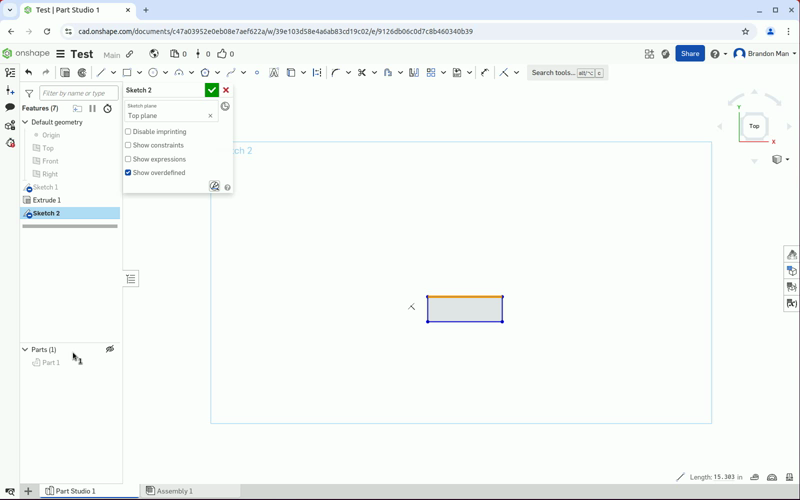
key(shift+y)
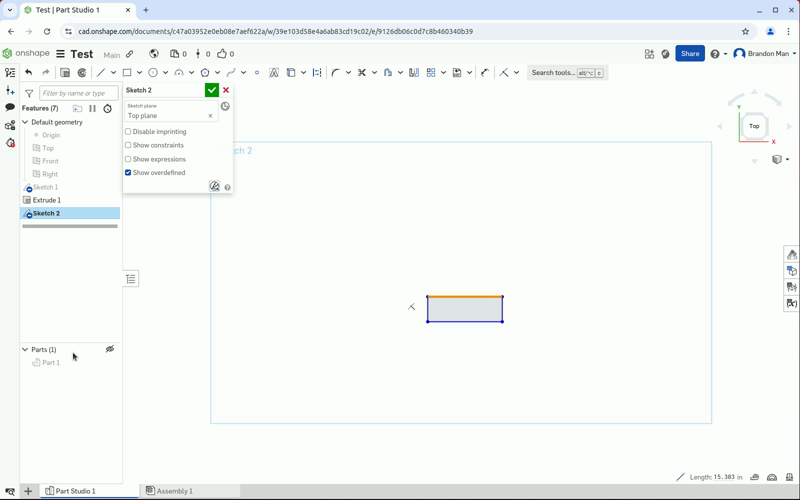
key(shift+e)
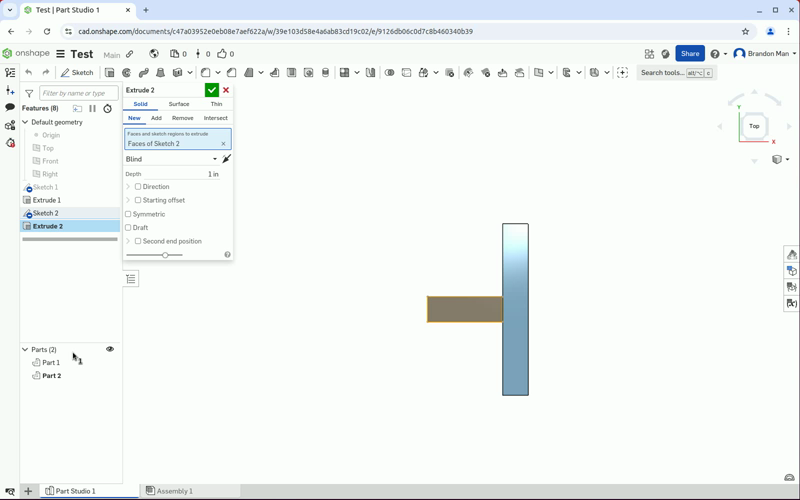
mouse_move(143, 106)
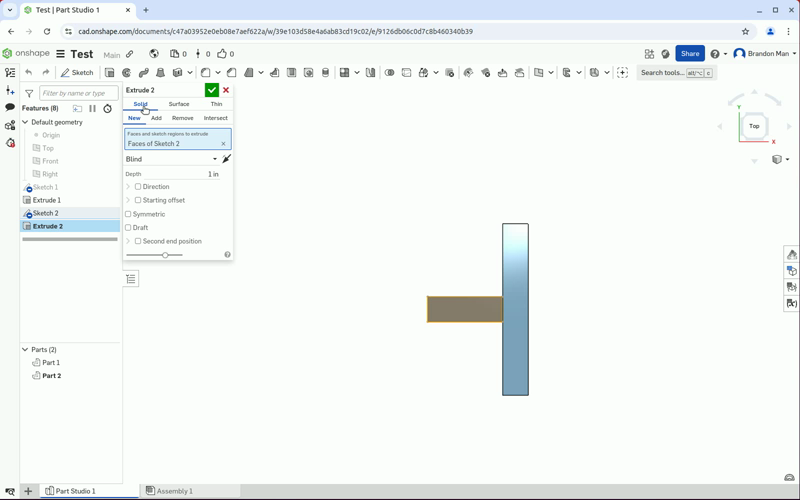
click(143, 106)
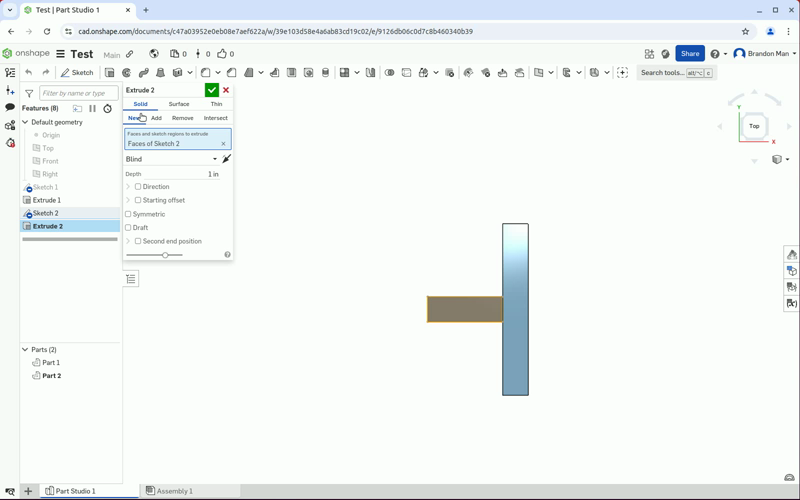
mouse_move(137, 120)
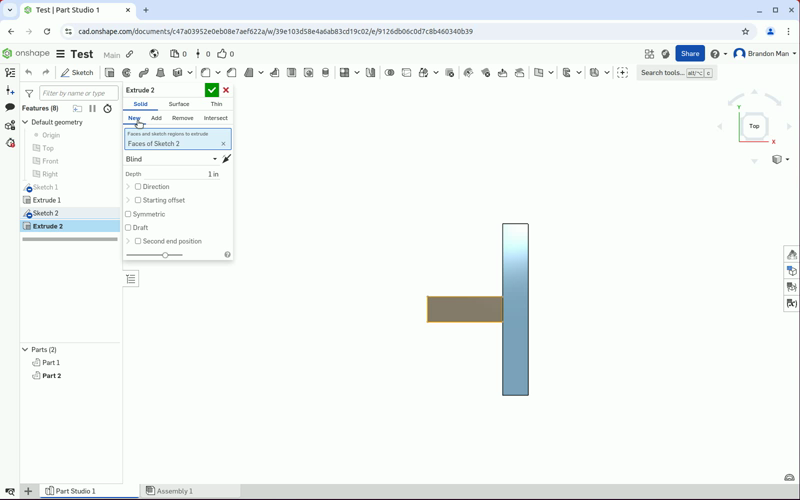
click(137, 120)
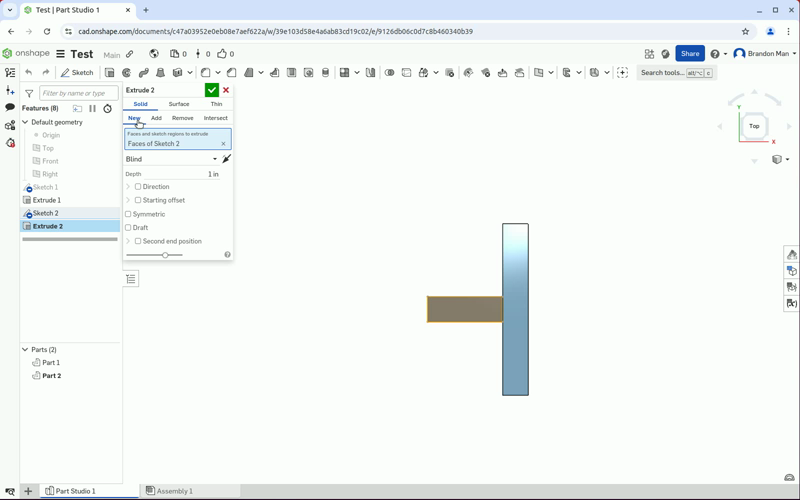
key(tab, 4)
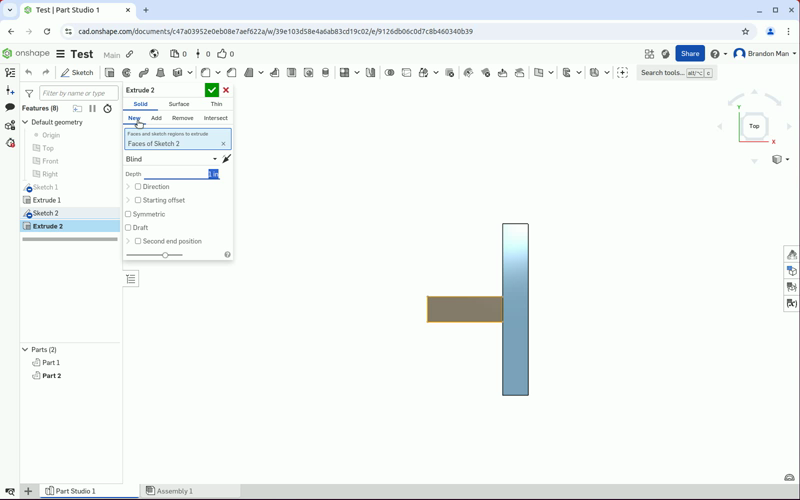
text(20.22)
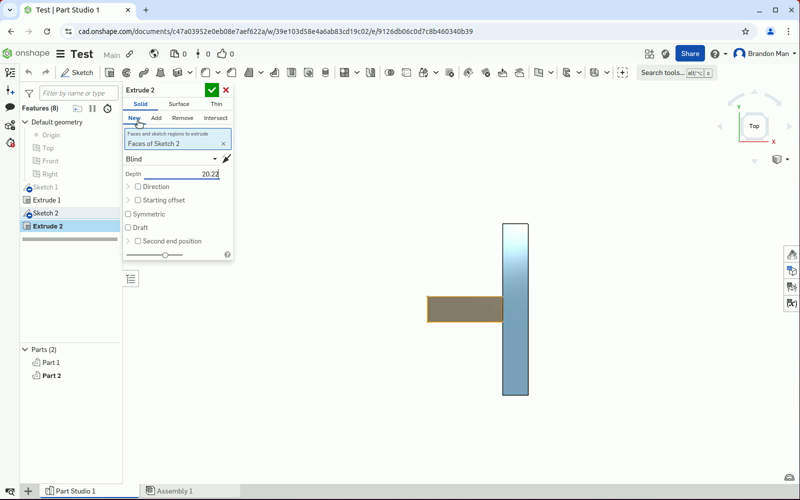
key(enter)
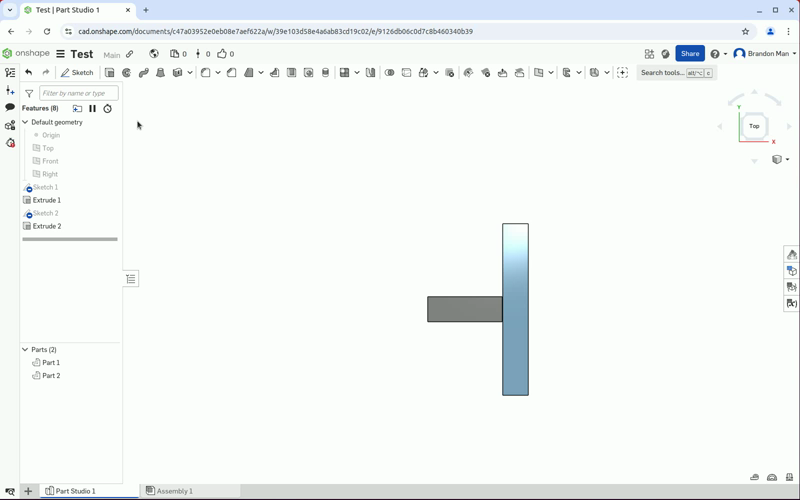
key(shift+h)
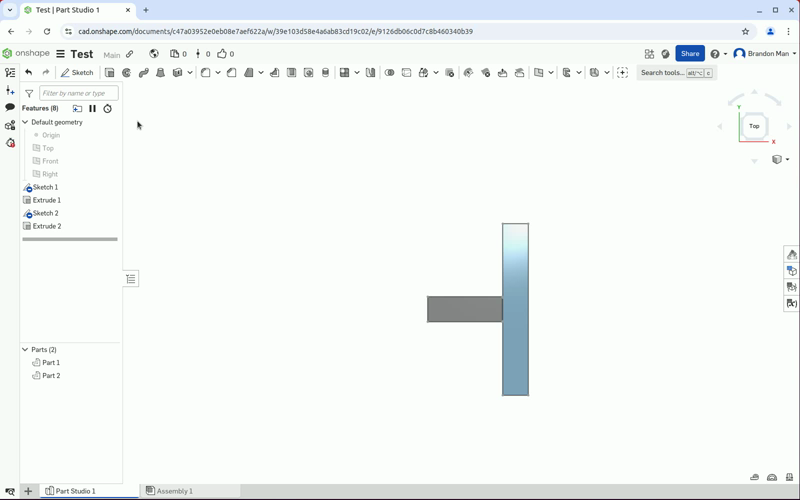
key(shift+h)
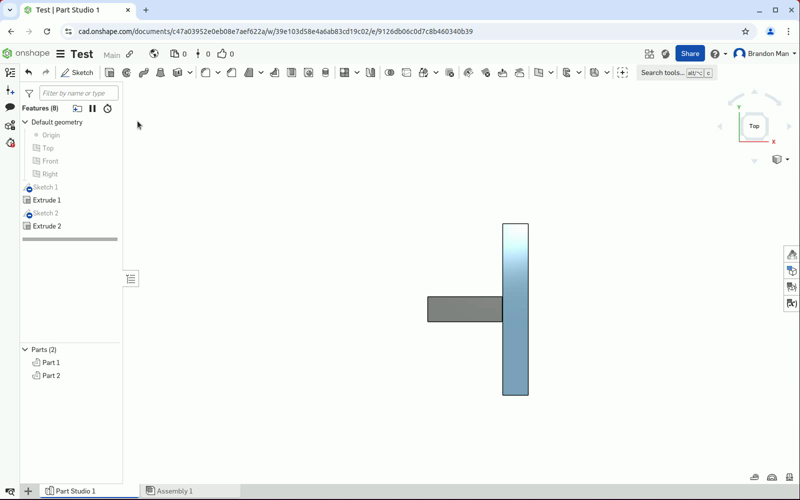
mouse_move(73, 189)
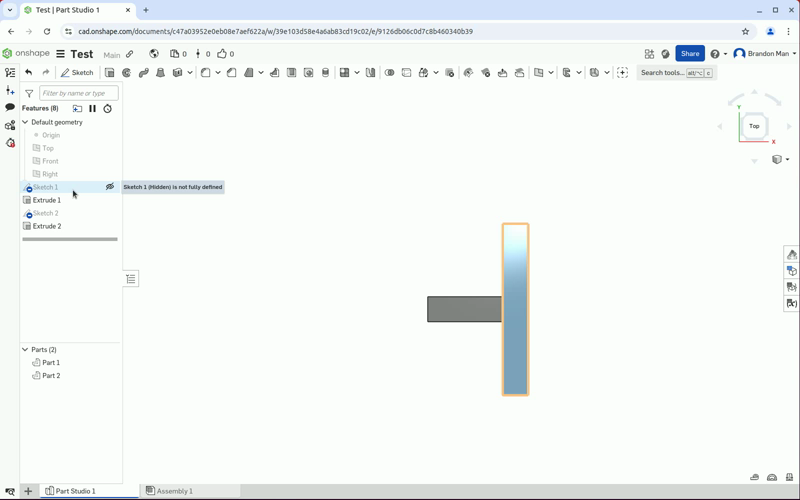
click(73, 189)
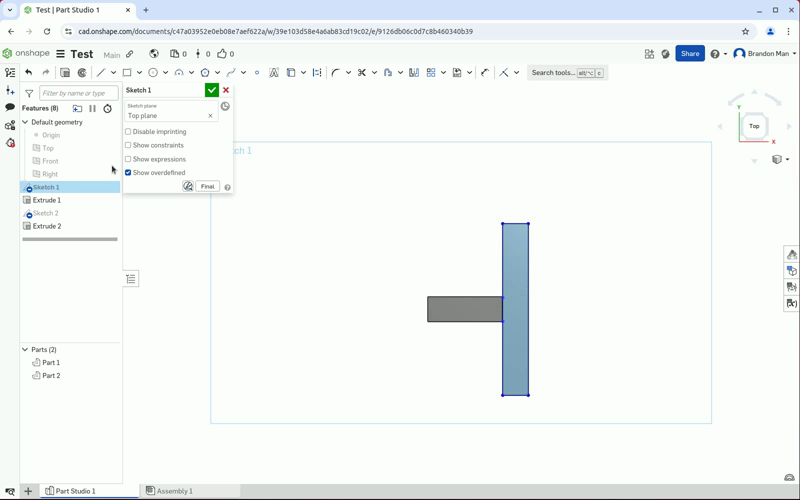
mouse_move(229, 92)
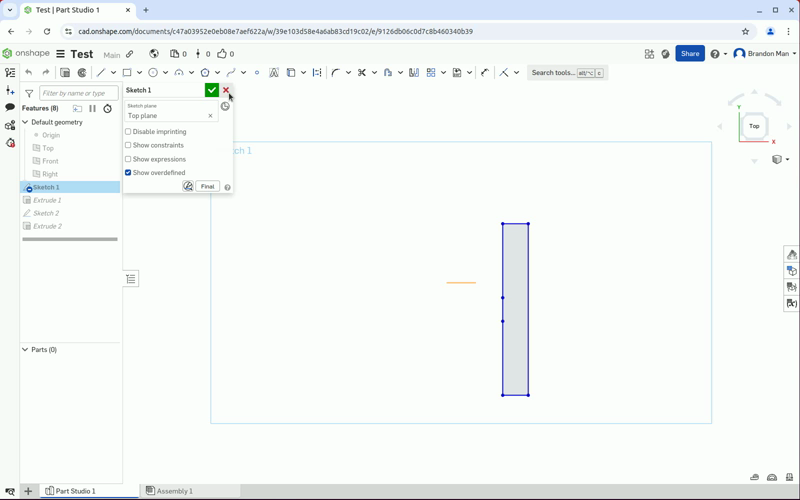
click(229, 92)
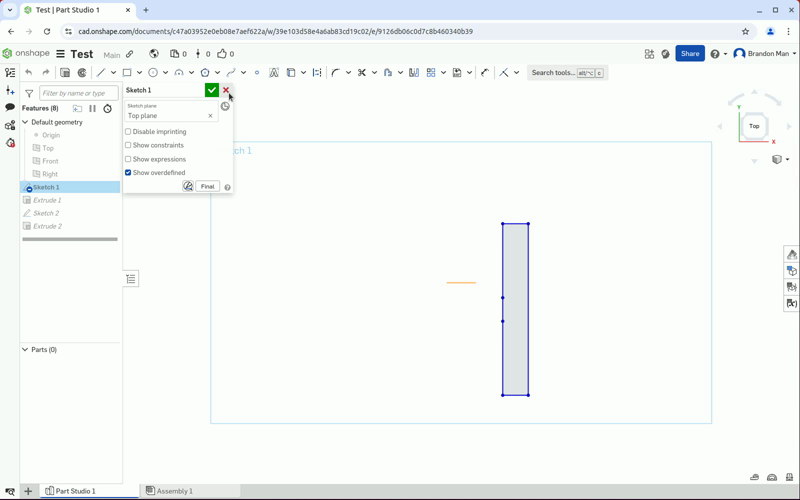
key(shift+s)
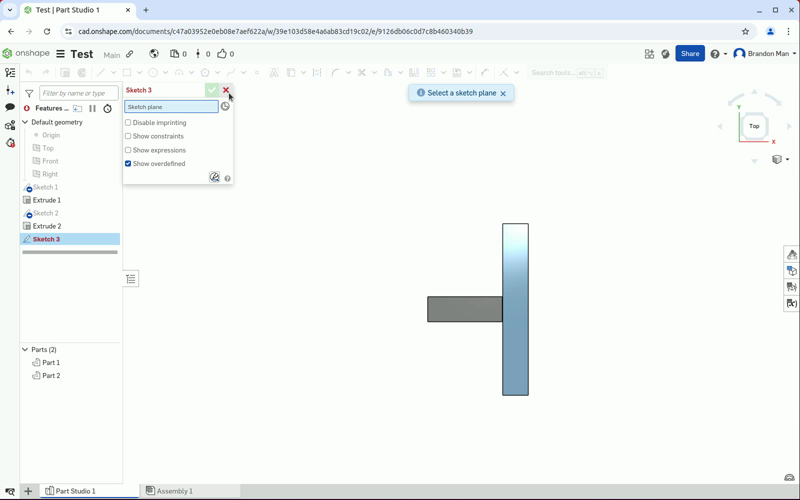
mouse_move(73, 150)
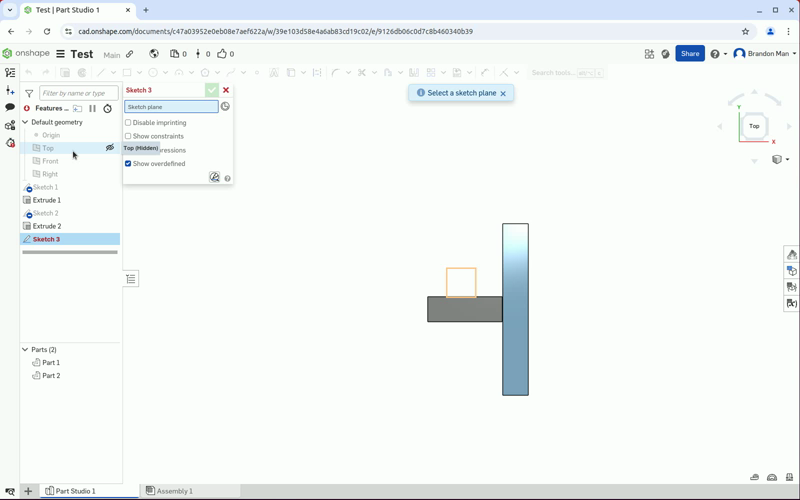
click(73, 150)
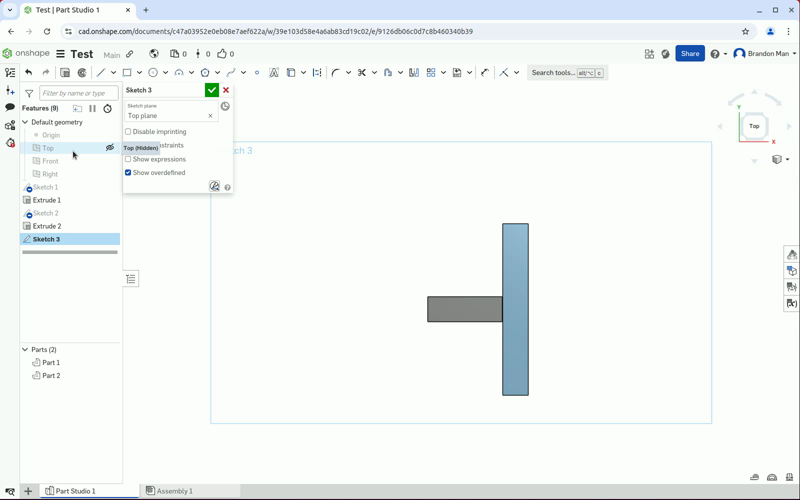
mouse_move(73, 352)
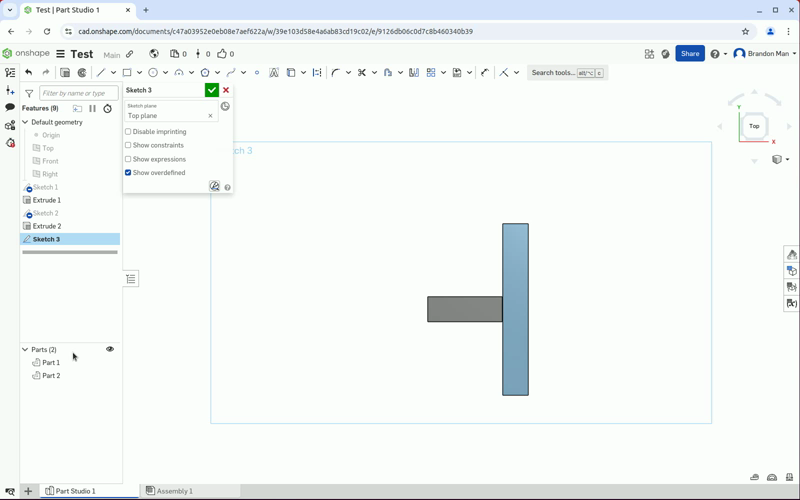
key(y)
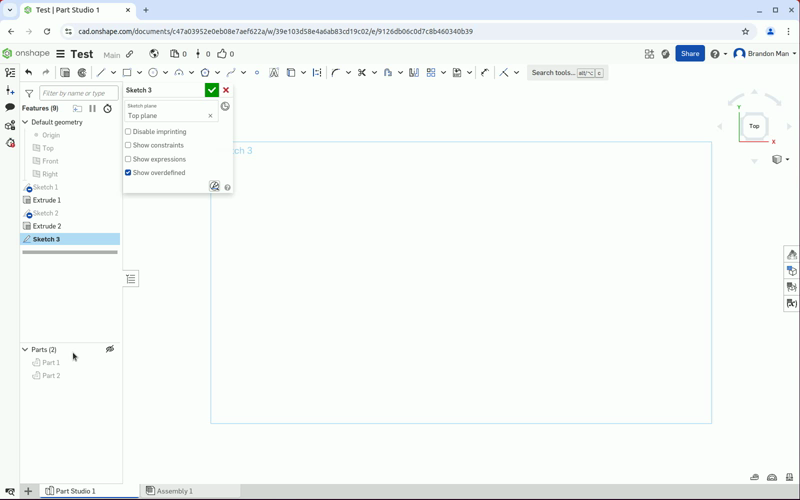
key(l)
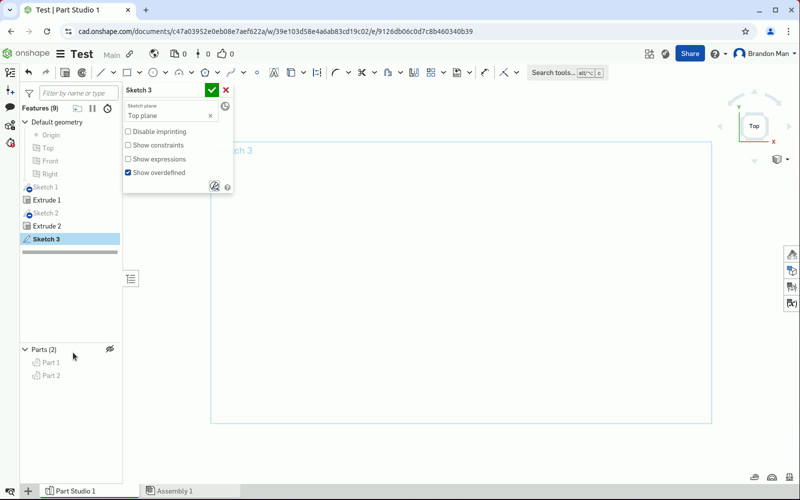
key_down(shift)
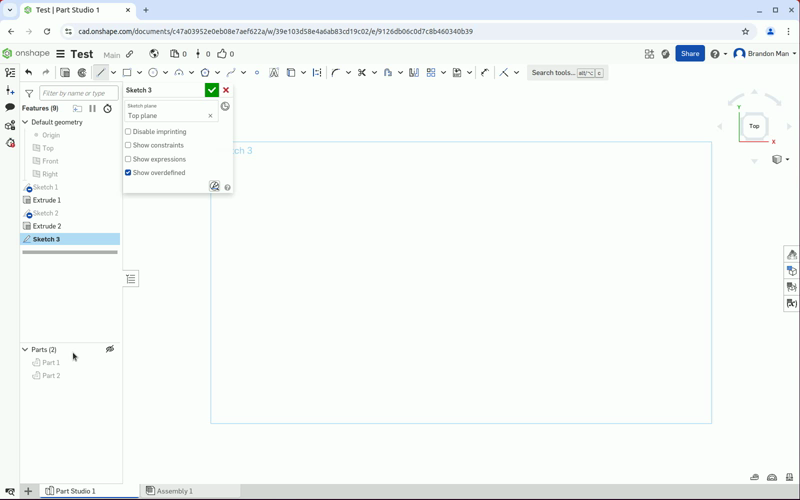
mouse_move(427, 297)
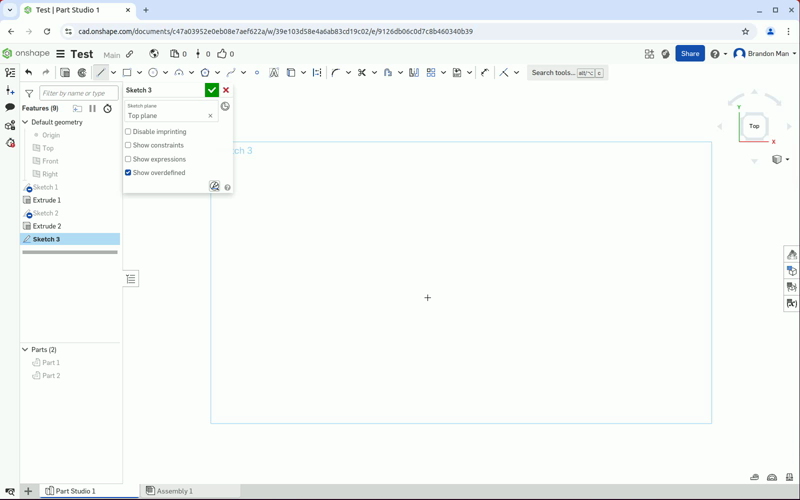
click(427, 297)
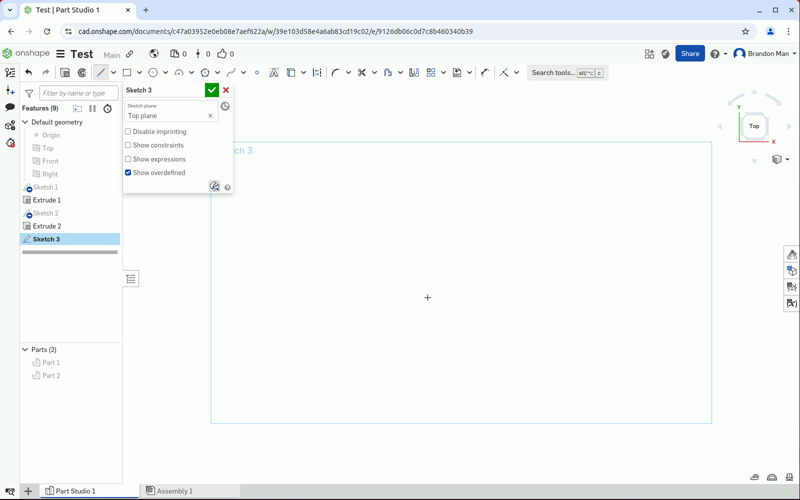
key_up(shift)
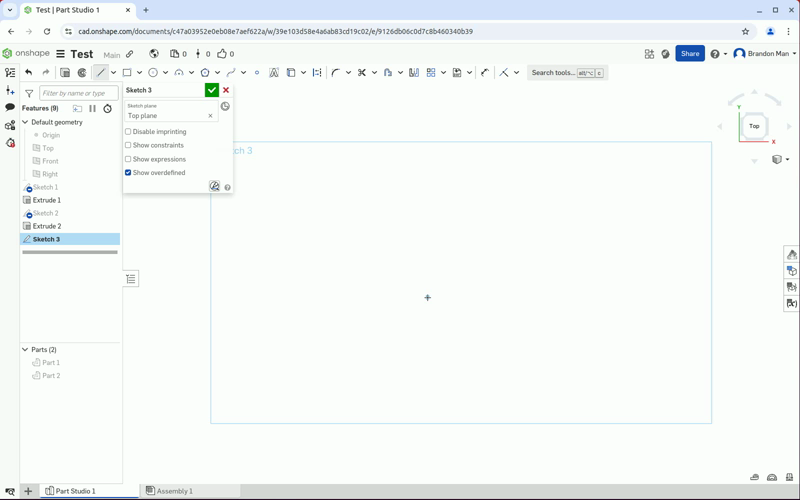
key_down(shift)
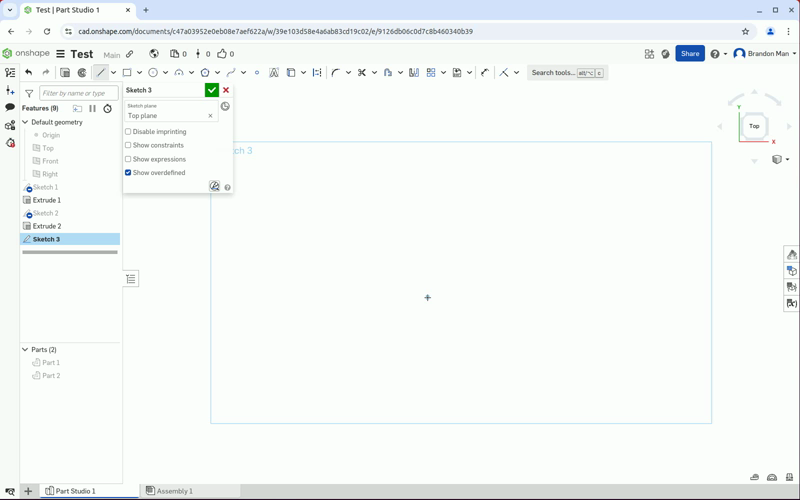
mouse_move(502, 297)
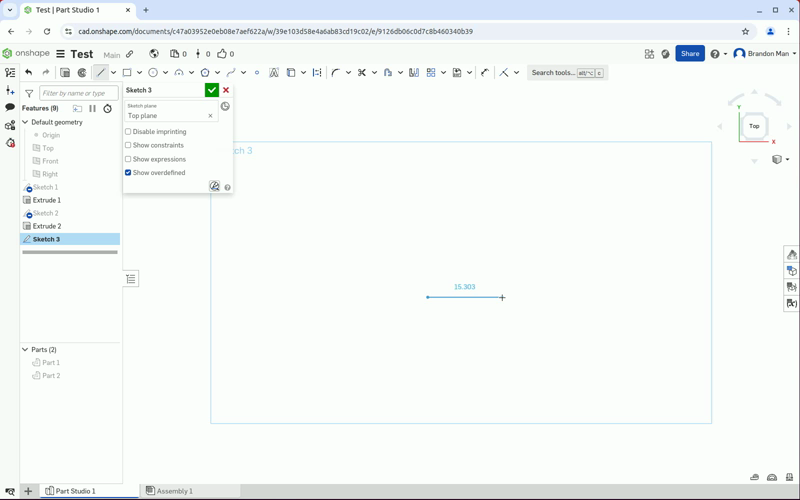
click(502, 297)
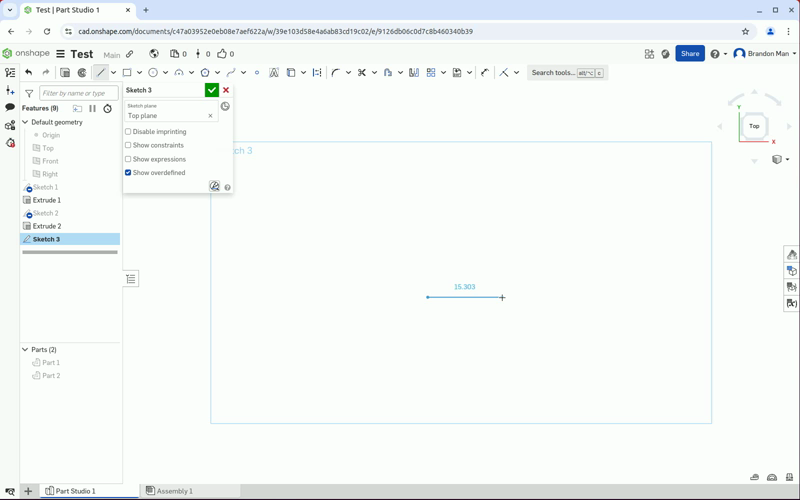
key_up(shift)
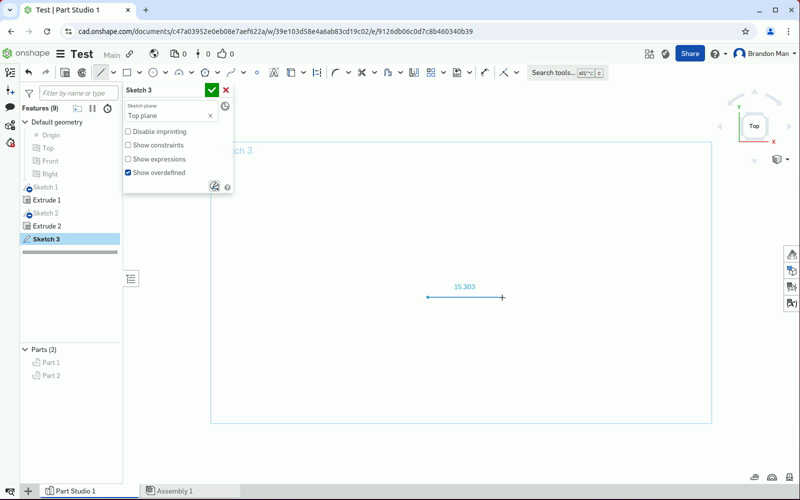
key_down(shift)
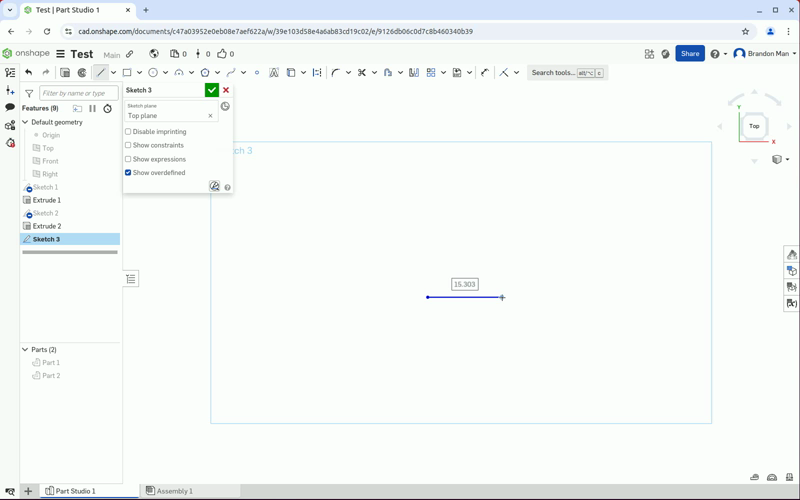
mouse_move(502, 222)
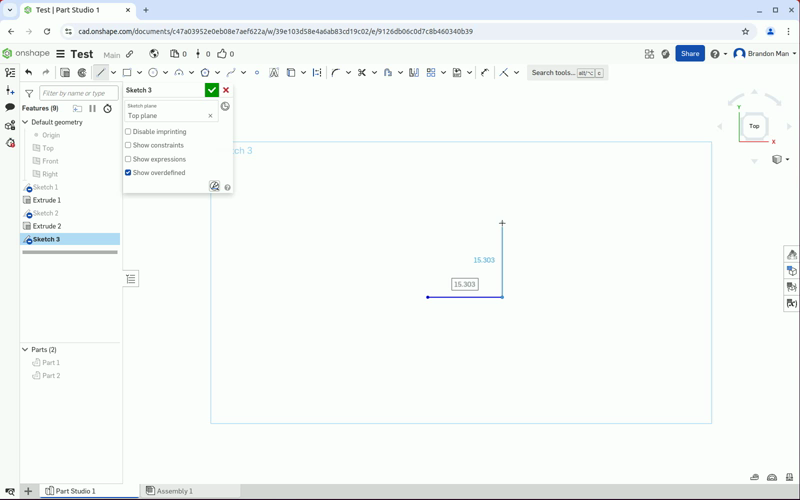
click(502, 222)
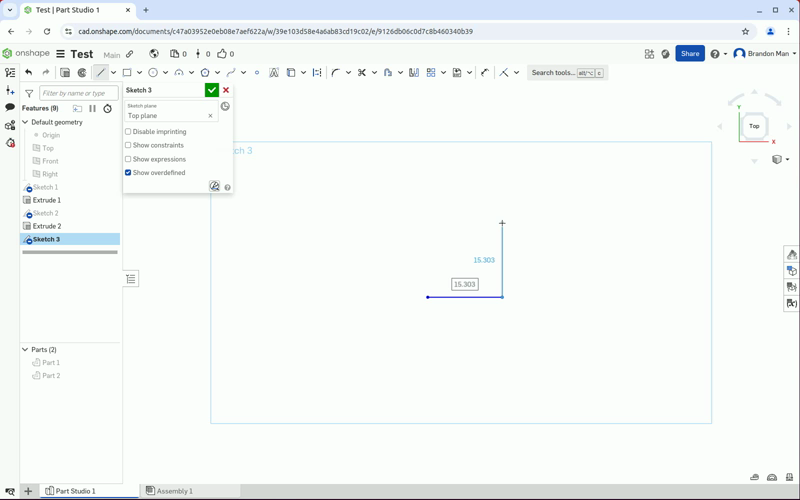
key_up(shift)
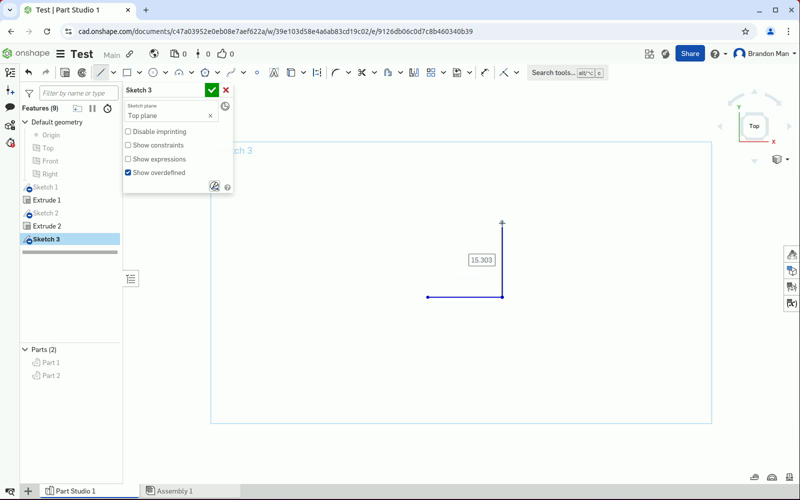
key_down(shift)
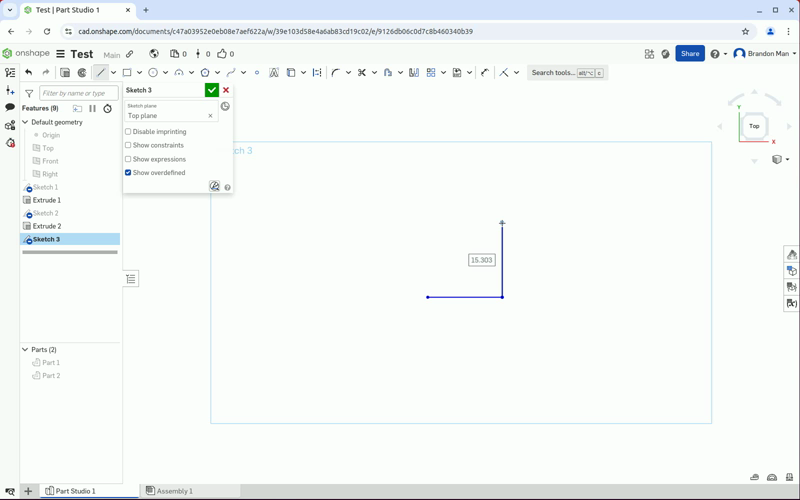
mouse_move(427, 222)
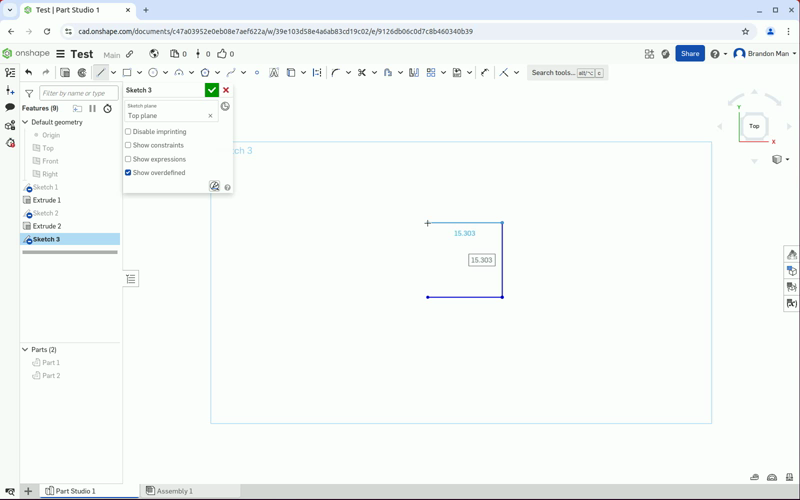
click(427, 222)
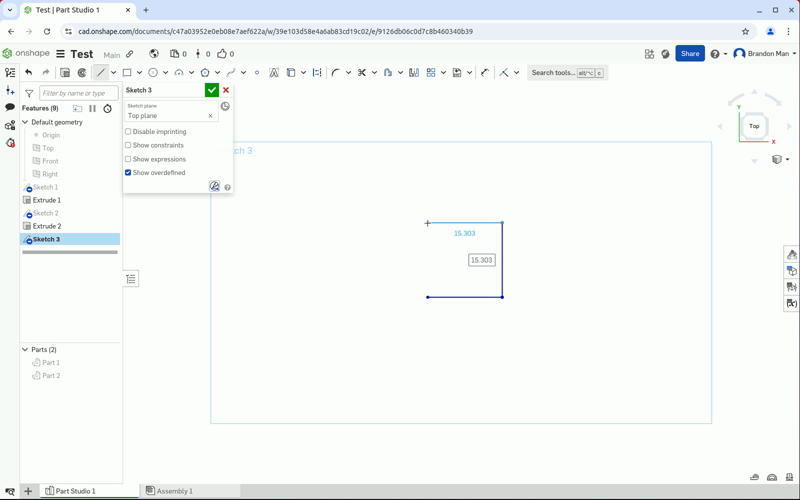
key_up(shift)
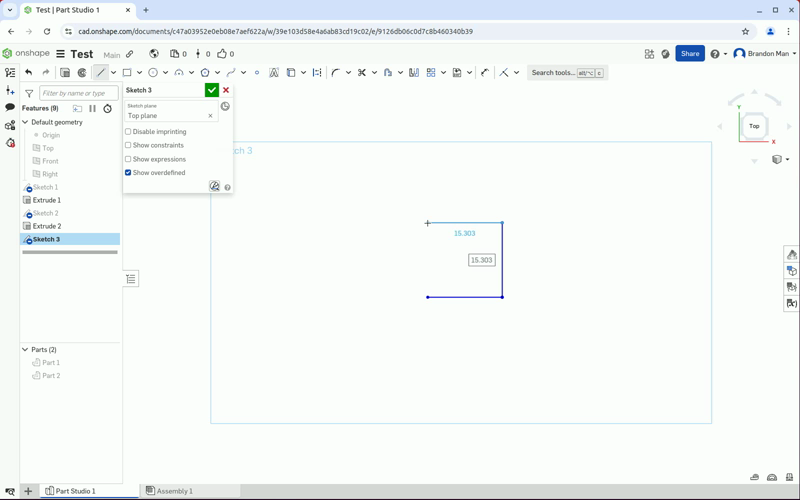
key_down(shift)
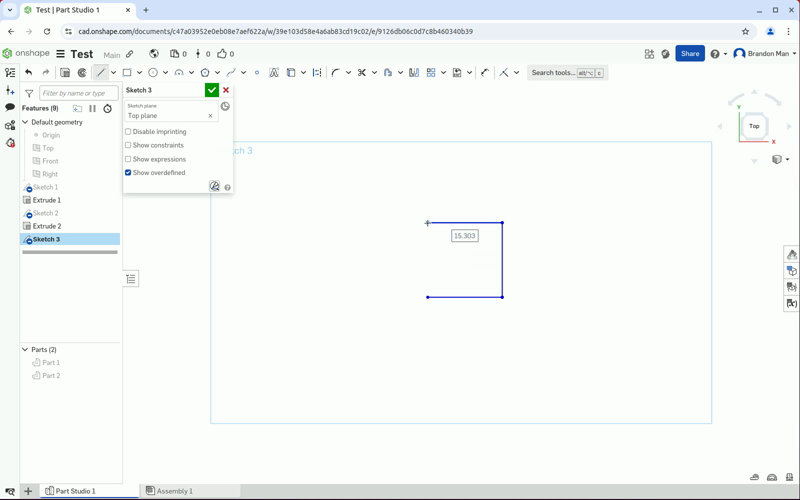
mouse_move(427, 297)
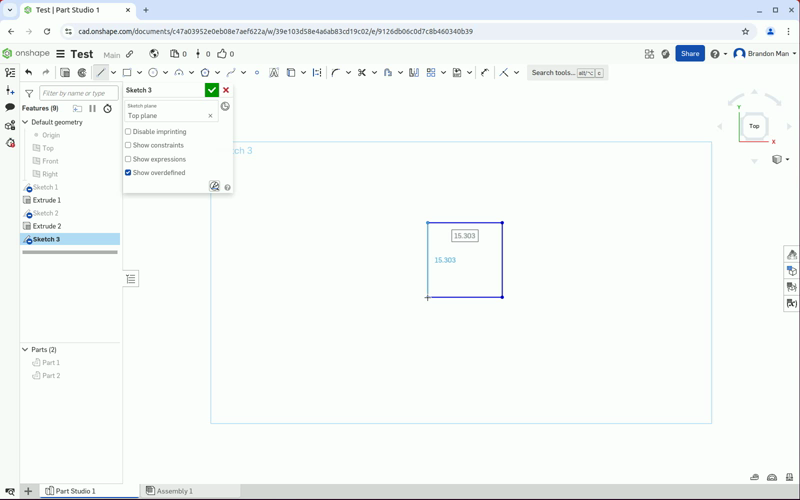
key_up(shift)
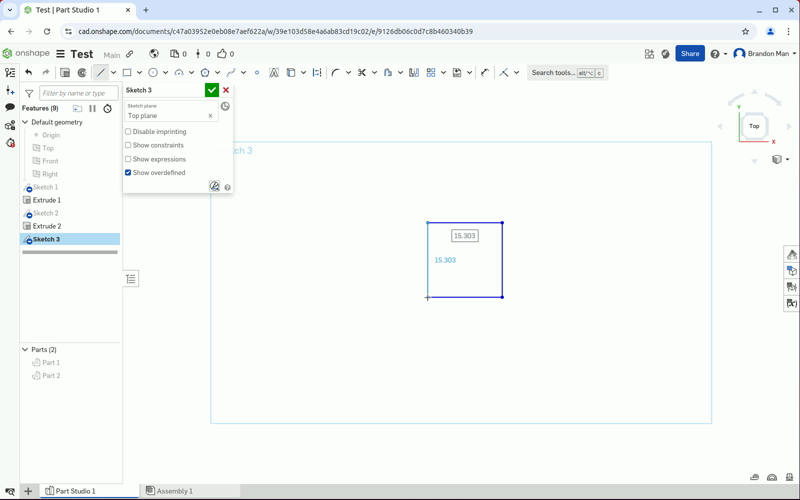
click(427, 297)
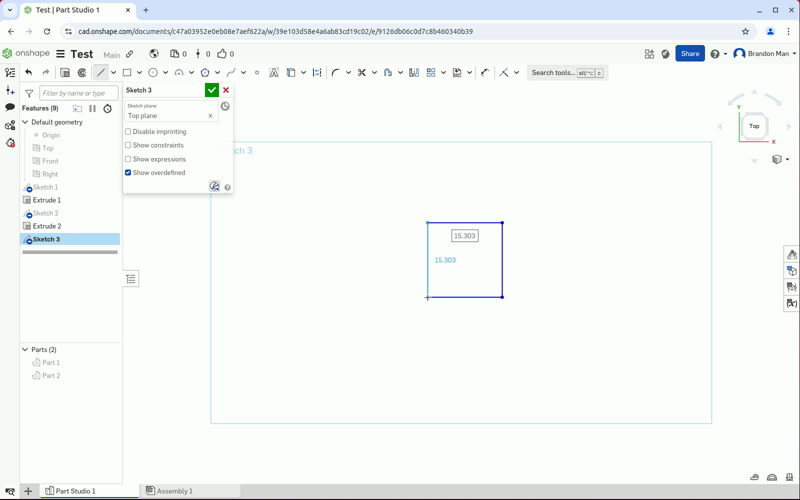
key(esc)
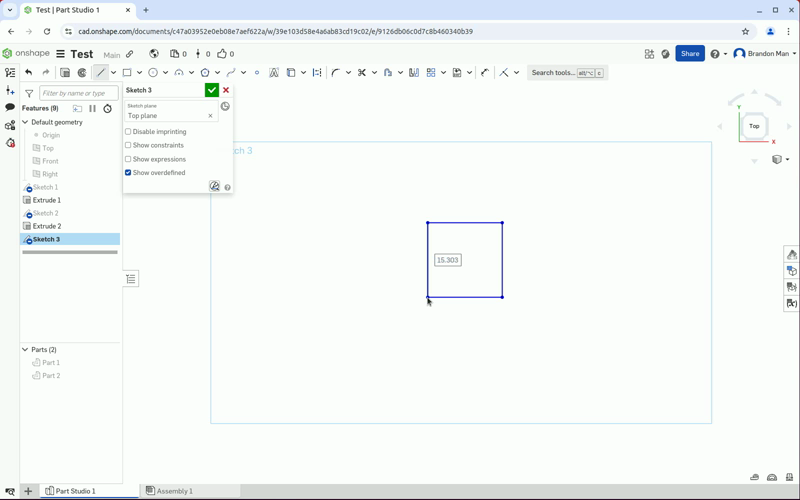
mouse_move(436, 272)
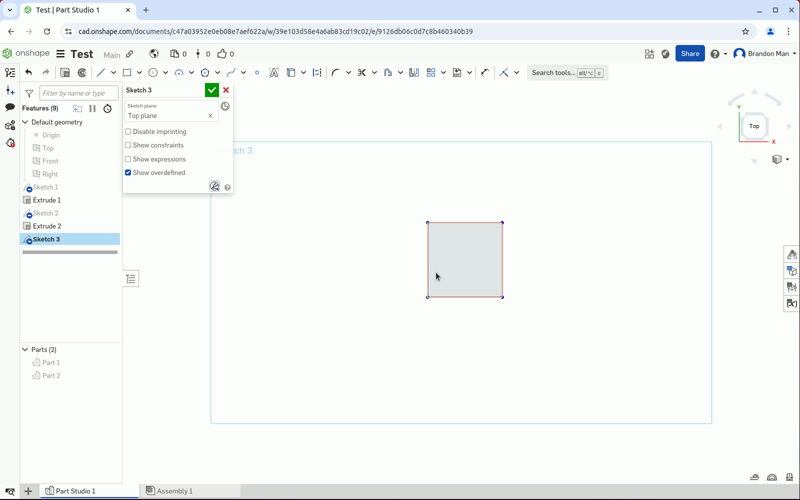
click(436, 272)
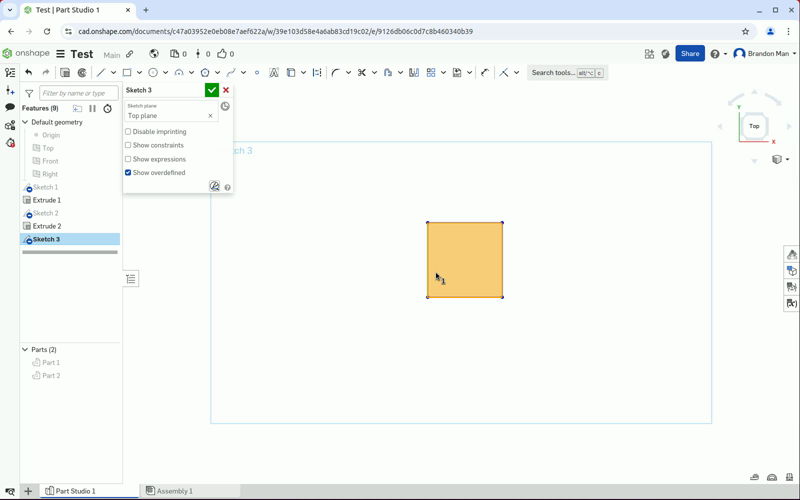
mouse_move(73, 352)
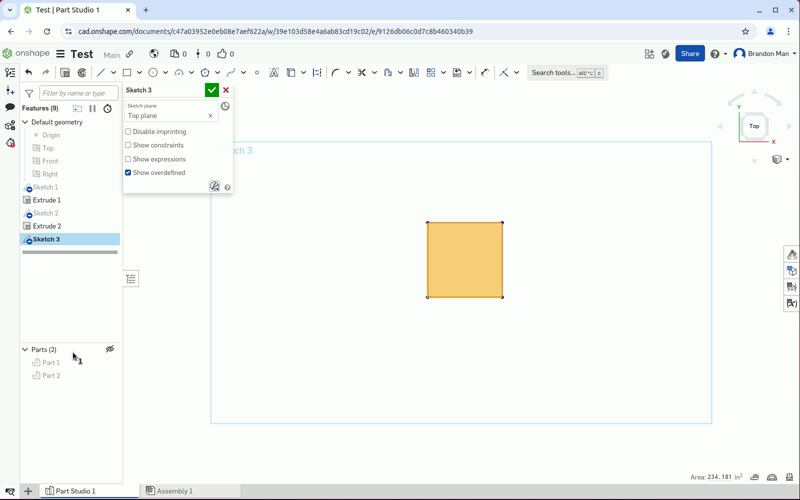
key(shift+y)
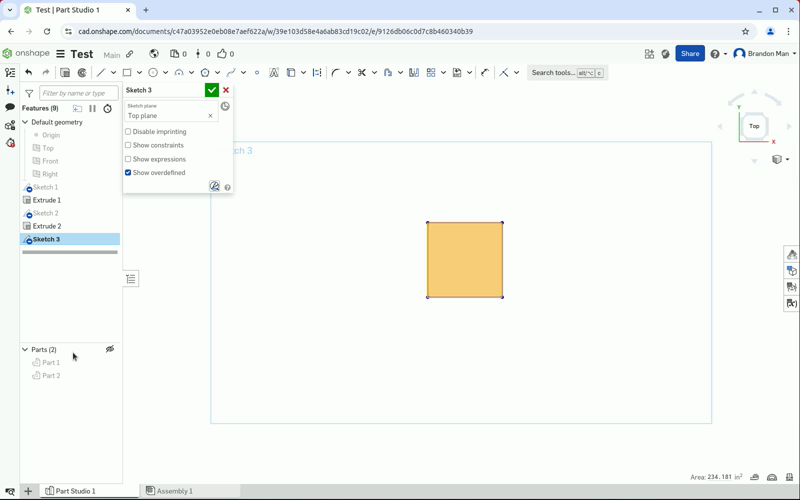
key(shift+e)
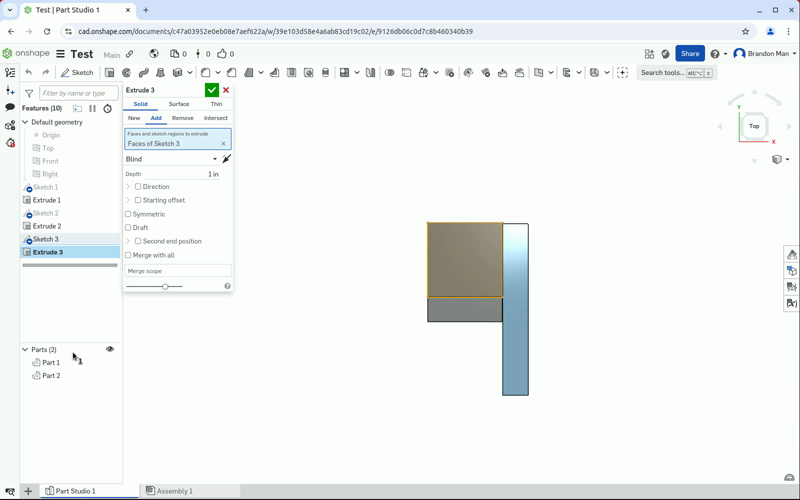
mouse_move(143, 106)
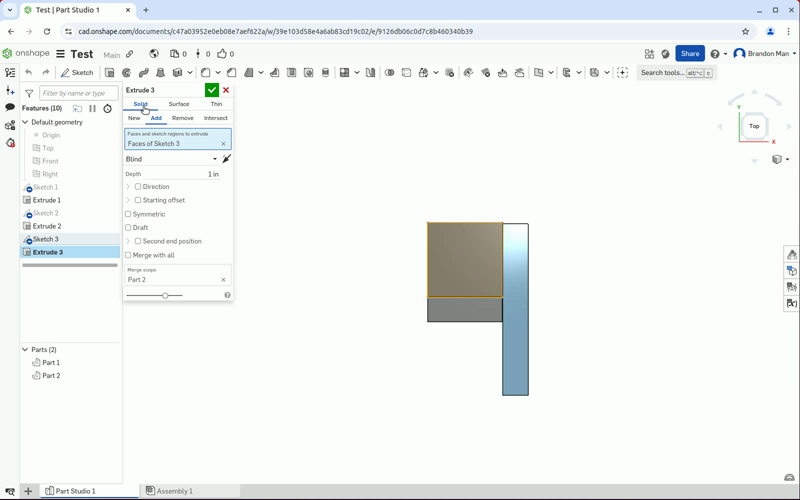
click(143, 106)
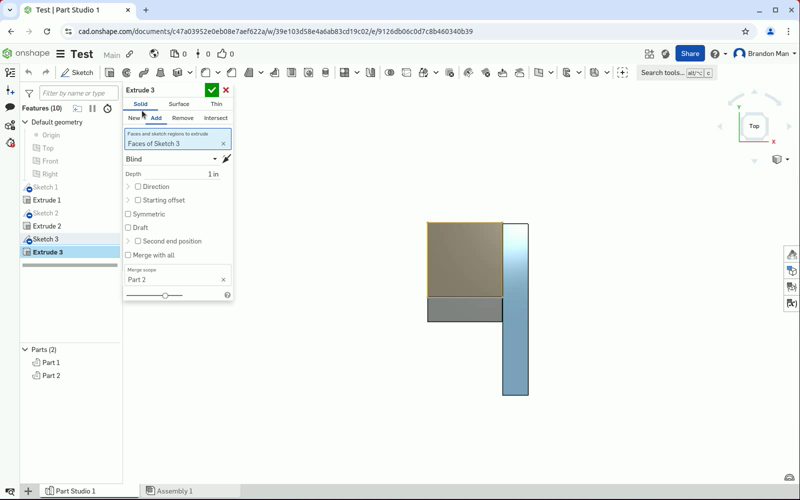
mouse_move(137, 120)
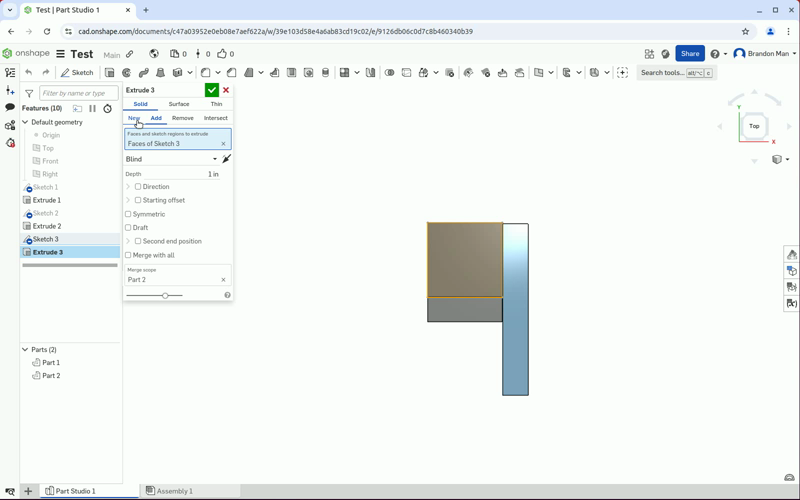
click(137, 120)
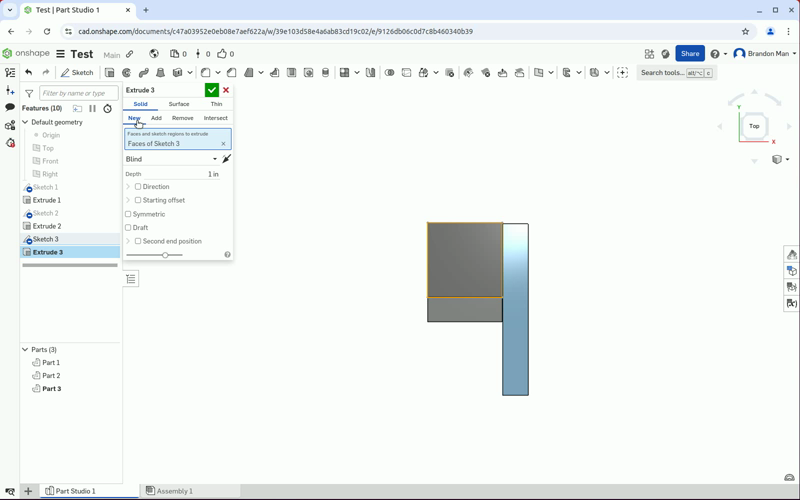
key(tab, 4)
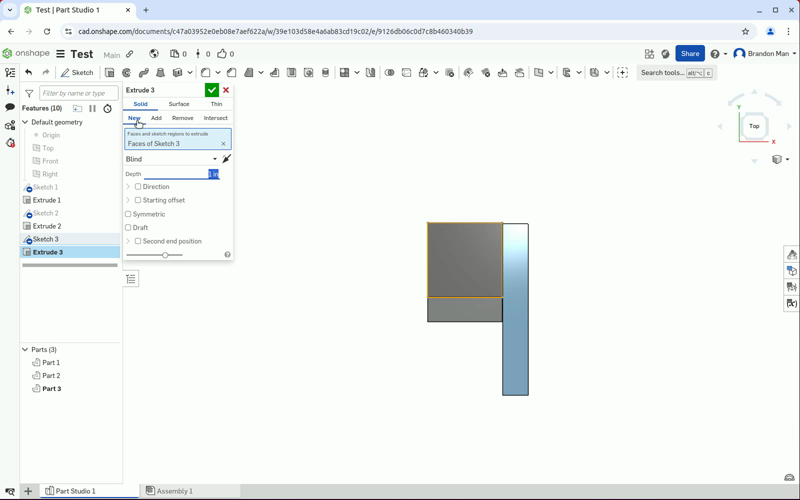
text(5.055)
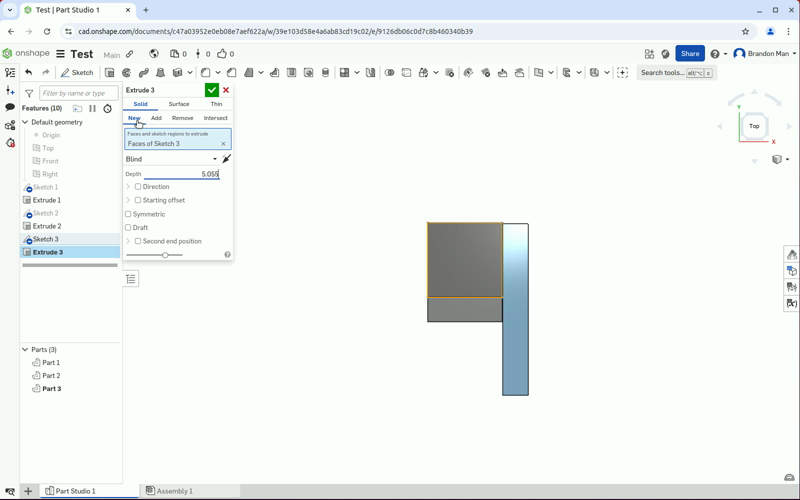
key(enter)
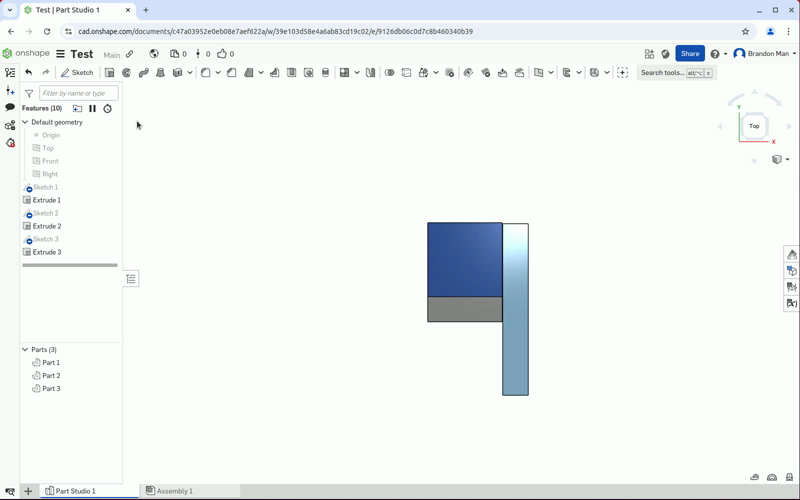
key(shift+h)
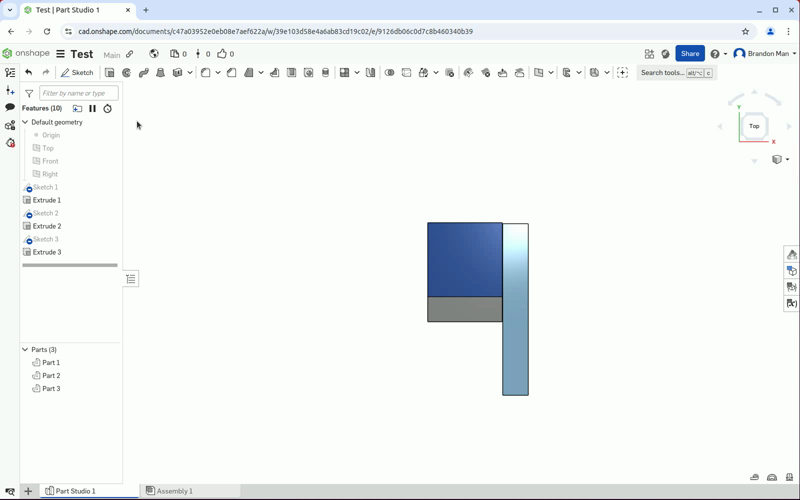
key(shift+h)
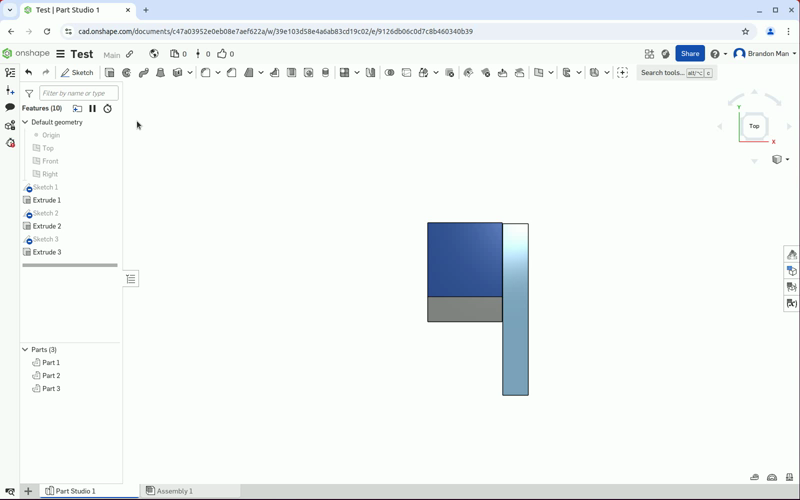
mouse_move(73, 189)
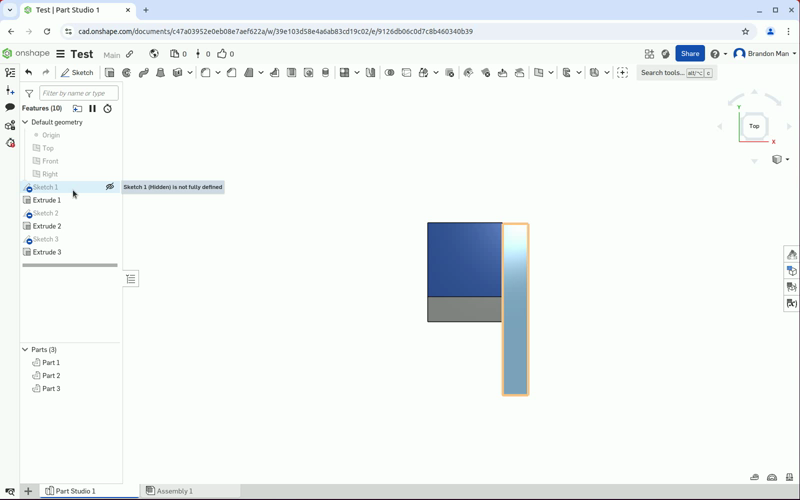
click(73, 189)
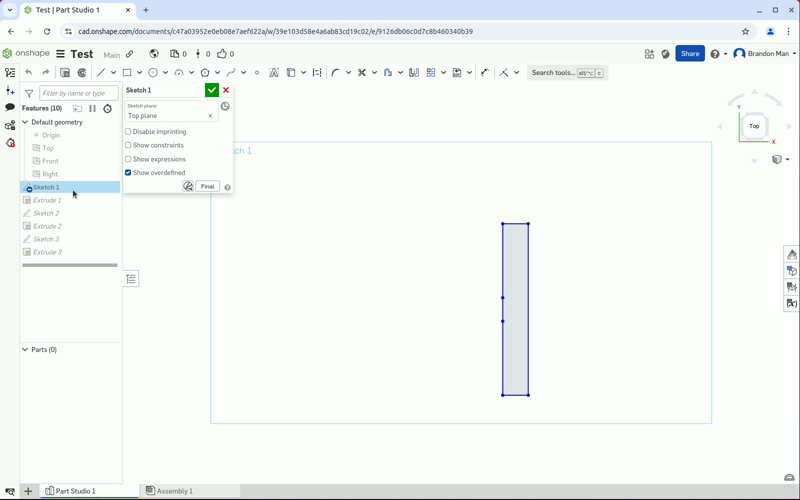
mouse_move(229, 92)
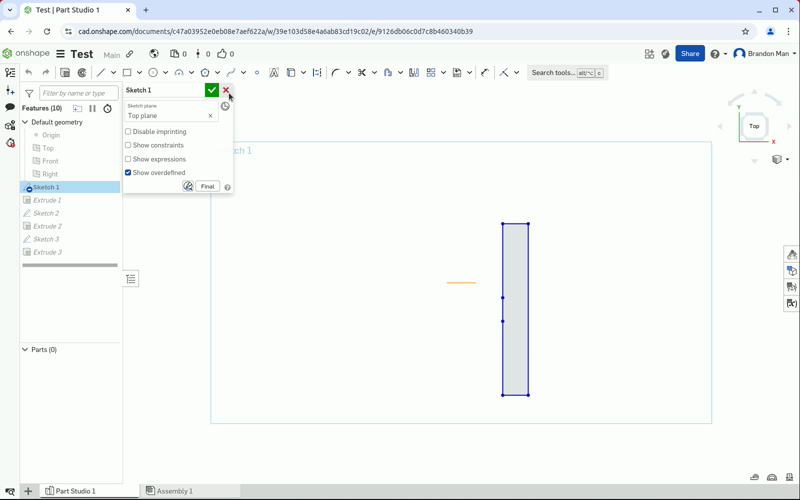
click(229, 92)
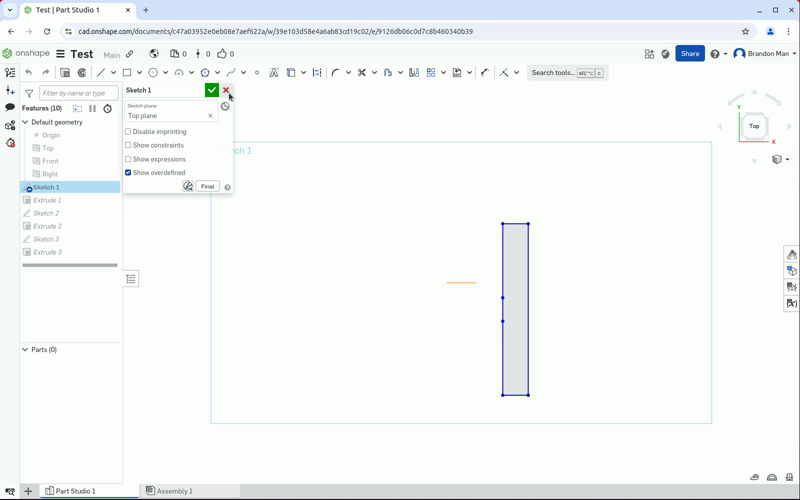
key(shift+s)
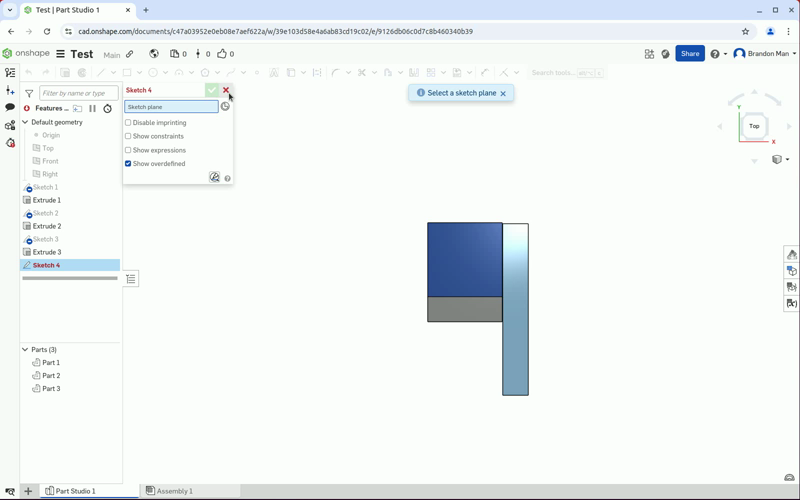
mouse_move(73, 150)
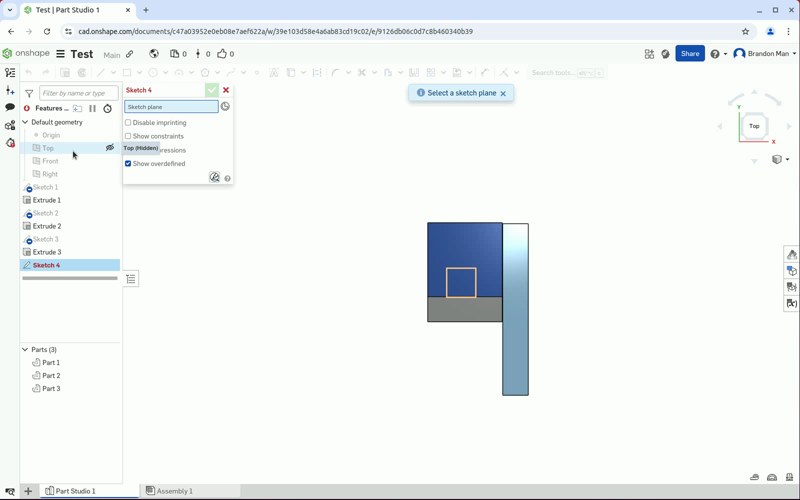
click(73, 150)
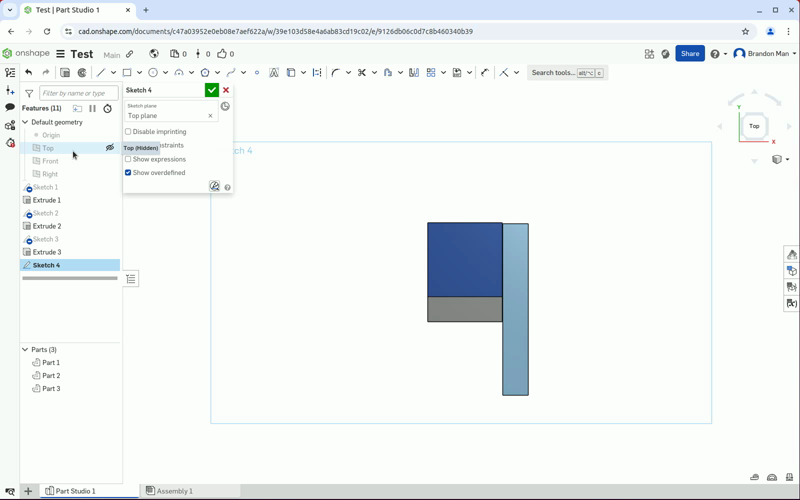
mouse_move(73, 352)
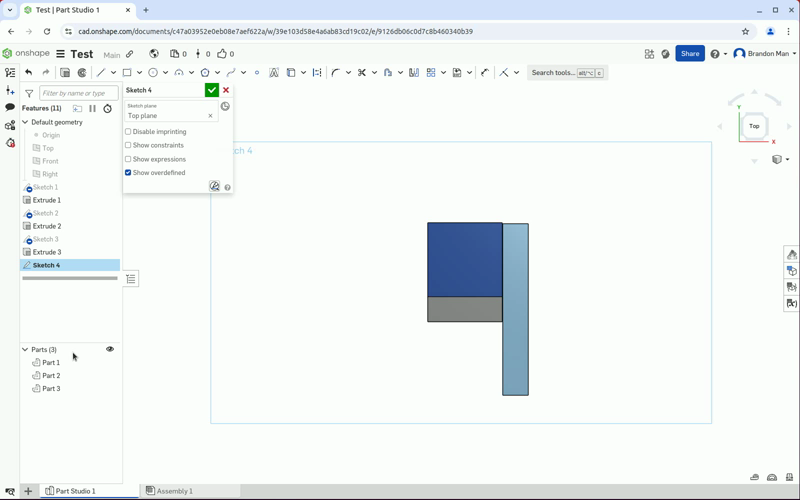
key(y)
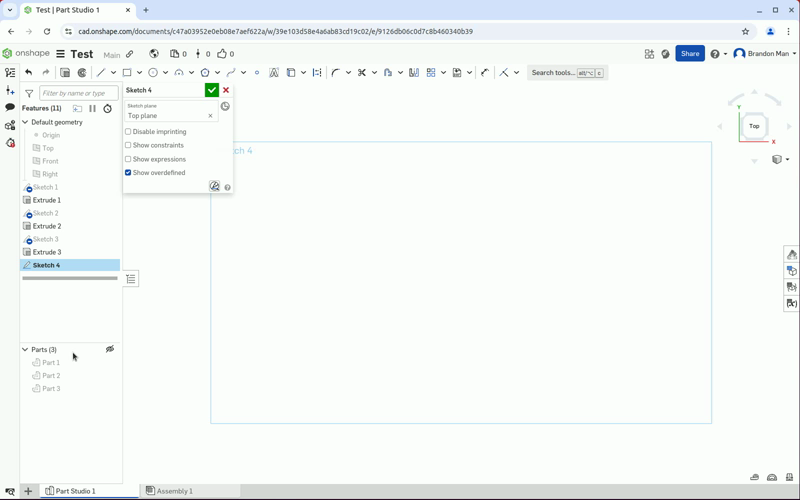
key(l)
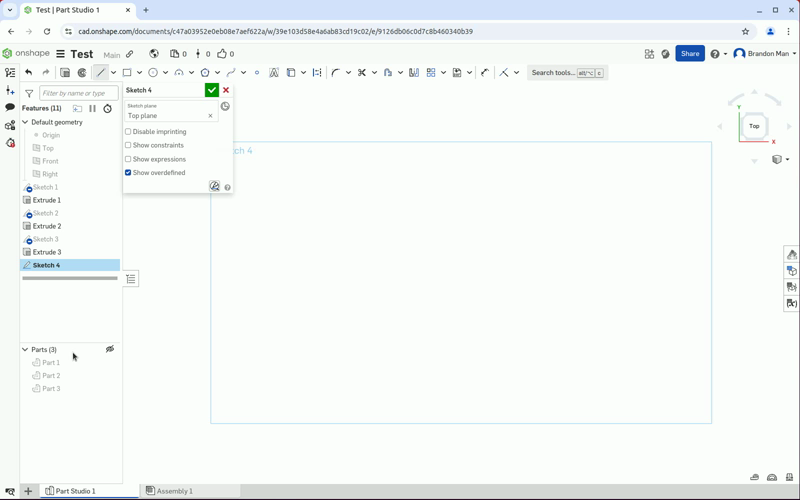
key_down(shift)
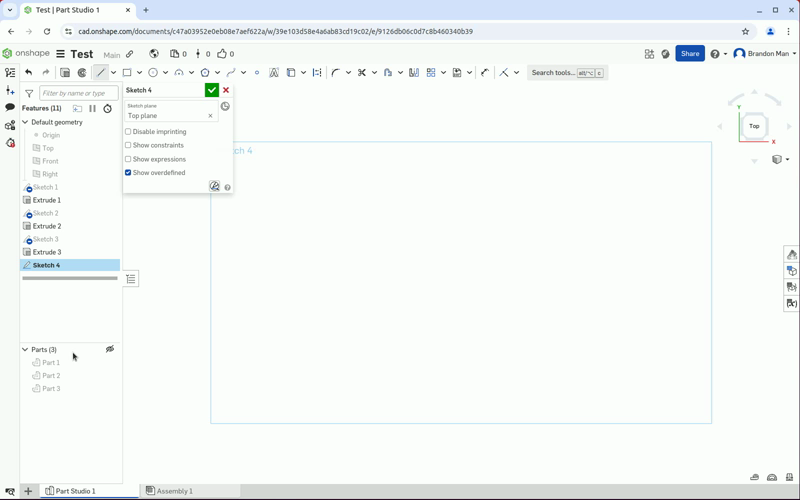
mouse_move(427, 395)
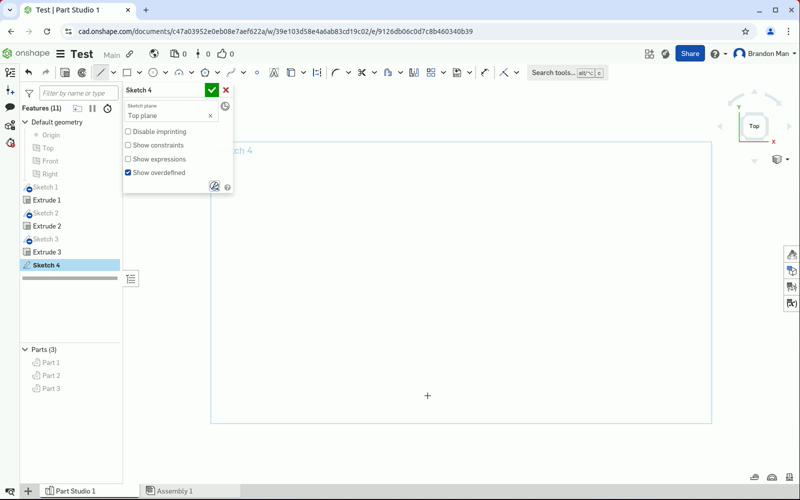
click(427, 395)
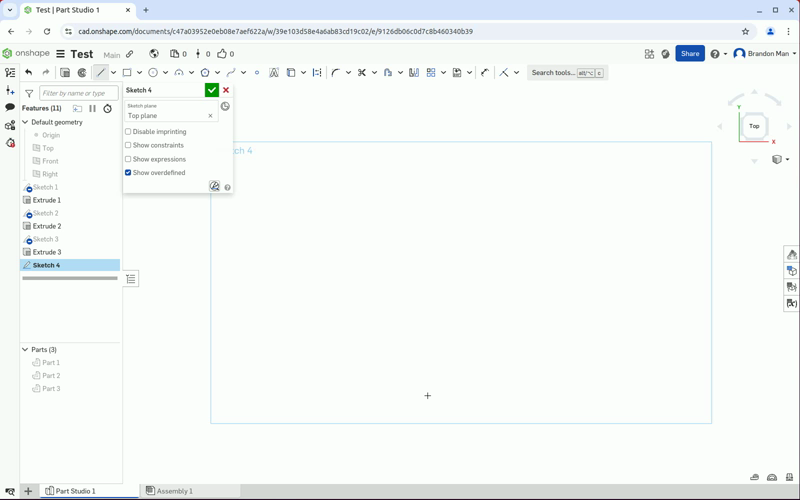
key_up(shift)
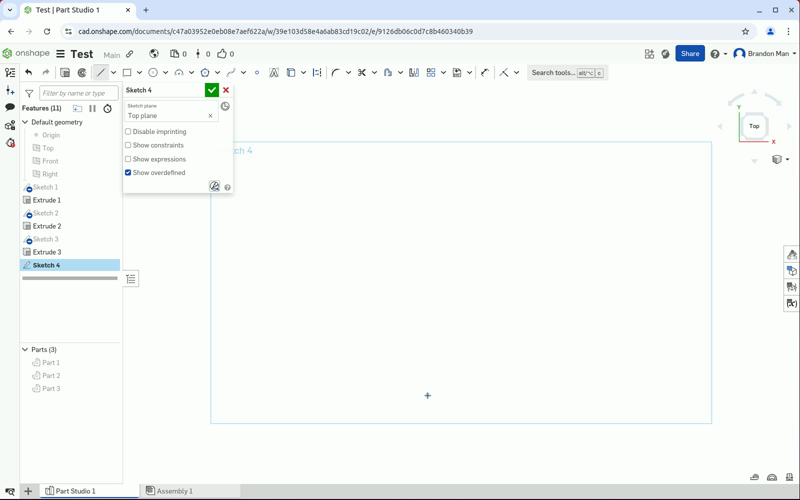
key_down(shift)
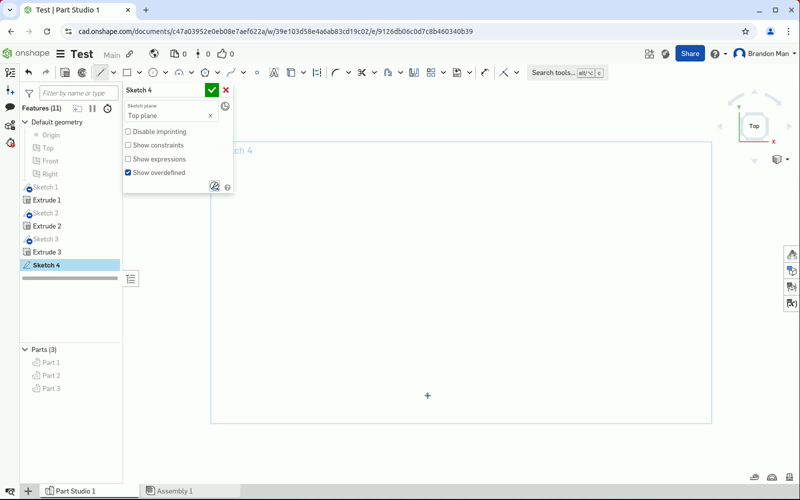
mouse_move(502, 395)
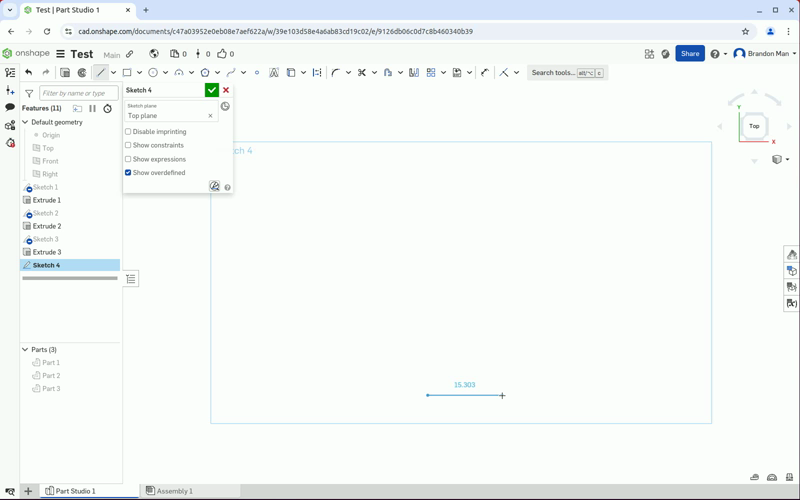
click(502, 395)
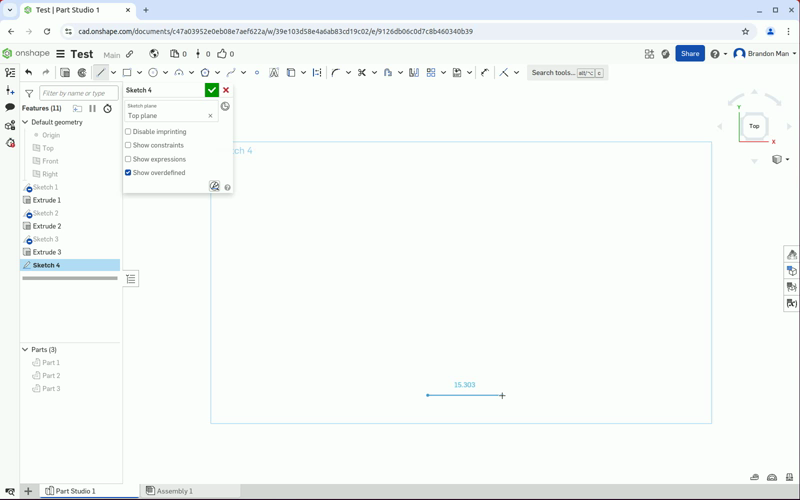
key_up(shift)
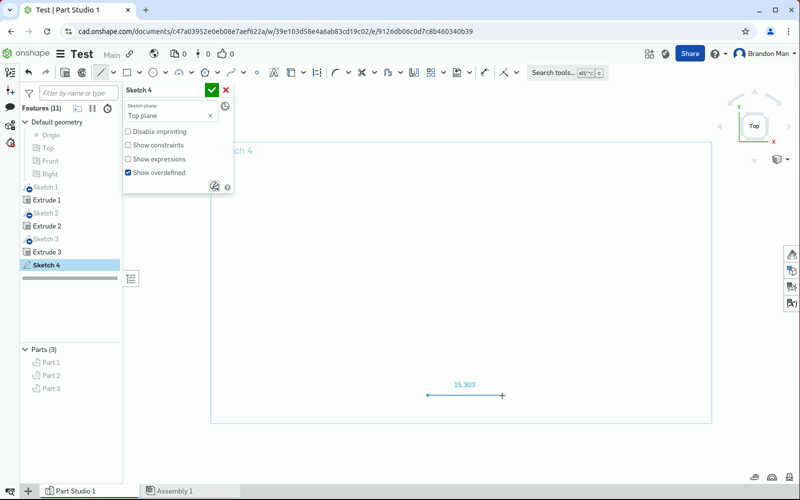
key_down(shift)
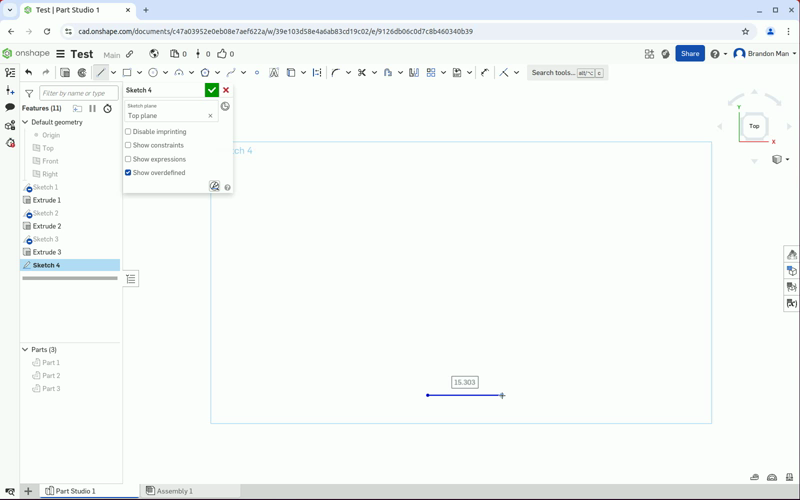
mouse_move(502, 321)
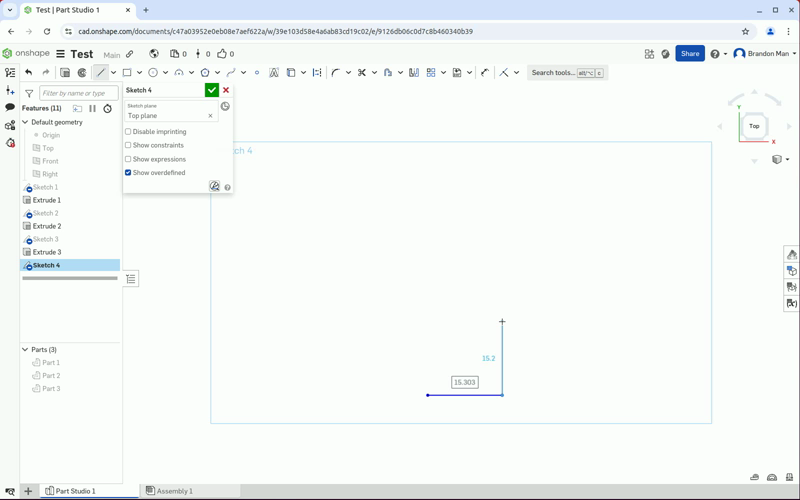
click(502, 321)
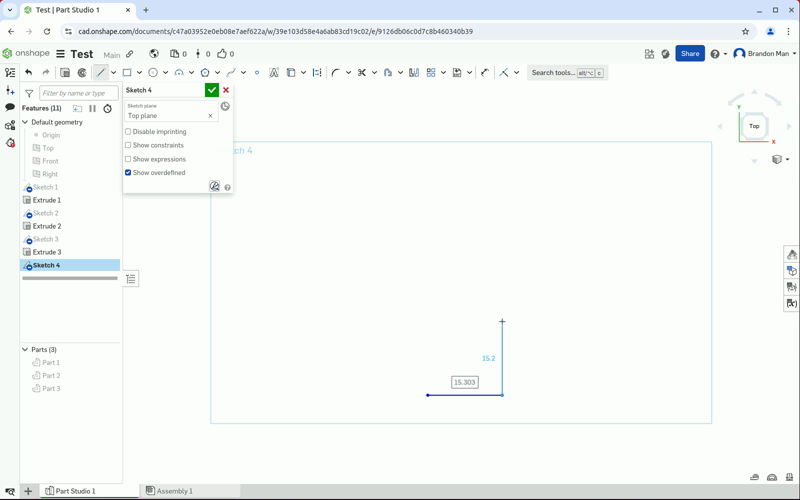
key_up(shift)
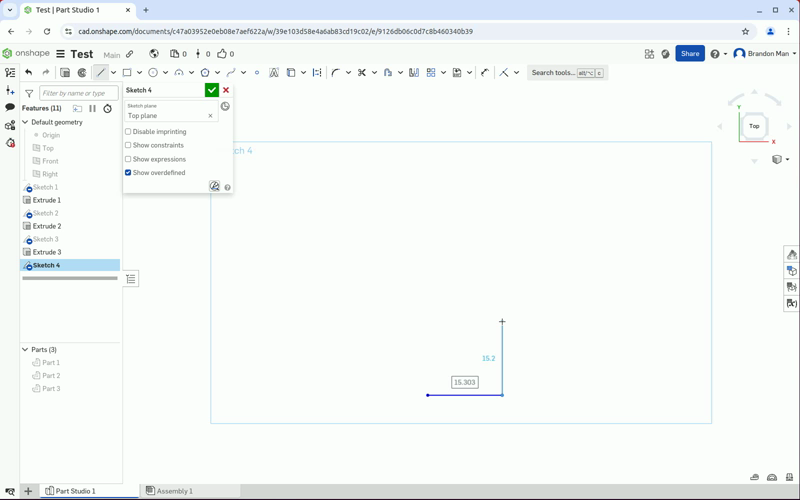
key_down(shift)
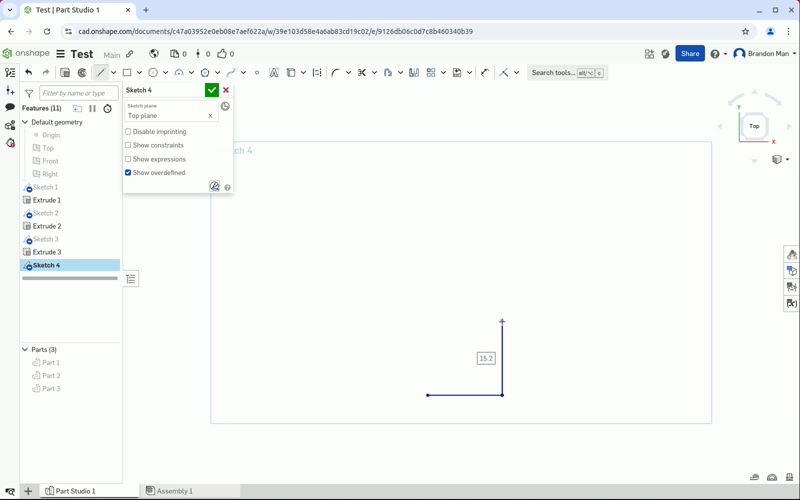
mouse_move(427, 321)
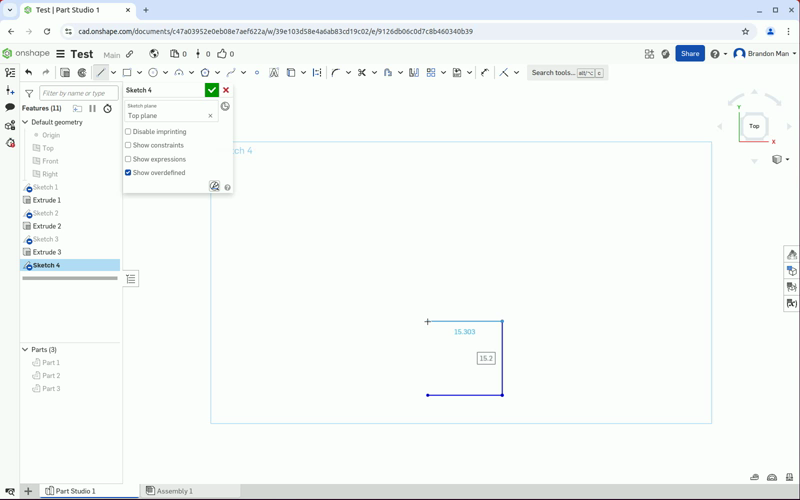
click(427, 321)
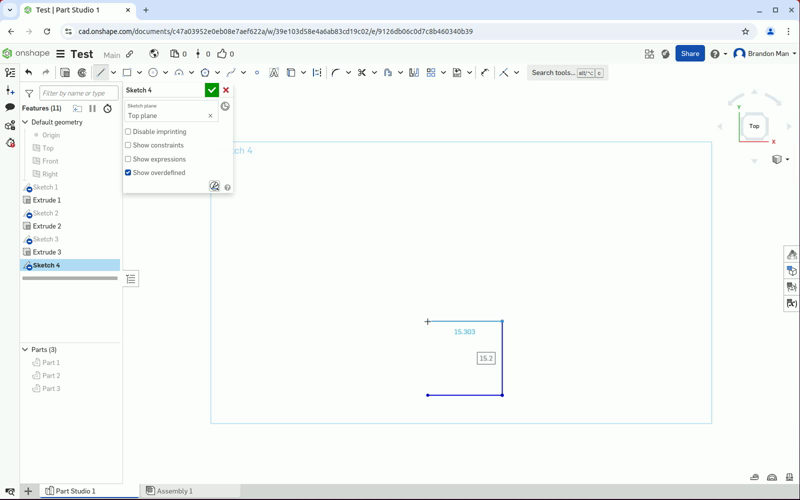
key_up(shift)
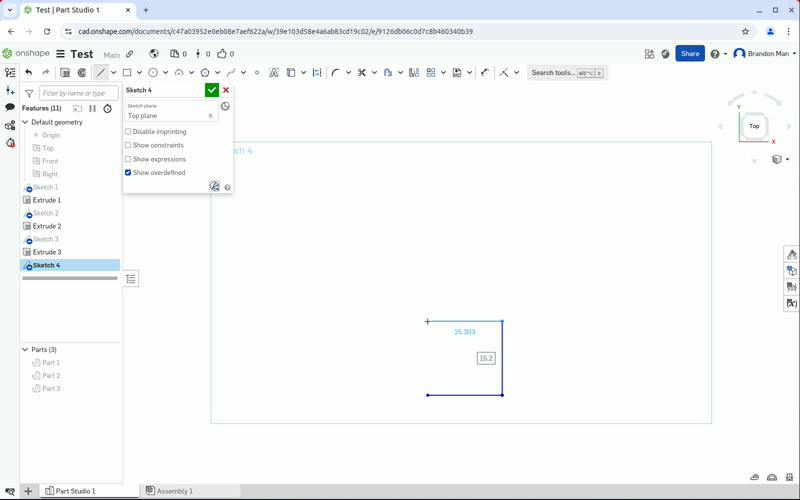
key_down(shift)
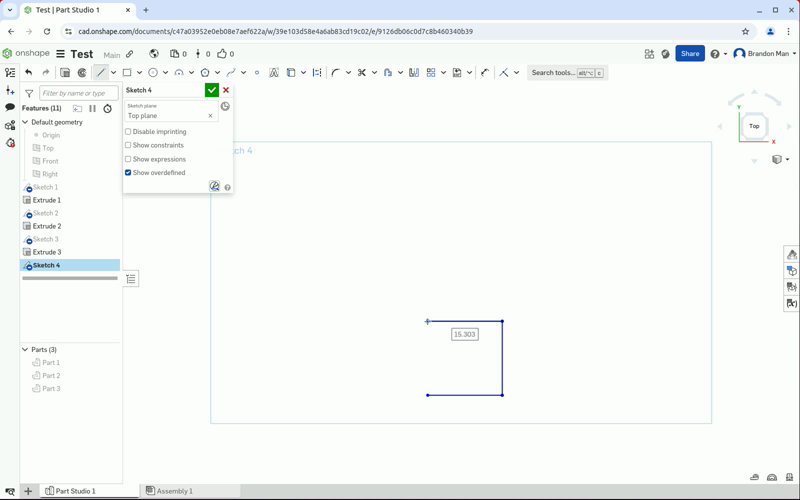
mouse_move(427, 395)
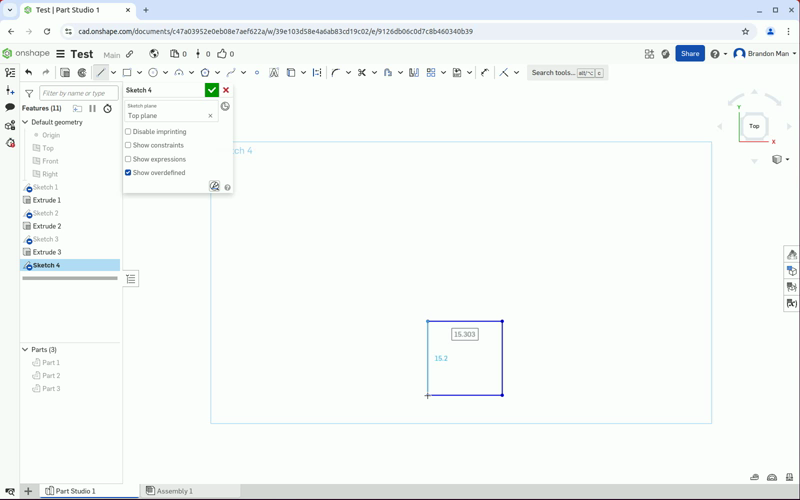
key_up(shift)
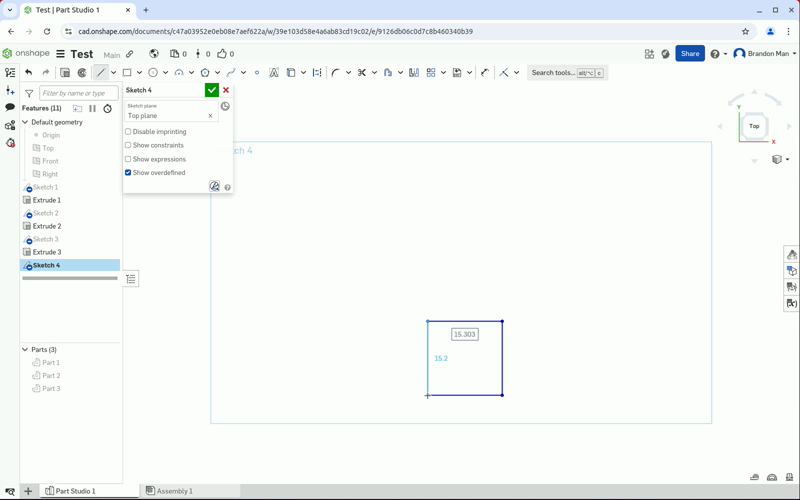
click(427, 395)
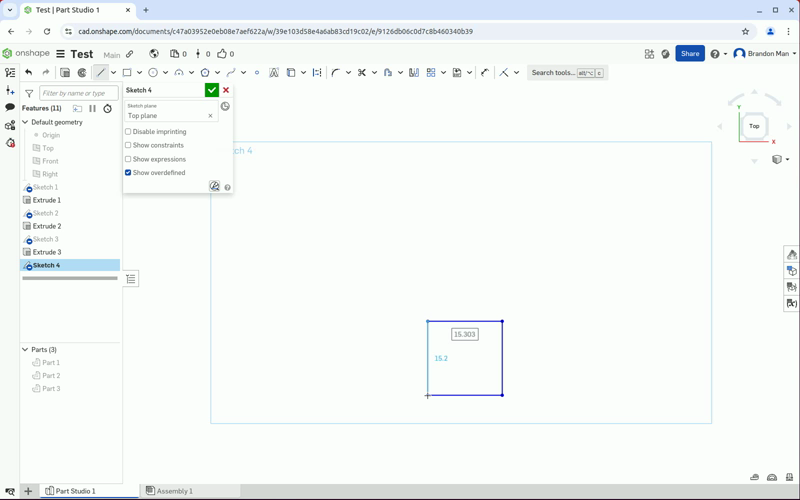
key(esc)
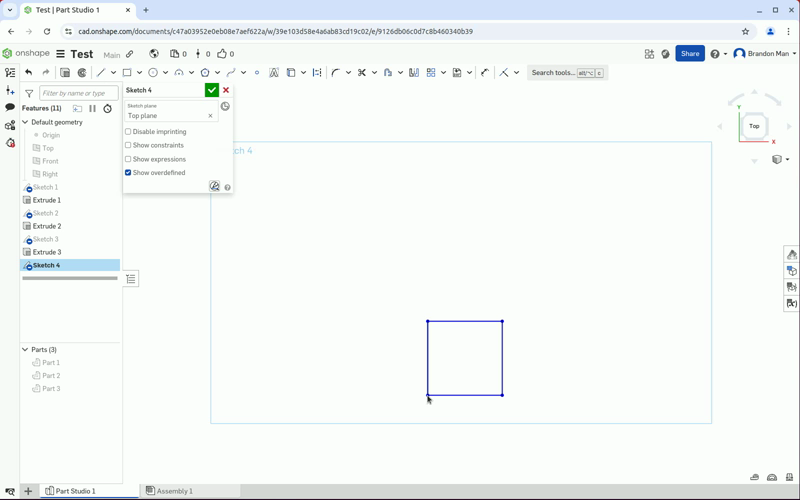
mouse_move(484, 362)
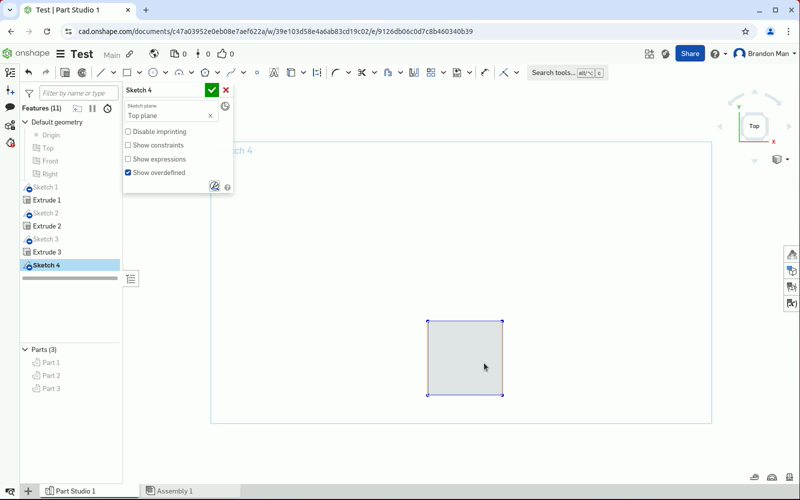
click(484, 362)
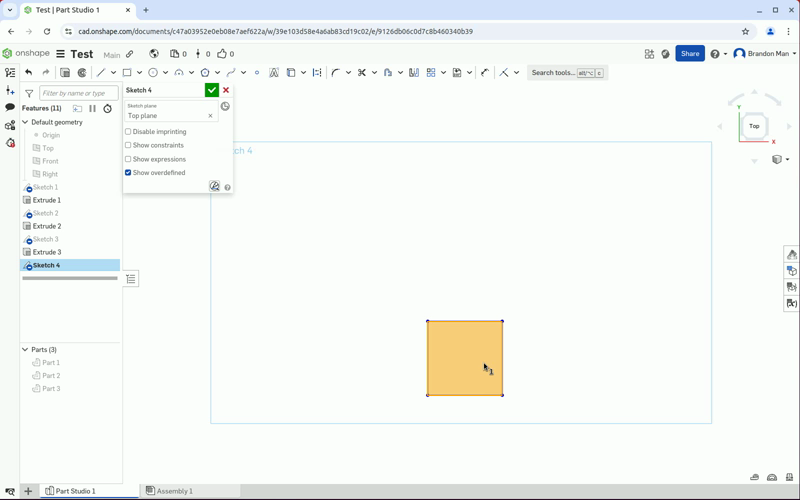
mouse_move(73, 352)
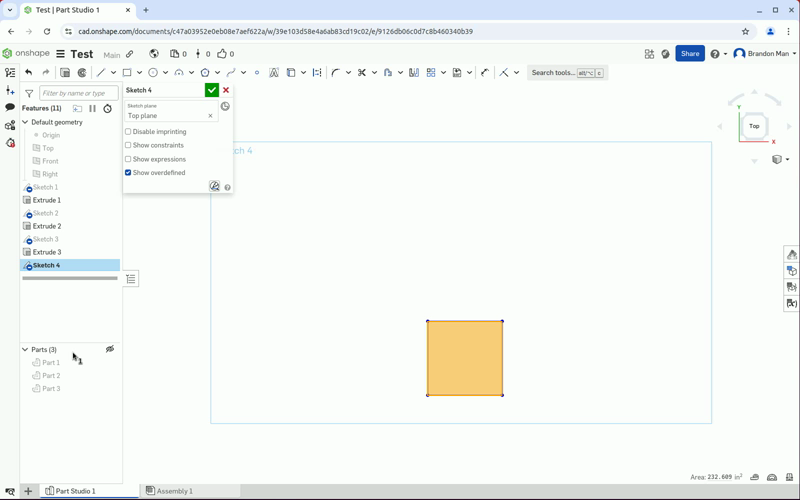
key(shift+y)
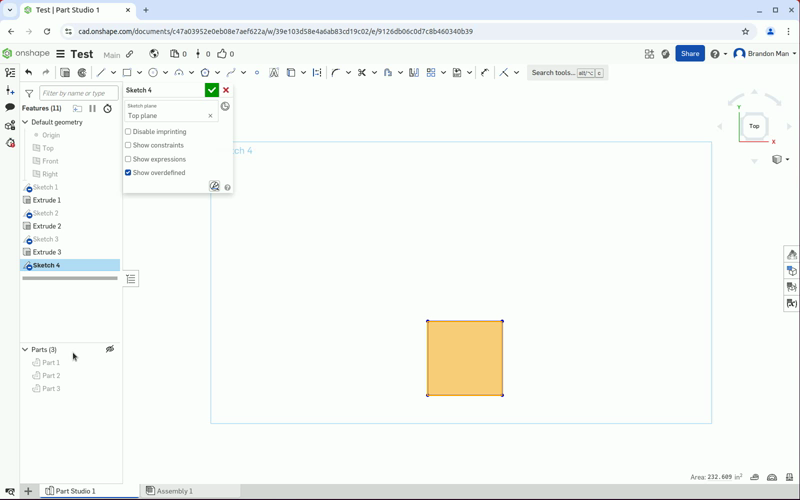
key(shift+e)
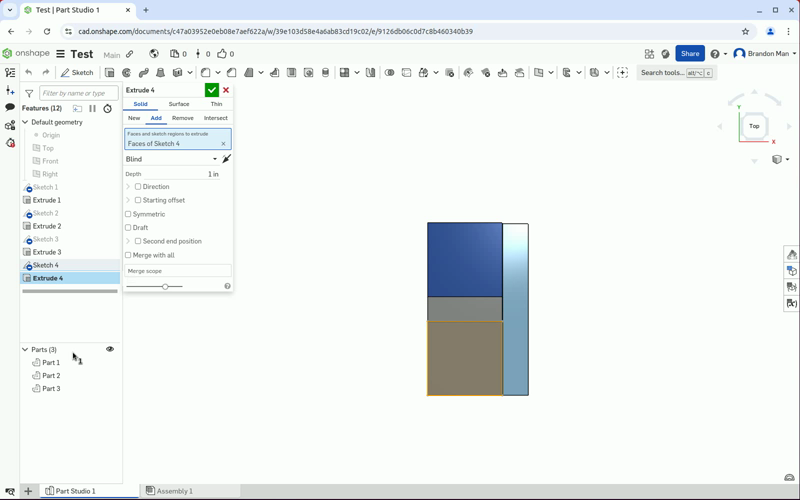
mouse_move(143, 106)
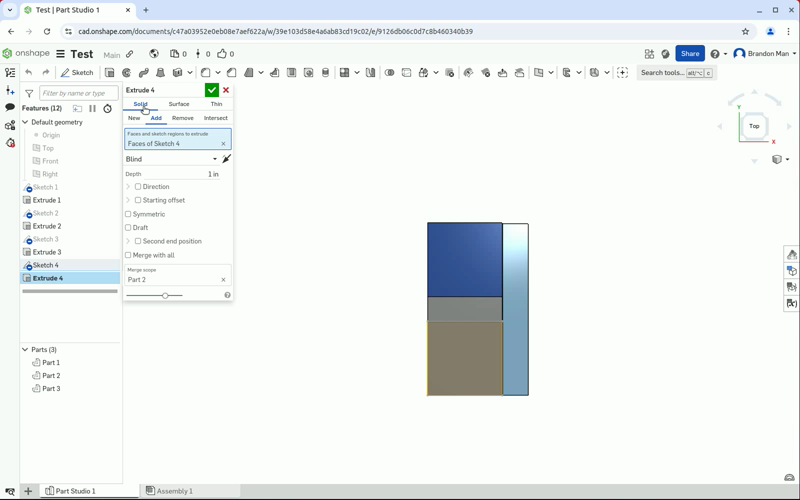
click(143, 106)
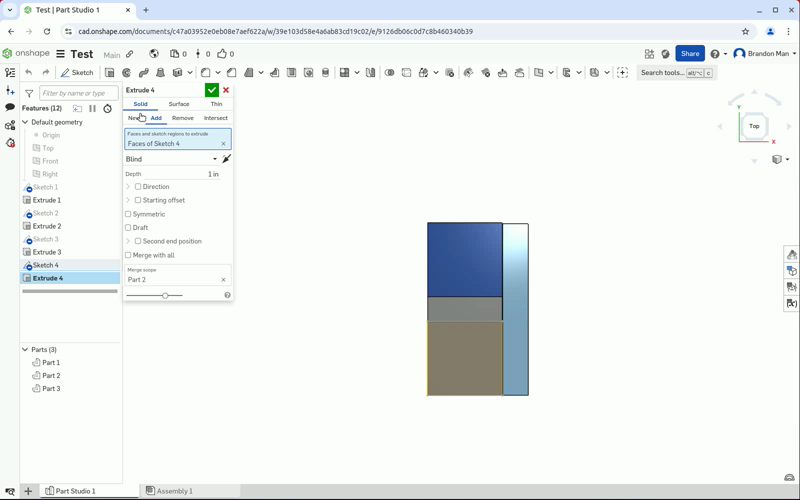
mouse_move(137, 120)
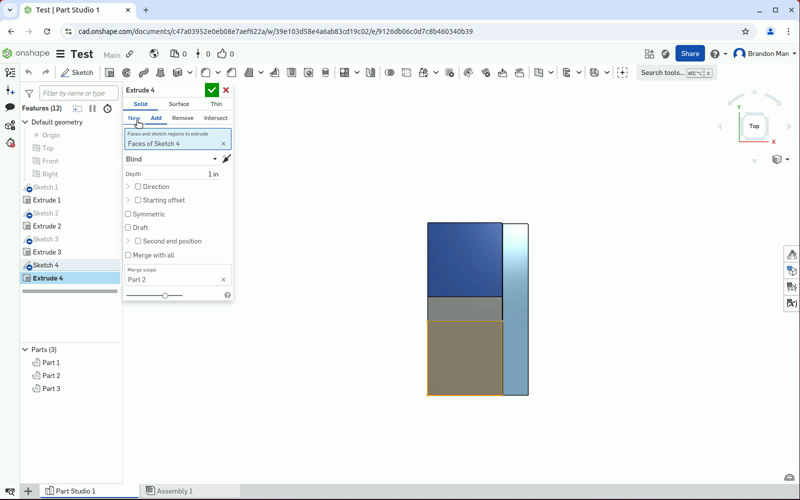
click(137, 120)
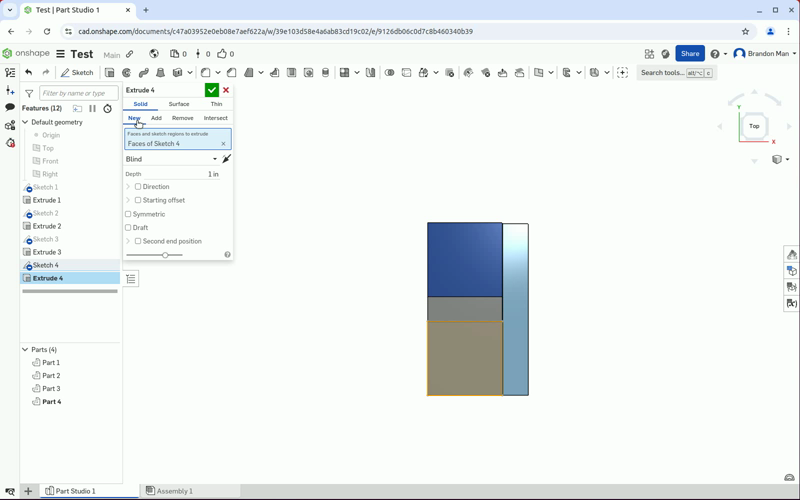
key(tab, 4)
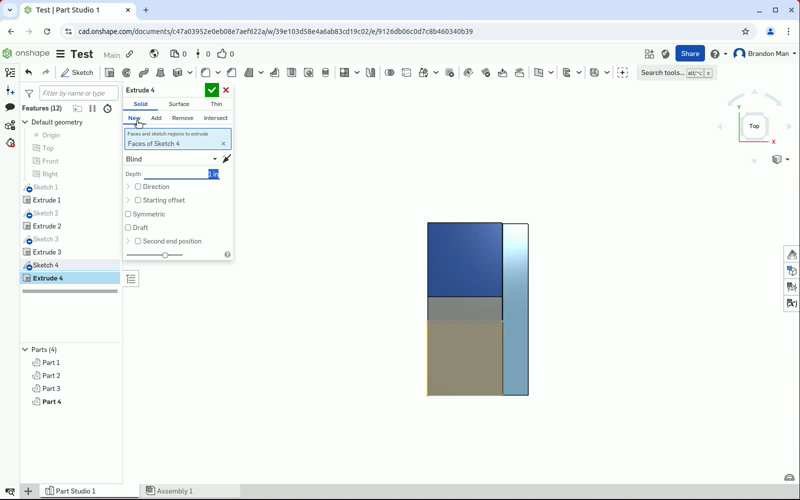
text(5.055)
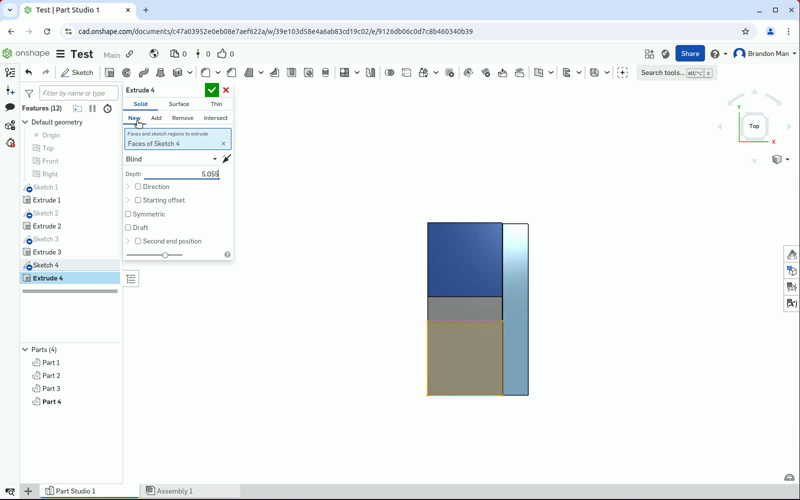
key(enter)
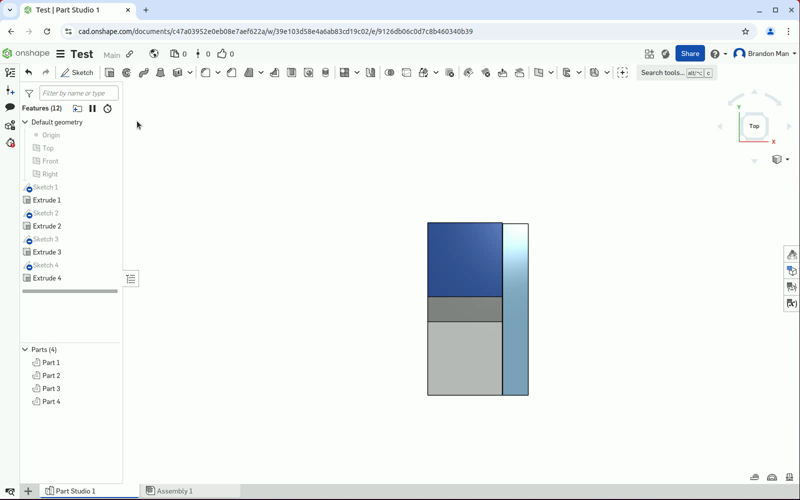
key(shift+h)
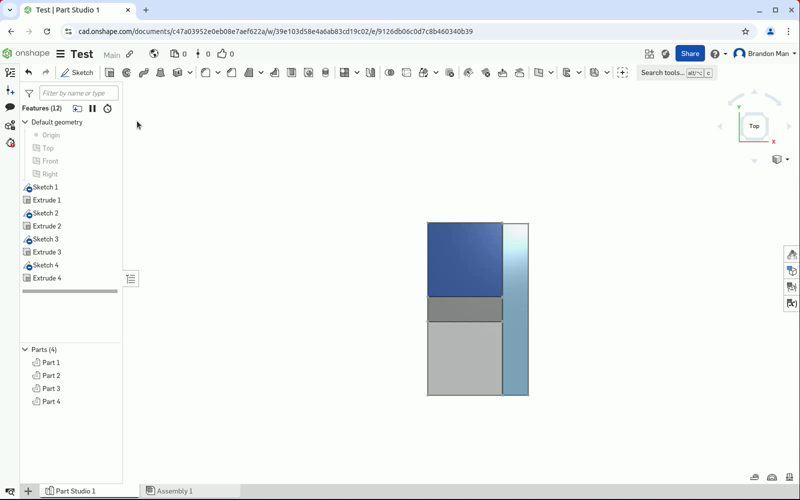
key(shift+h)
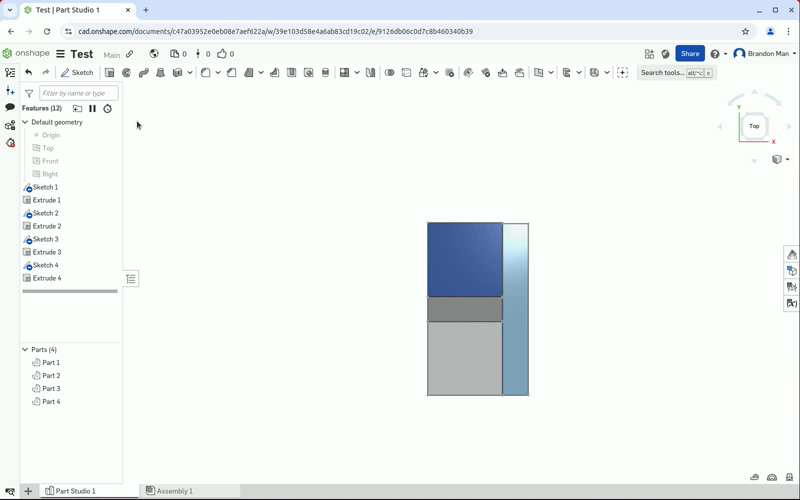
key(shift+7)
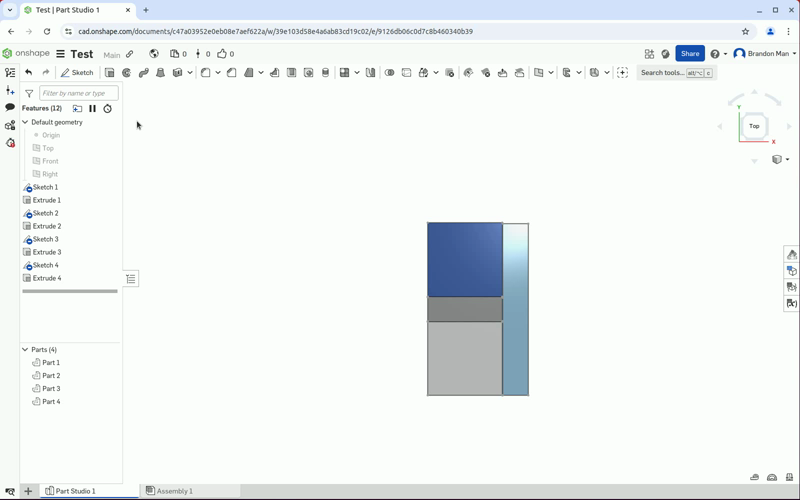
key(up, 3)
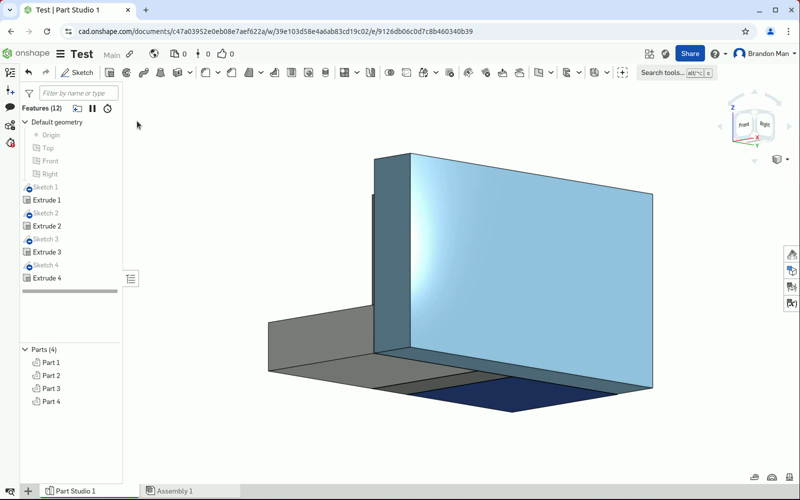
key(left, 3)
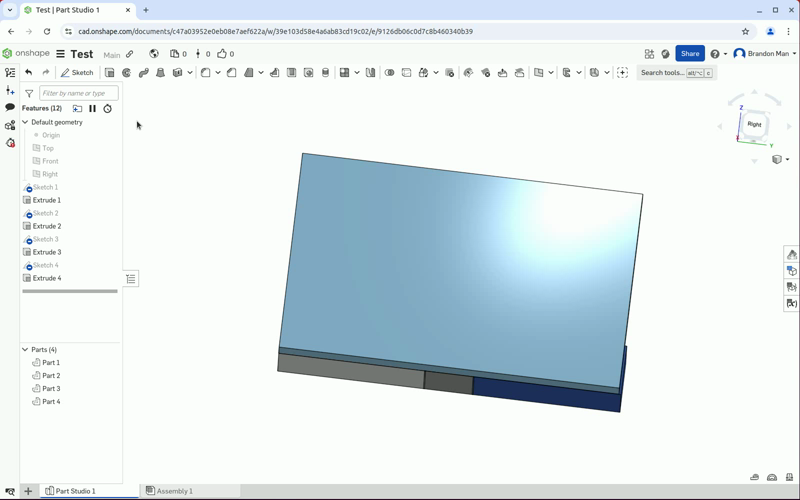
key(right, 3)
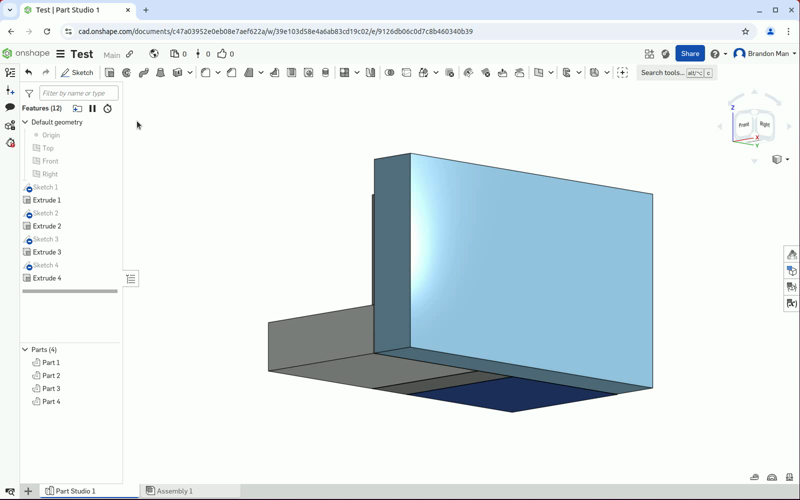
key(down, 3)
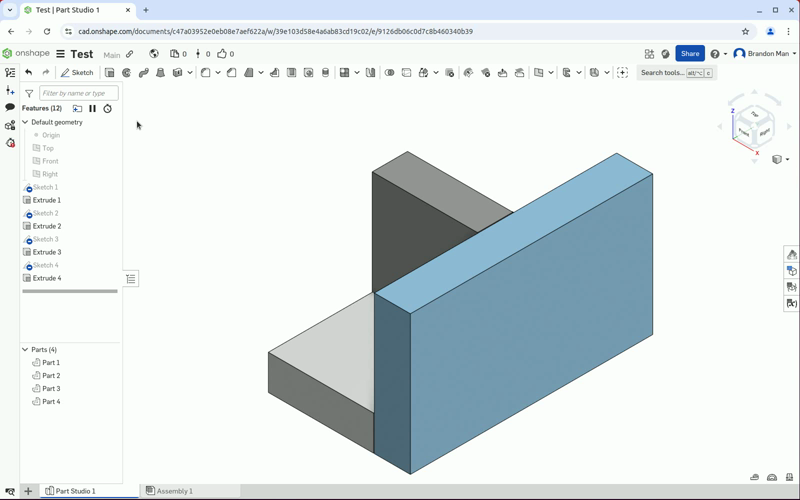
mouse_move(73, 189)
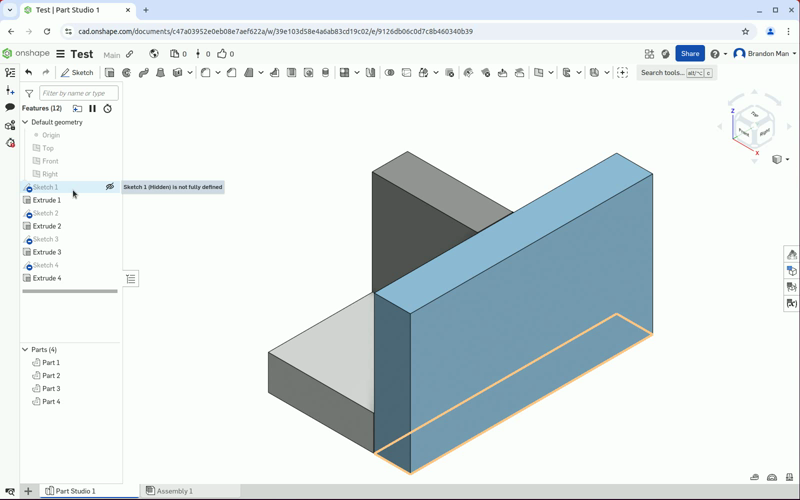
click(73, 189)